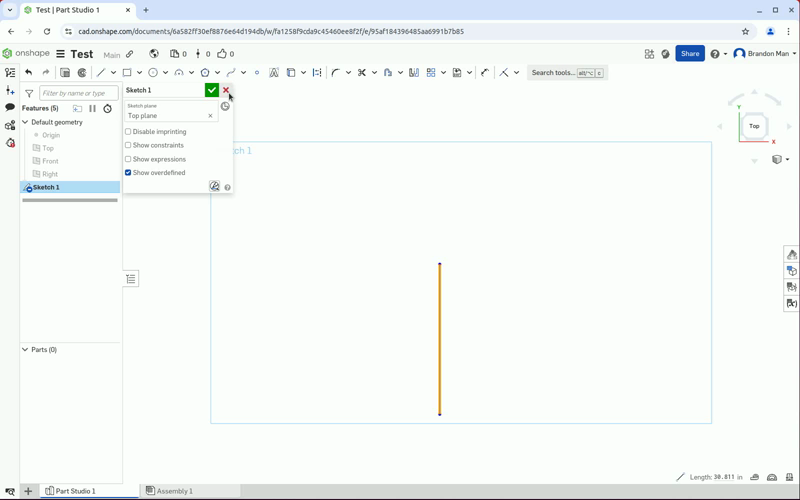
key(shift+h)
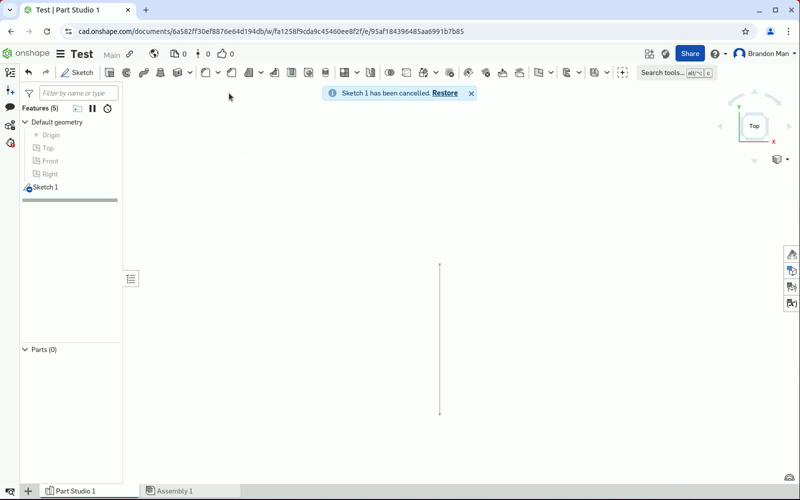
key(shift+s)
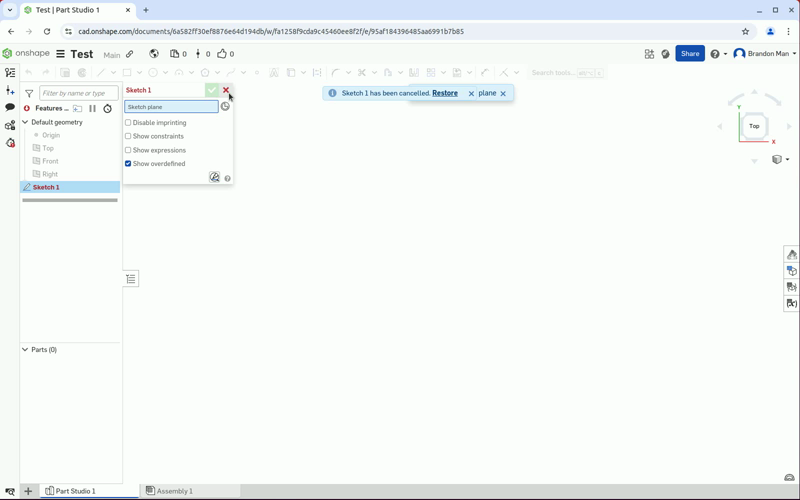
mouse_move(73, 150)
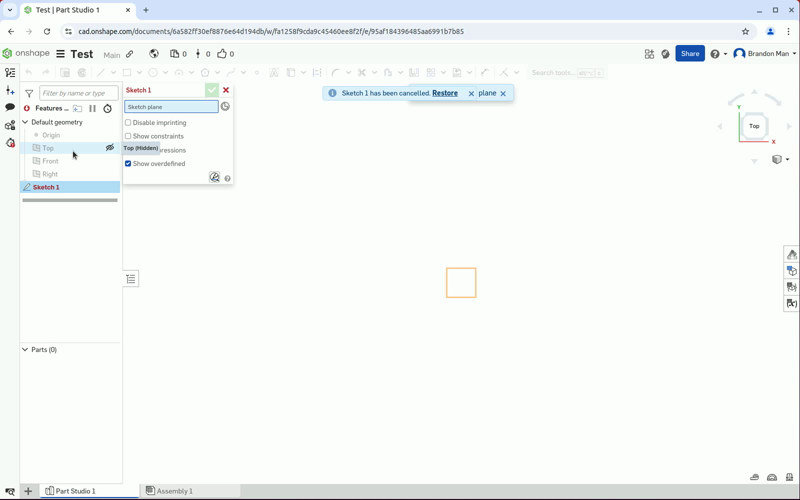
click(73, 150)
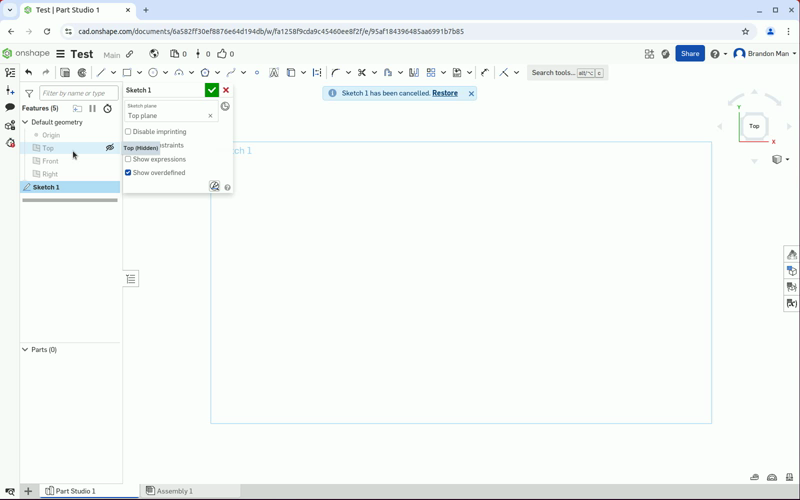
mouse_move(73, 352)
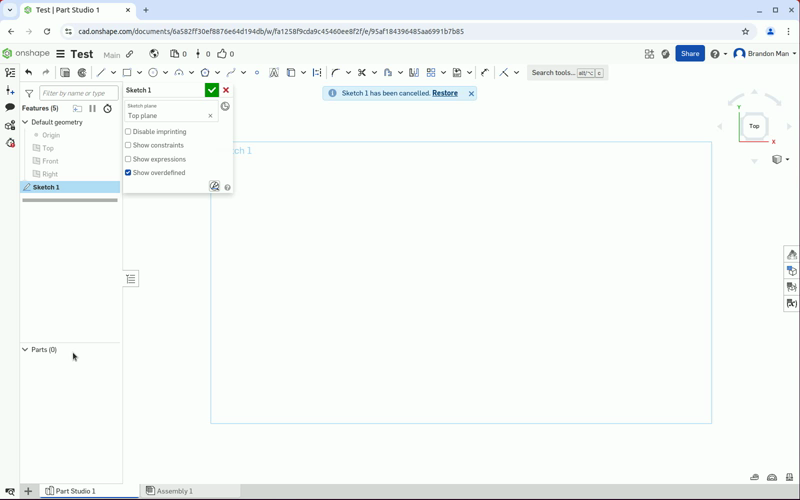
key(y)
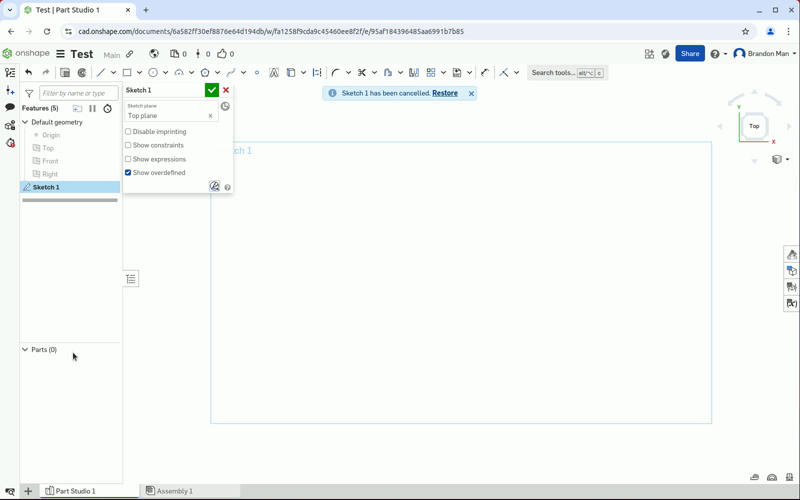
key(l)
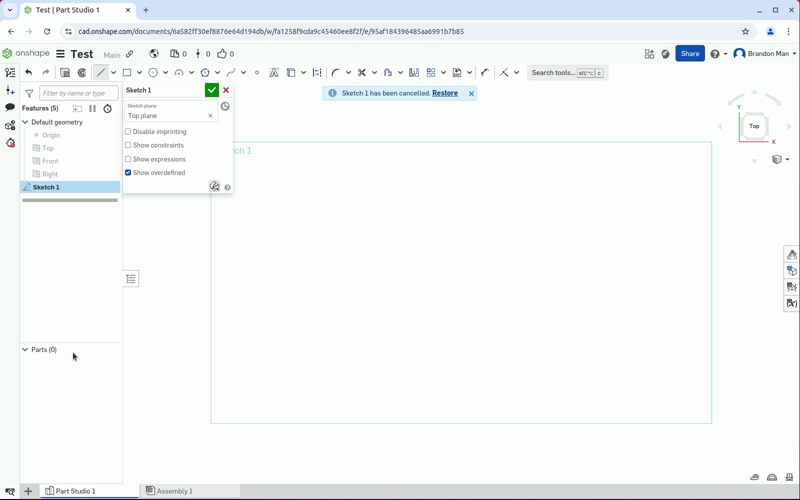
key_down(shift)
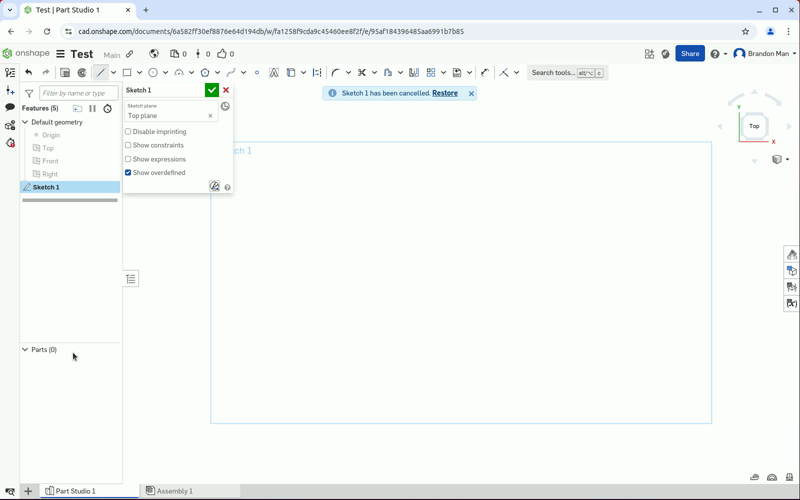
mouse_move(348, 393)
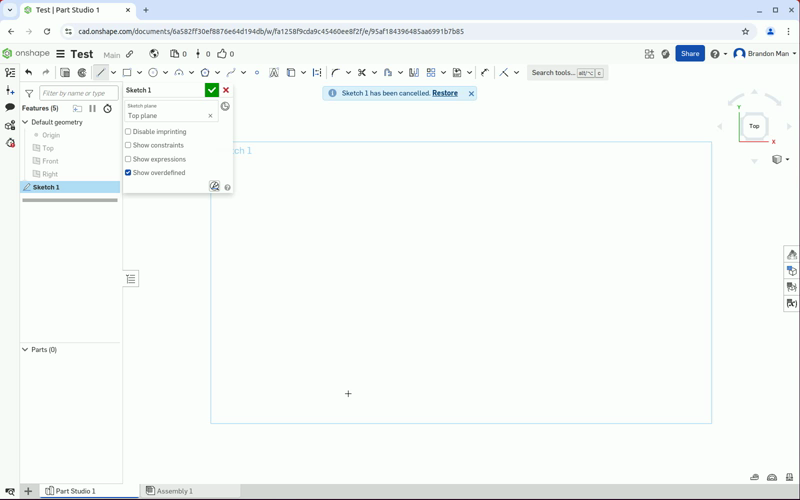
click(348, 393)
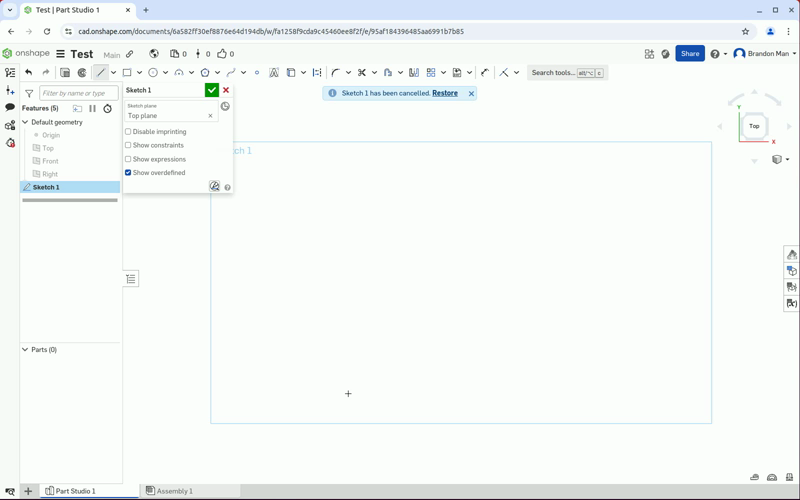
key_up(shift)
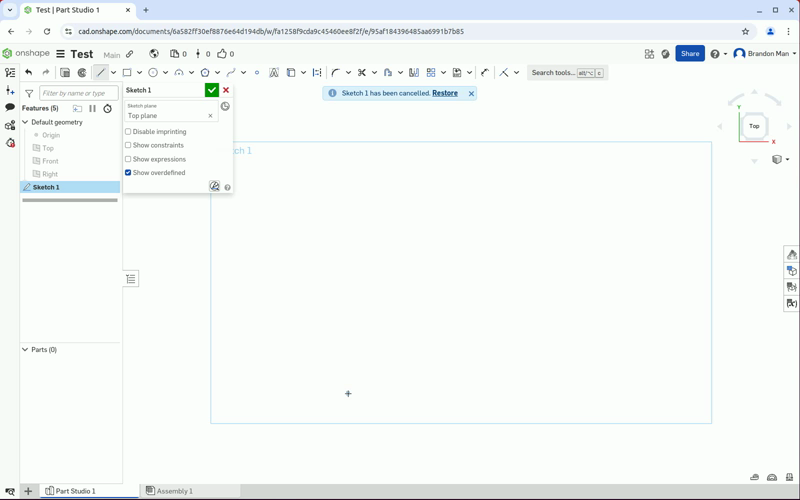
key_down(shift)
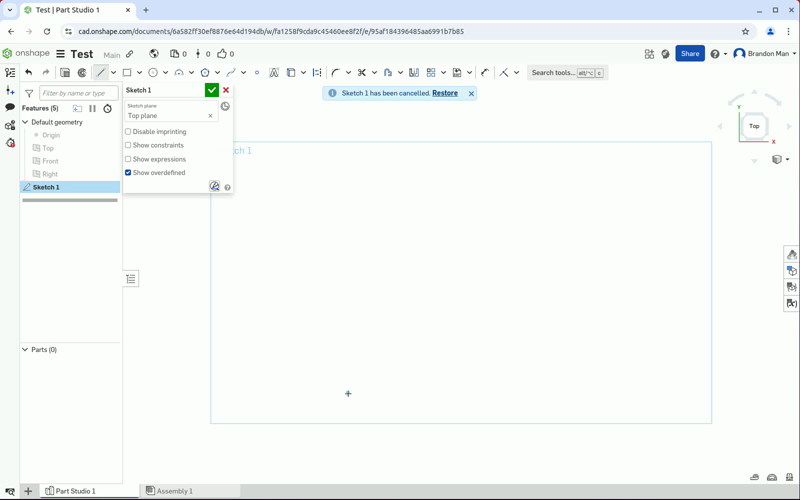
mouse_move(572, 393)
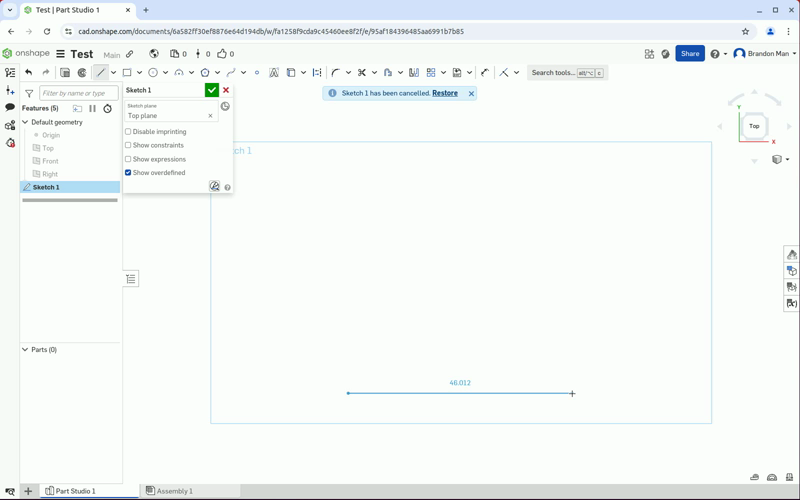
click(572, 393)
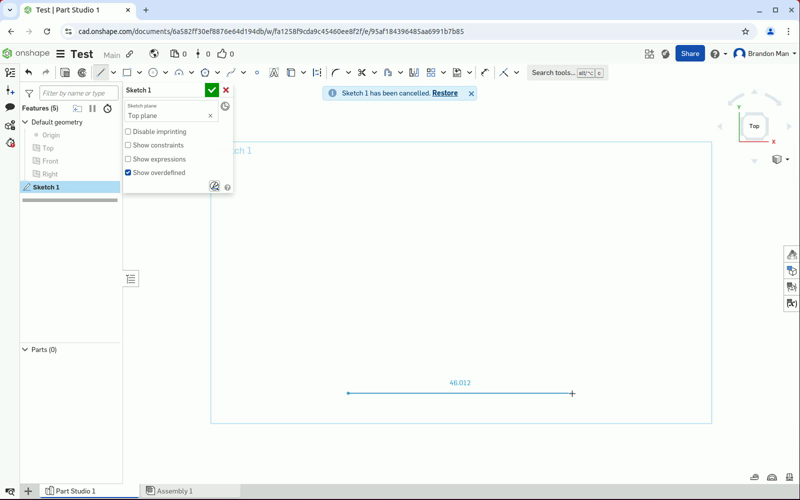
key_up(shift)
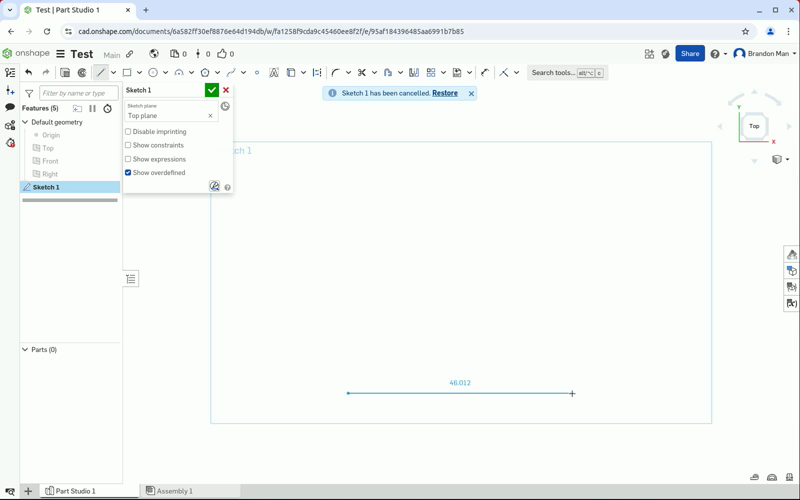
key_down(shift)
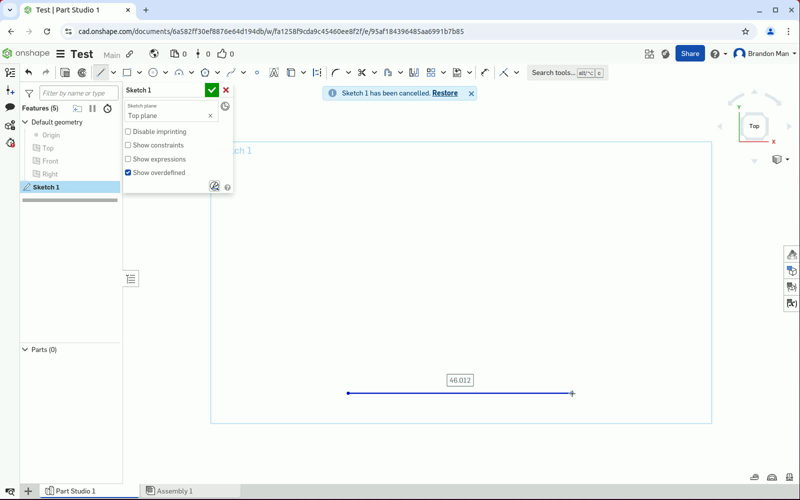
mouse_move(572, 174)
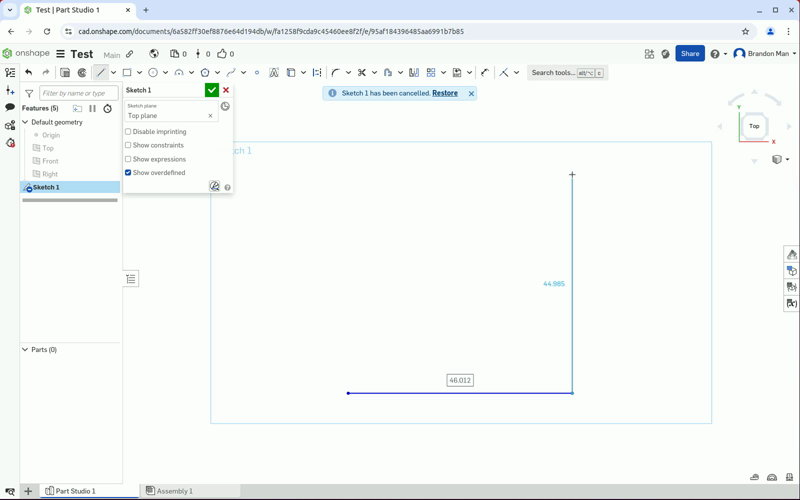
click(572, 174)
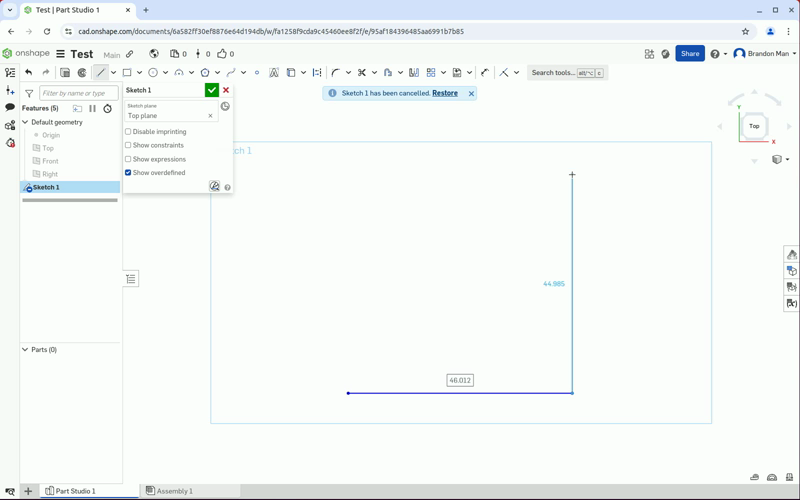
key_up(shift)
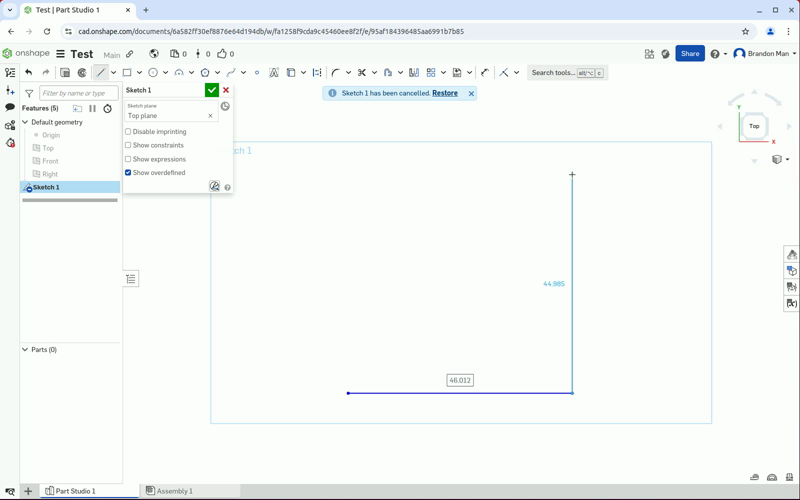
key_down(shift)
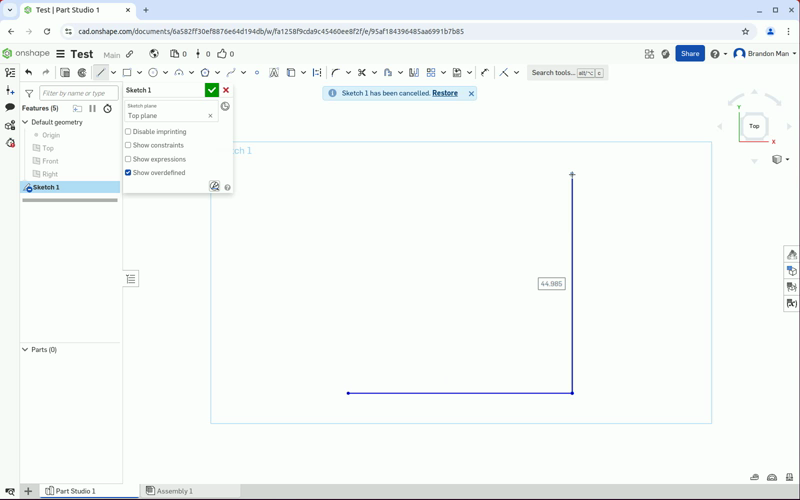
mouse_move(348, 174)
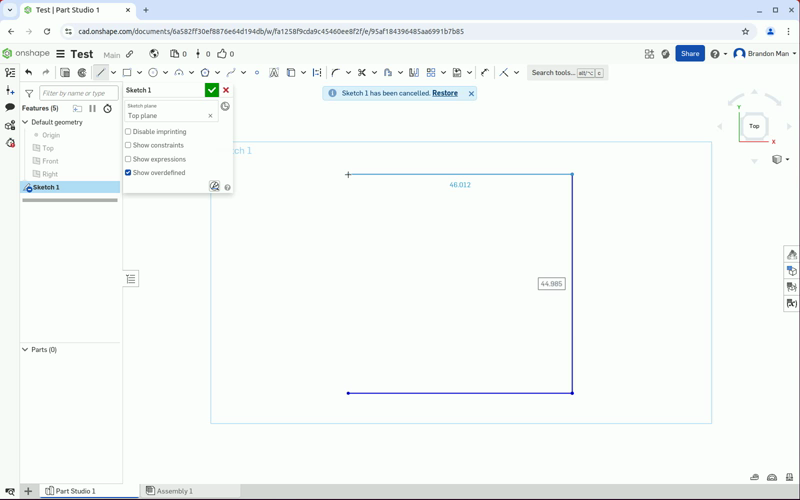
click(348, 174)
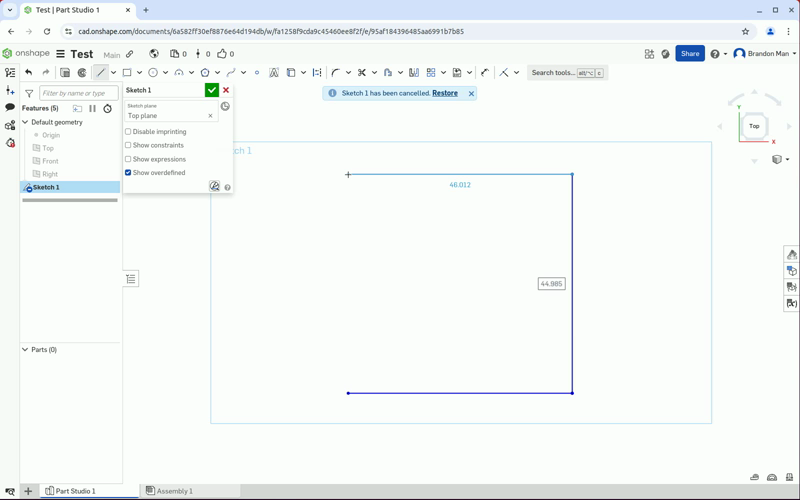
key_up(shift)
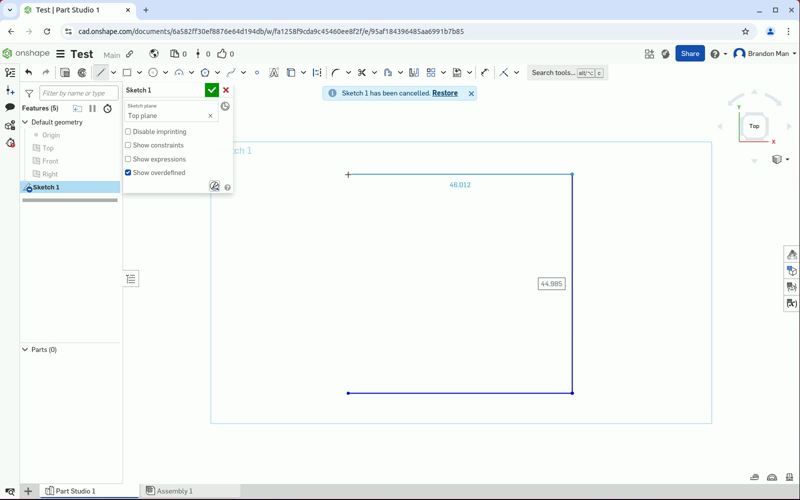
key_down(shift)
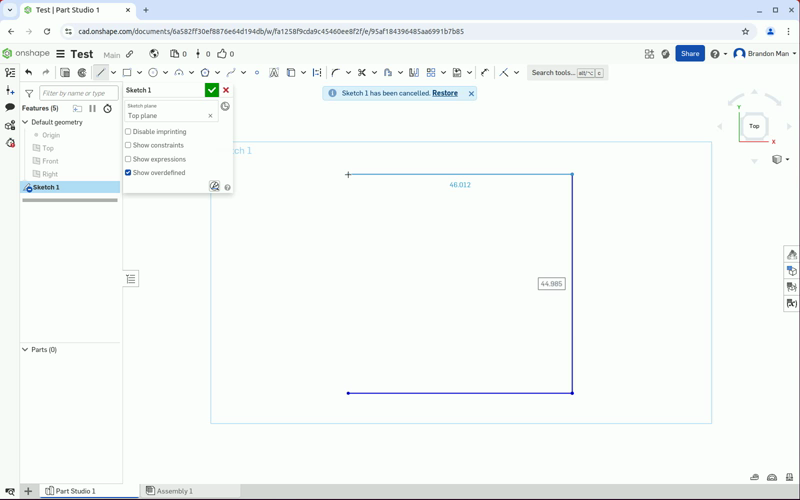
mouse_move(348, 393)
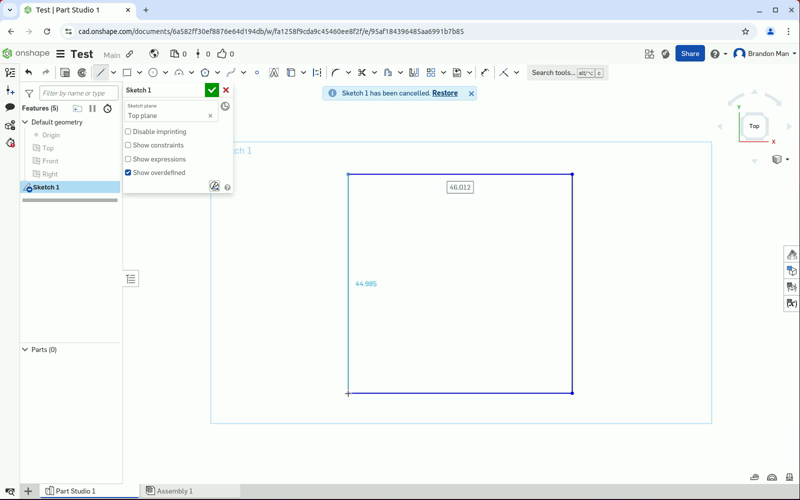
key_up(shift)
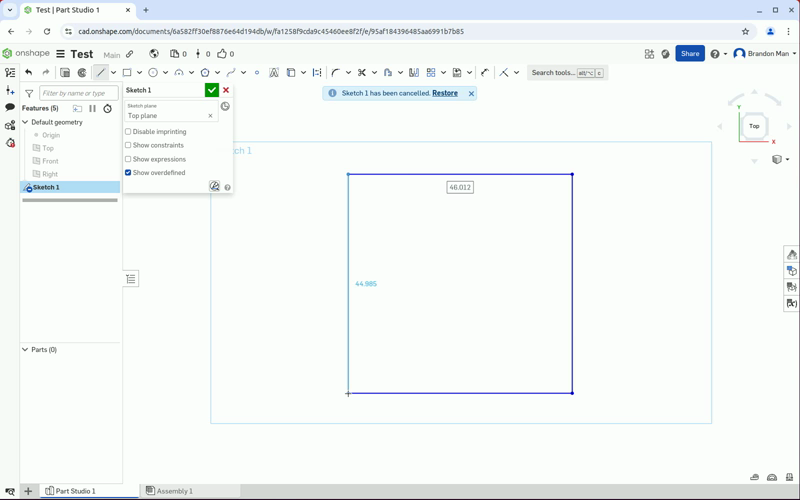
click(348, 393)
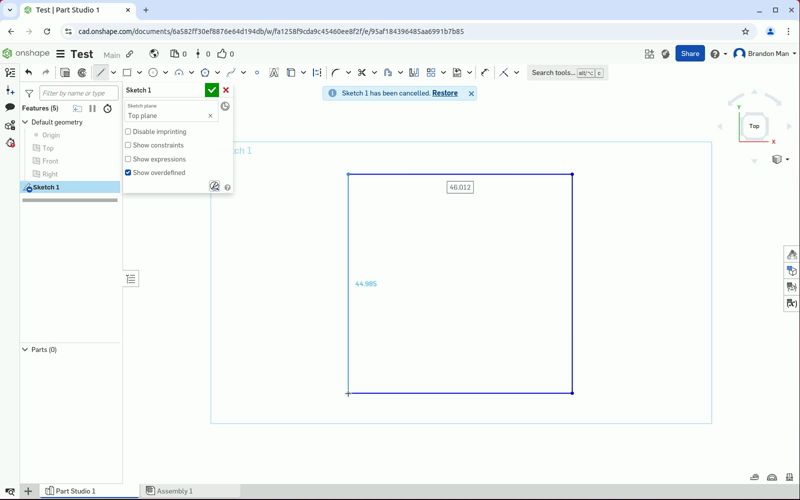
key(esc)
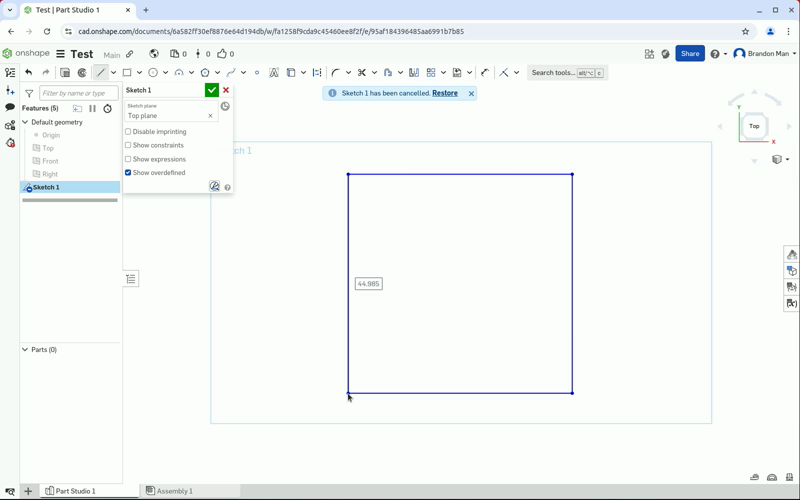
key(l)
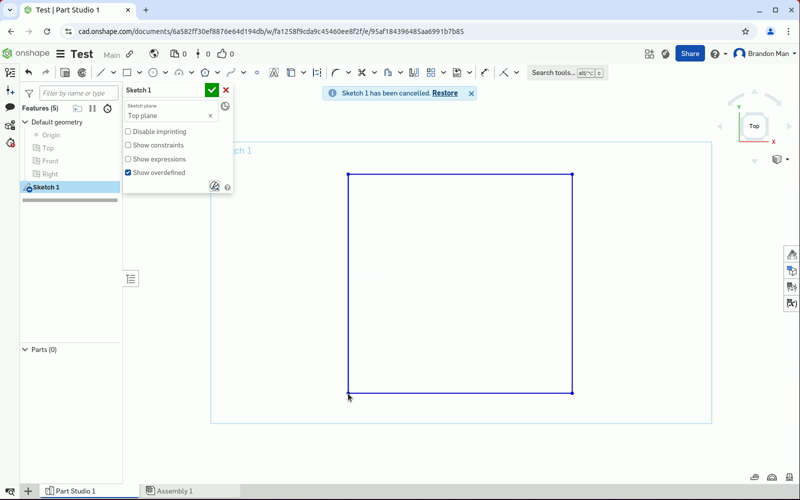
key_down(shift)
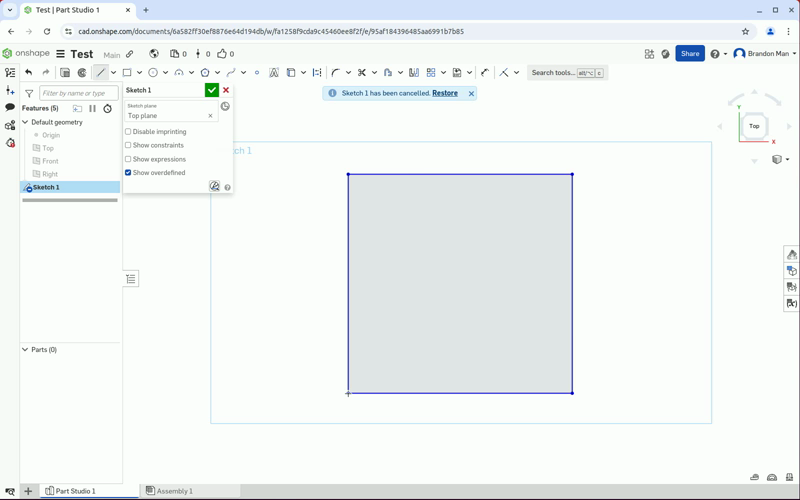
mouse_move(367, 374)
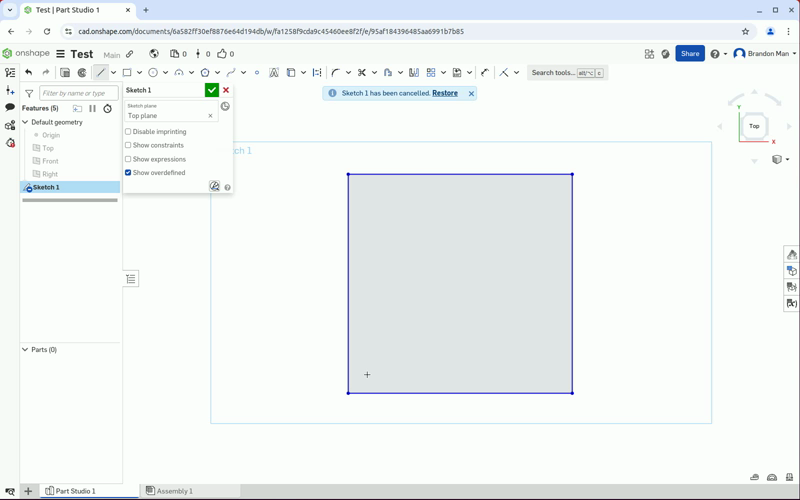
click(367, 374)
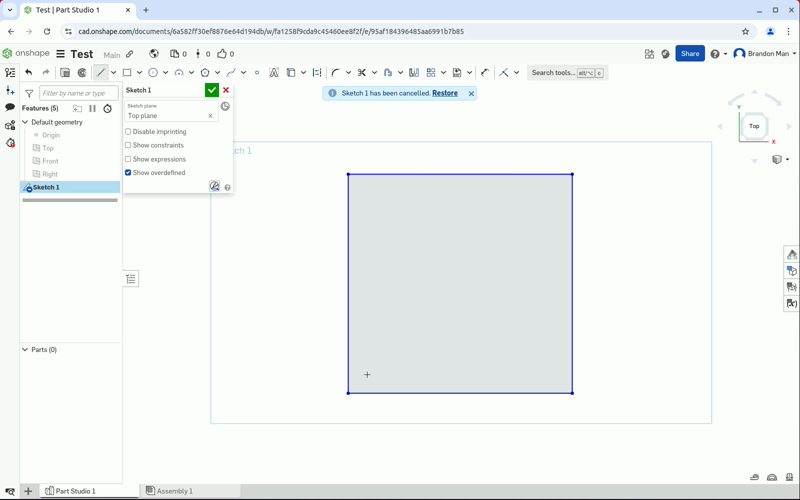
key_up(shift)
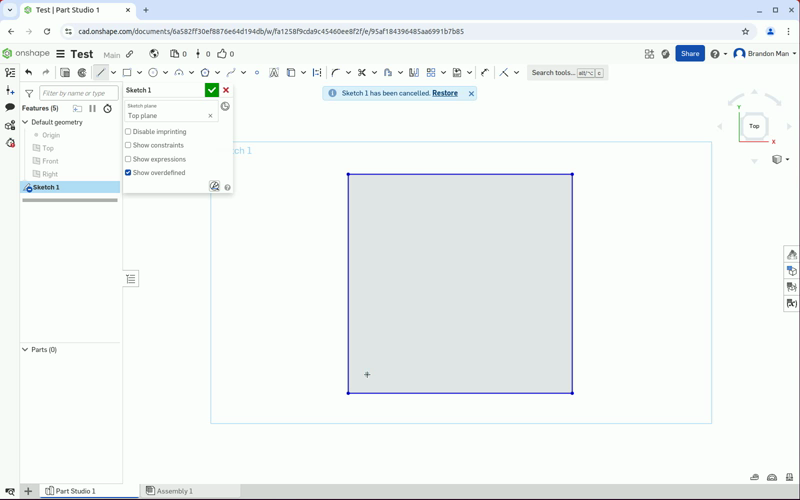
key_down(shift)
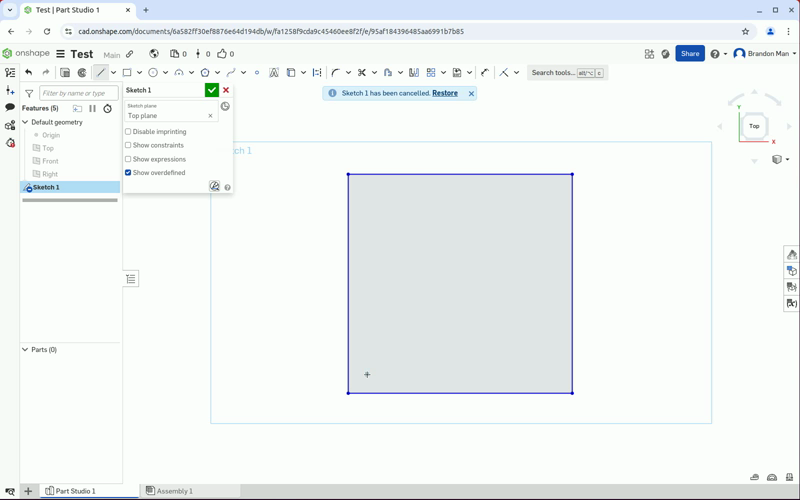
mouse_move(553, 374)
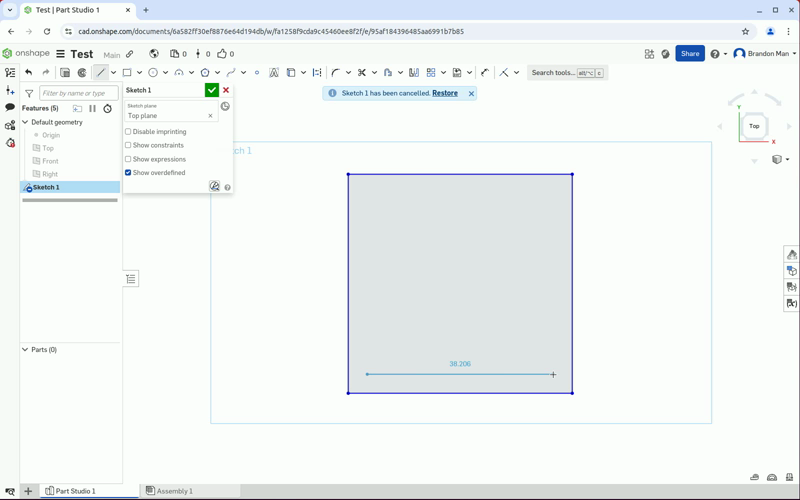
click(553, 374)
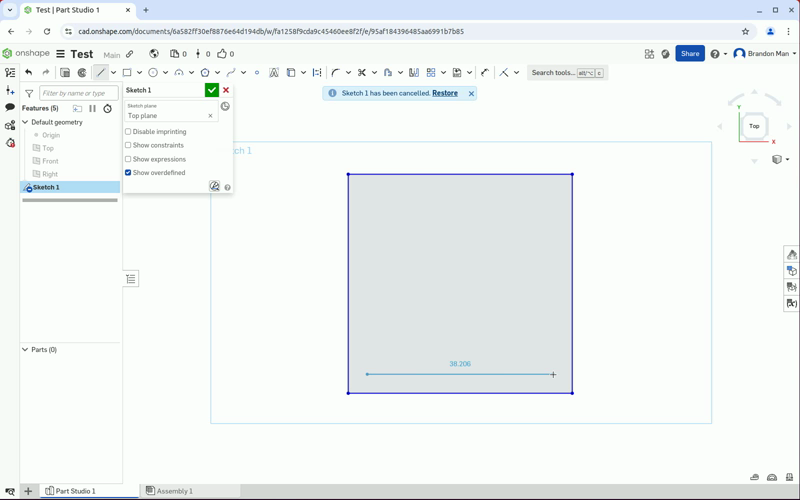
key_up(shift)
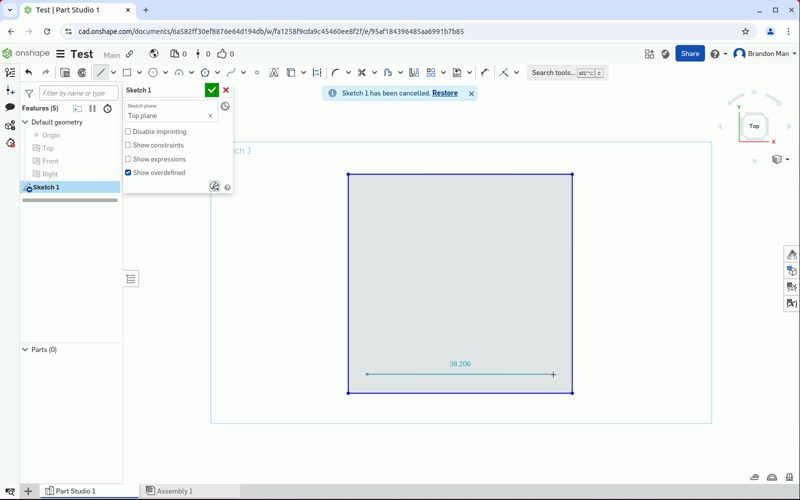
key_down(shift)
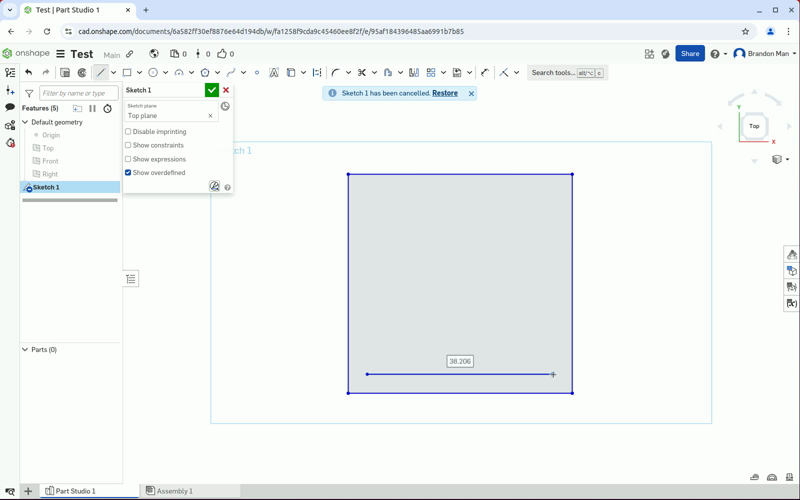
mouse_move(553, 192)
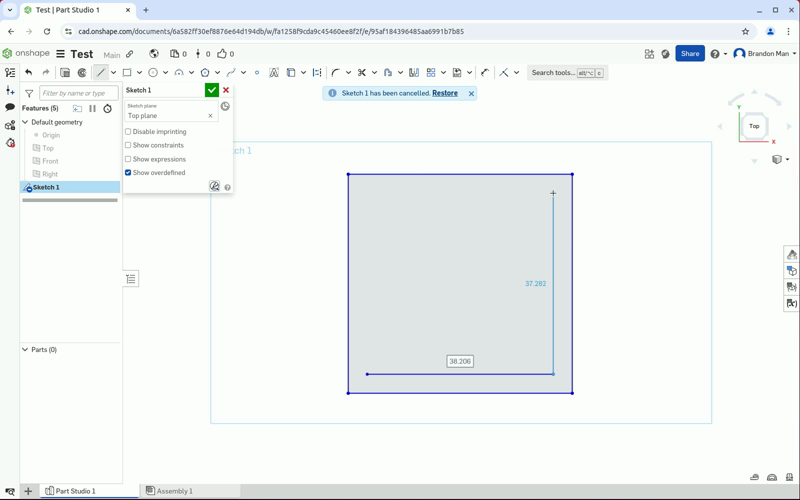
click(553, 192)
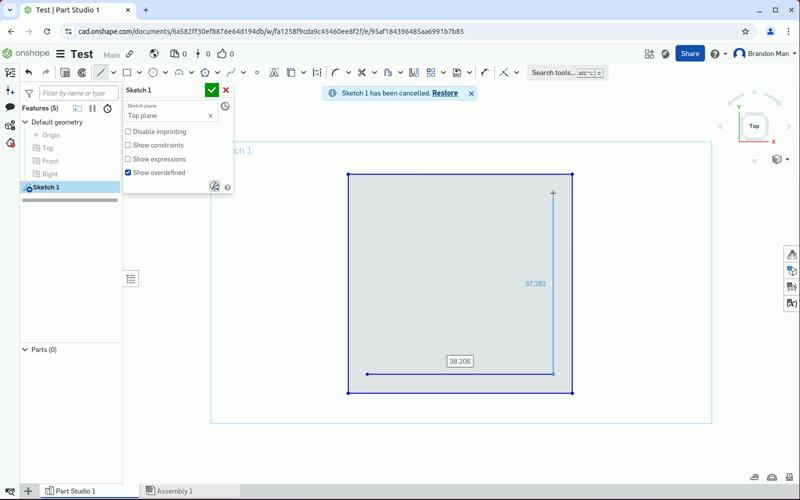
key_up(shift)
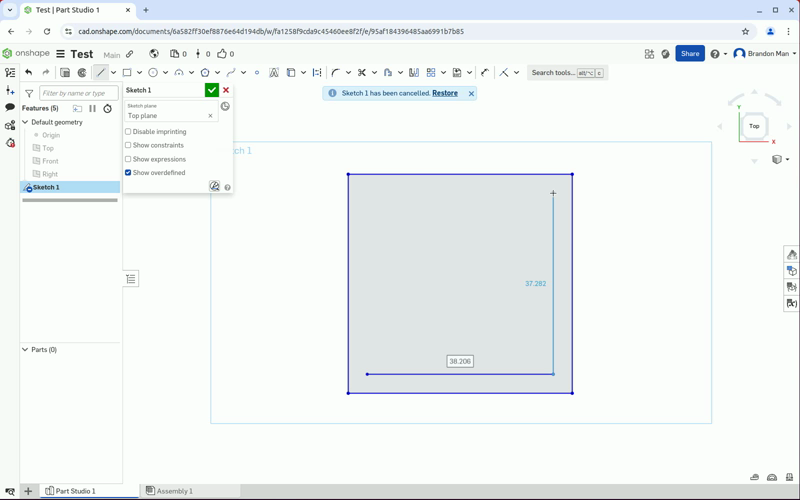
key_down(shift)
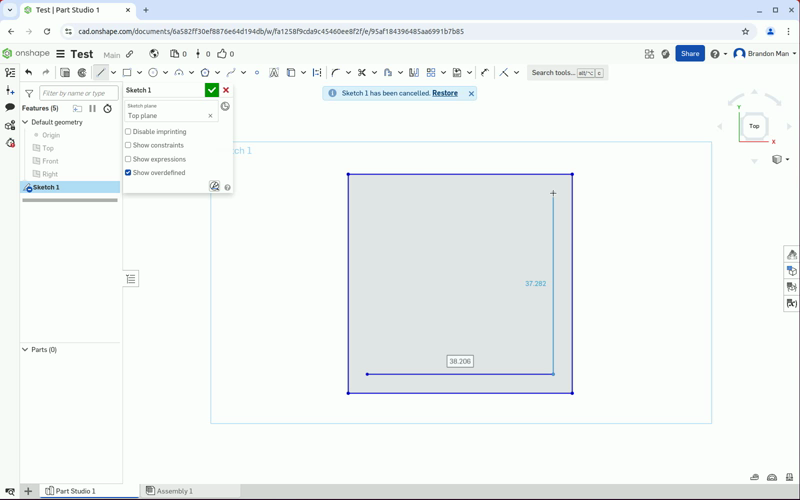
mouse_move(367, 192)
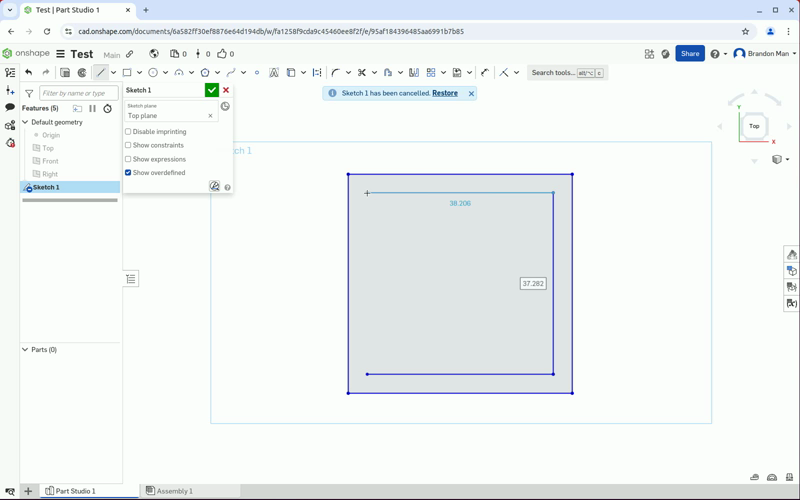
click(367, 192)
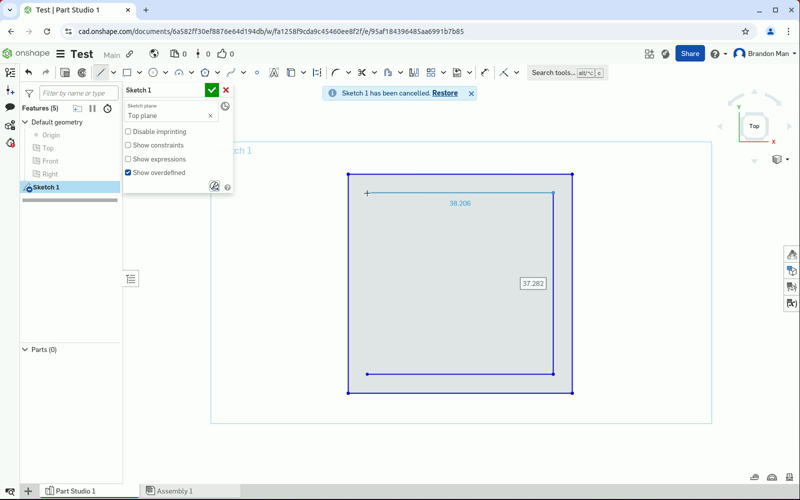
key_up(shift)
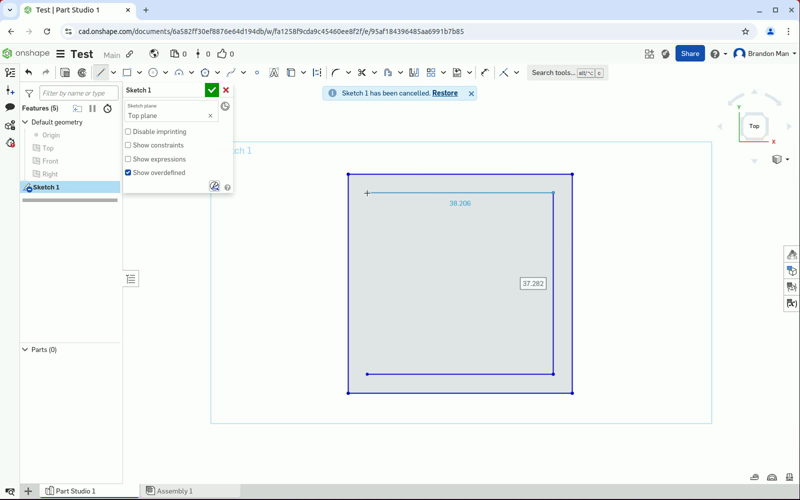
key_down(shift)
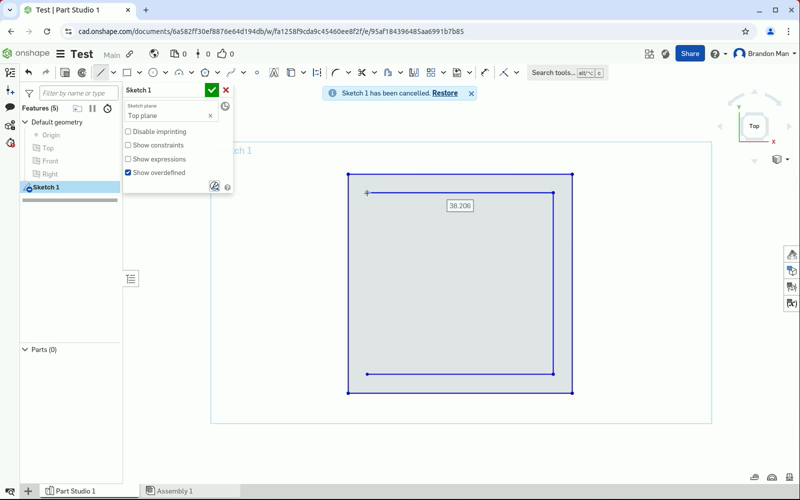
mouse_move(367, 374)
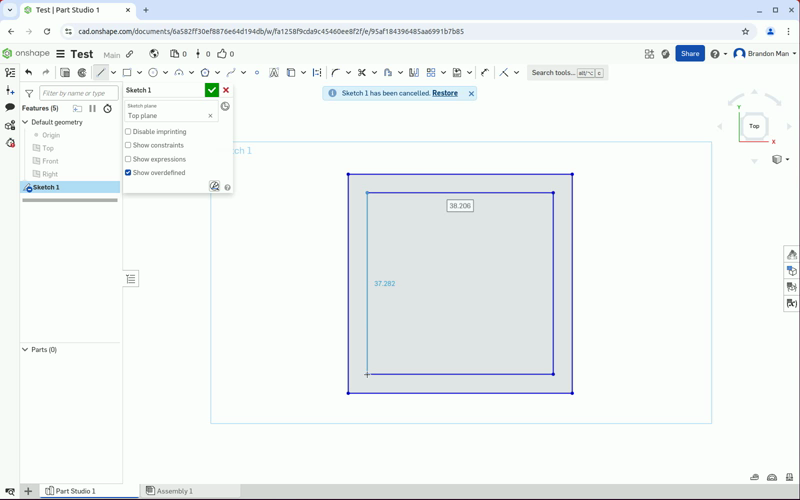
key_up(shift)
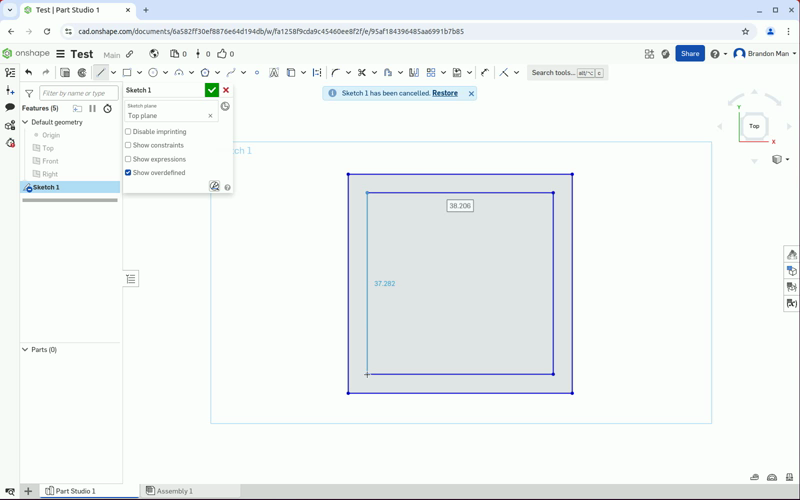
click(367, 374)
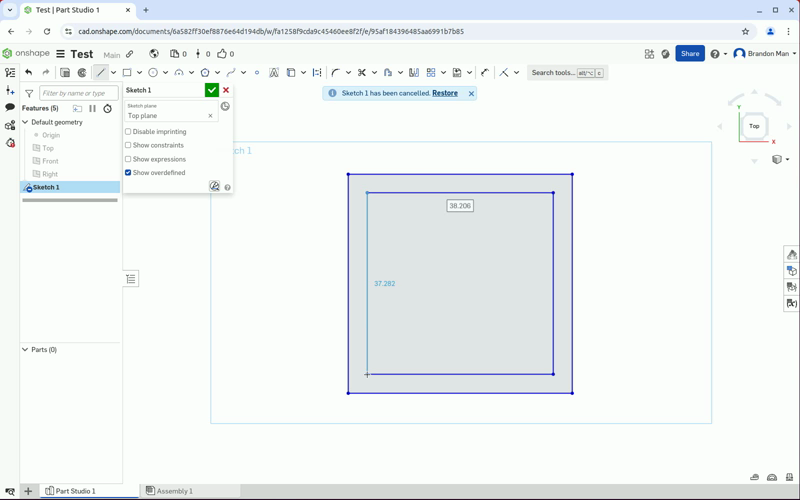
key(esc)
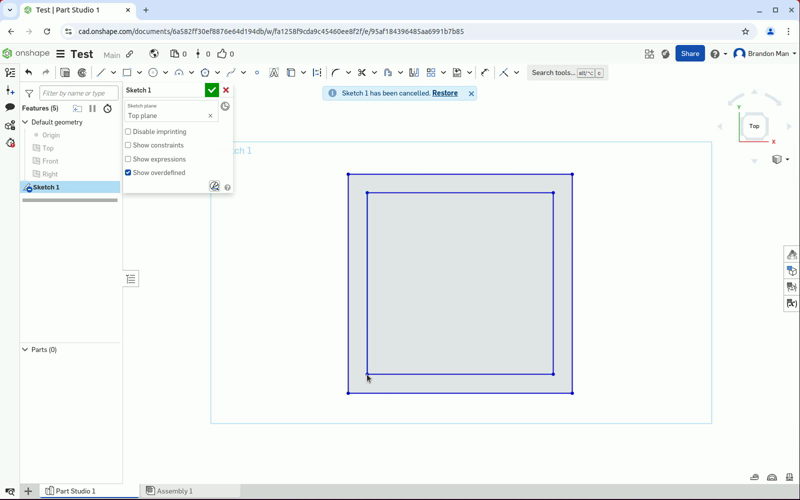
mouse_move(360, 184)
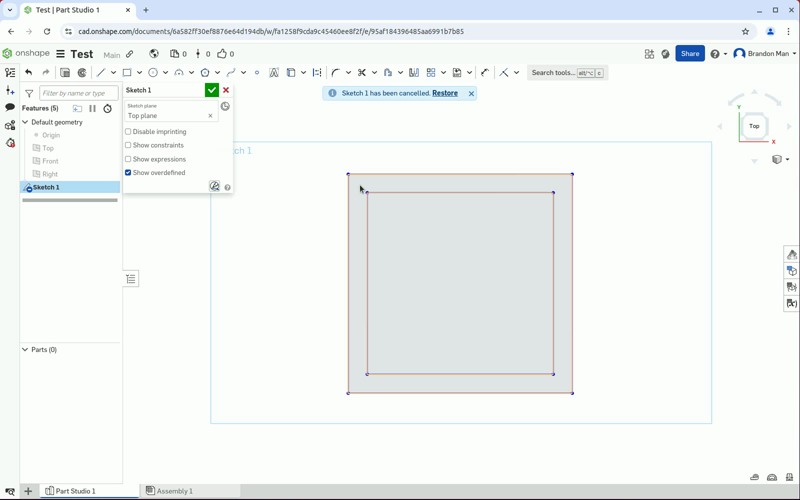
click(360, 184)
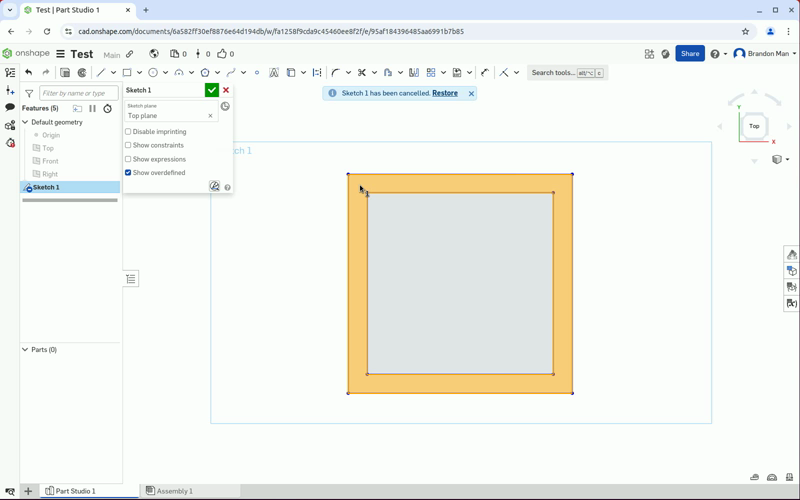
mouse_move(73, 352)
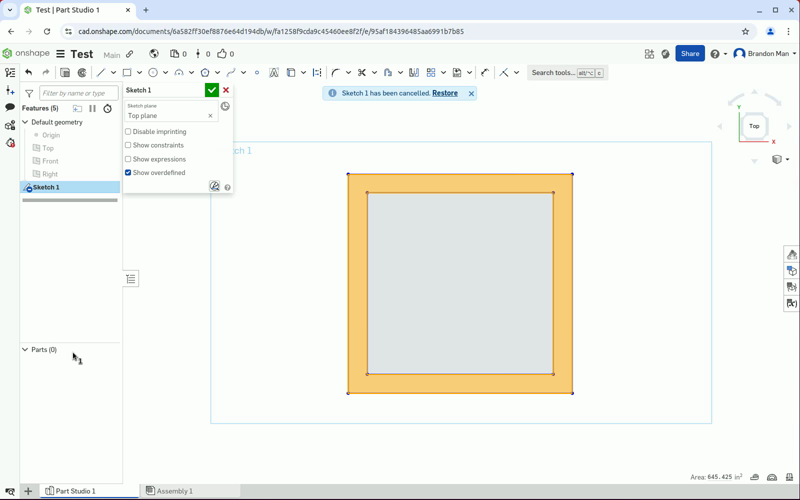
key(shift+y)
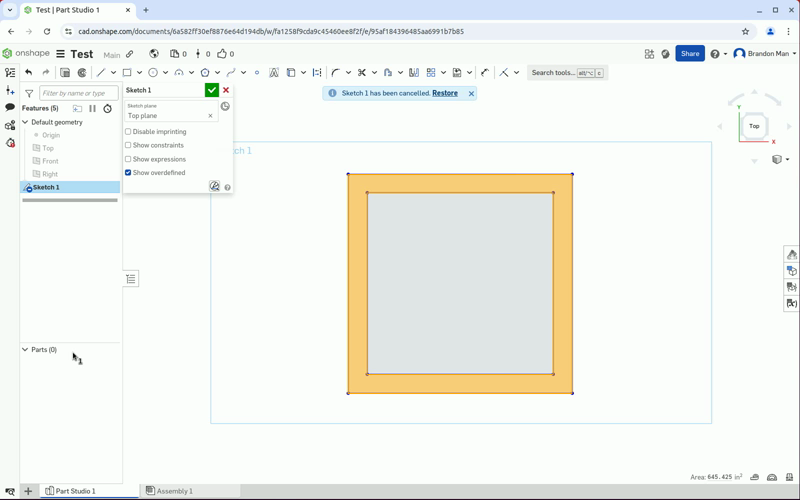
key(shift+e)
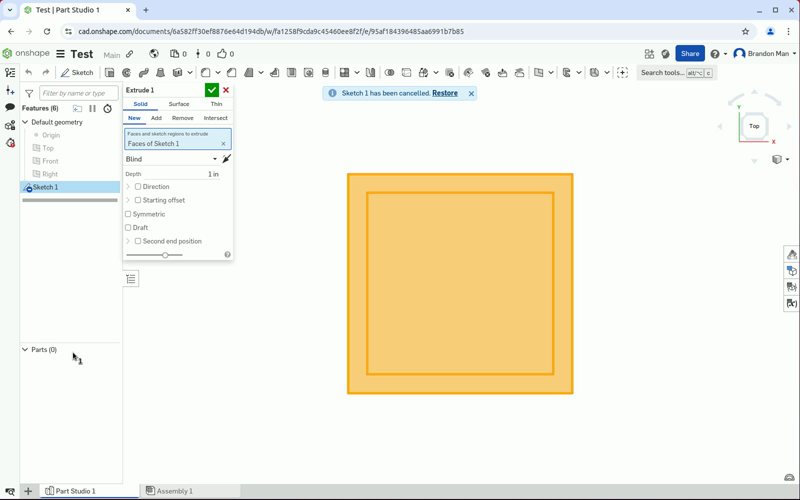
mouse_move(143, 106)
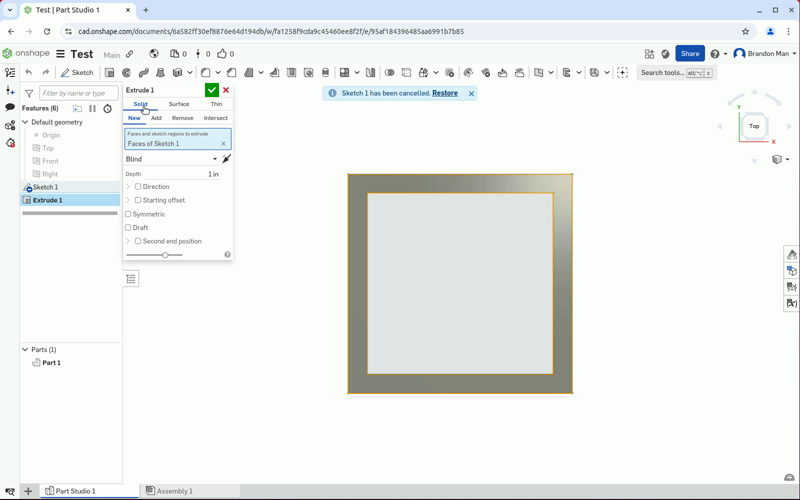
click(143, 106)
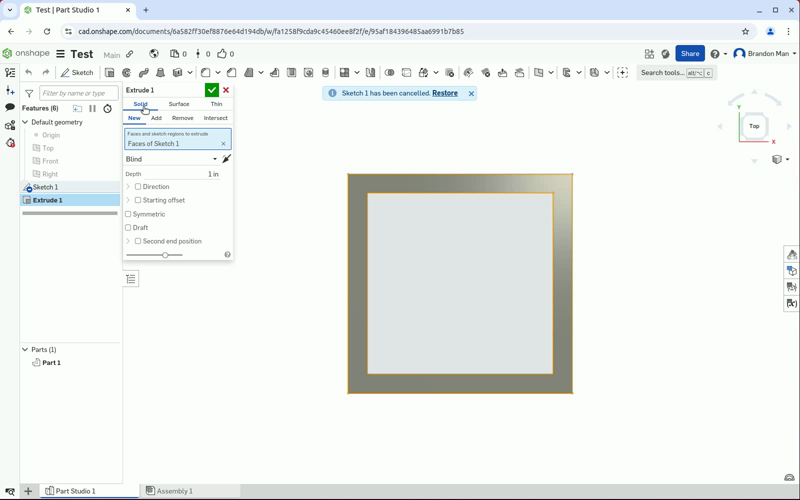
mouse_move(137, 120)
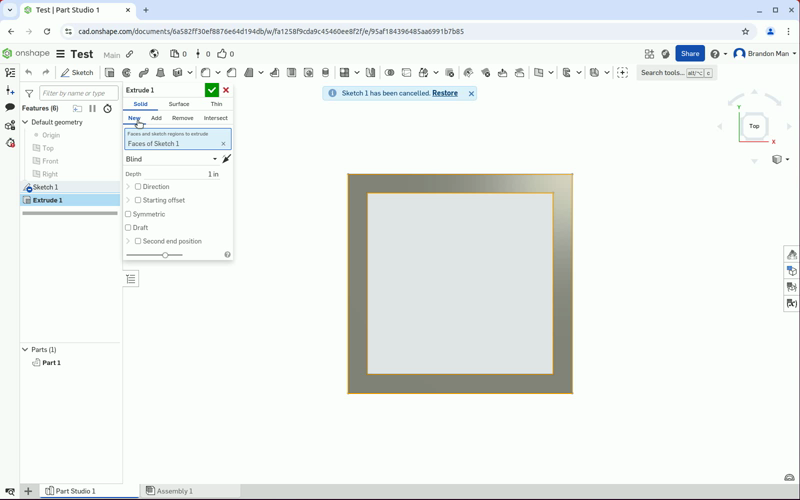
click(137, 120)
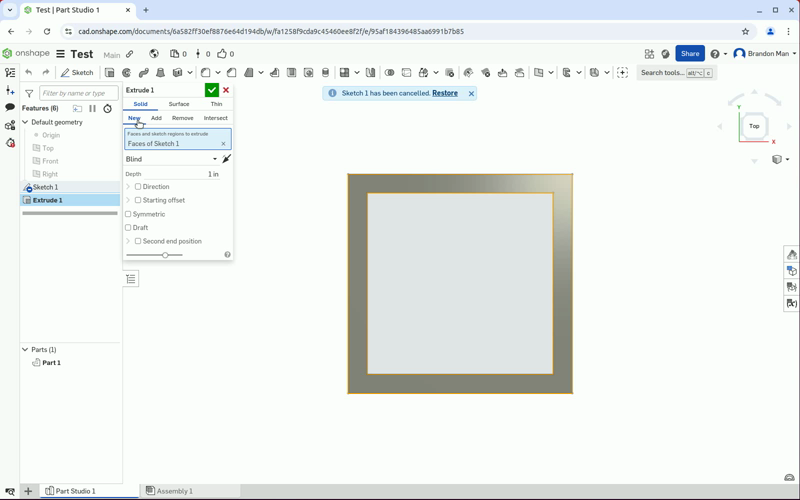
key(tab, 4)
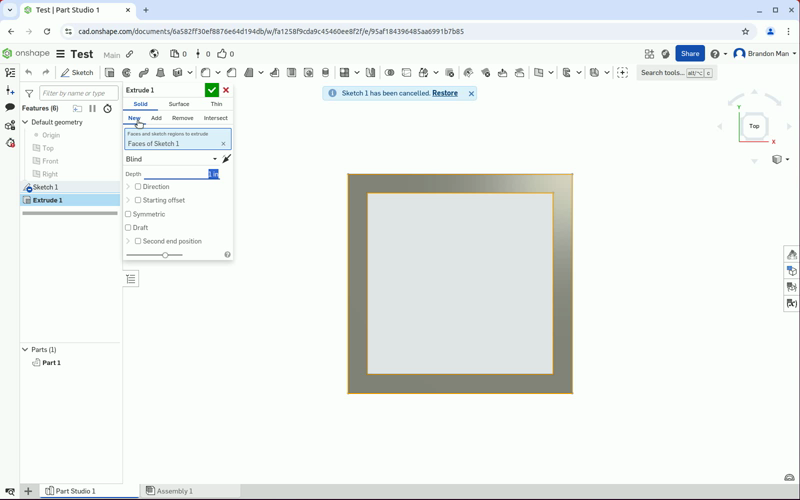
text(1.926)
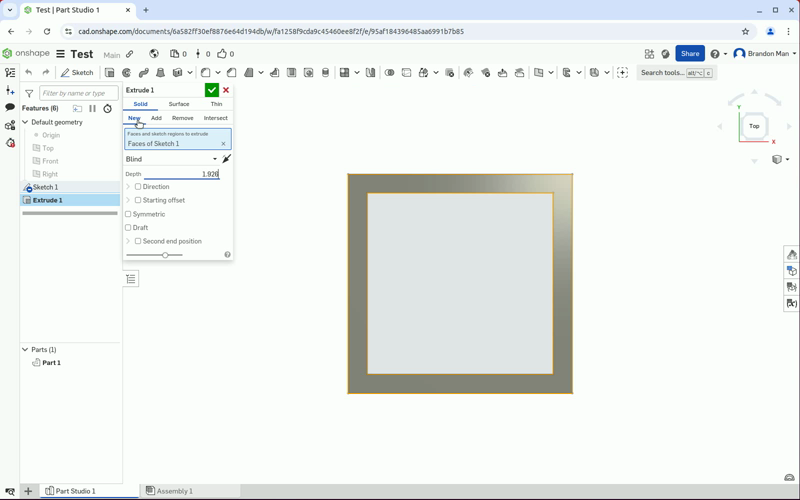
key(enter)
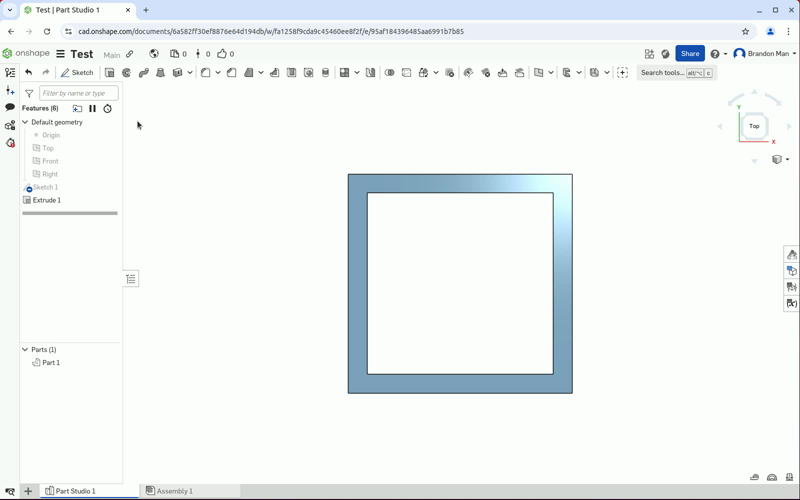
key(shift+h)
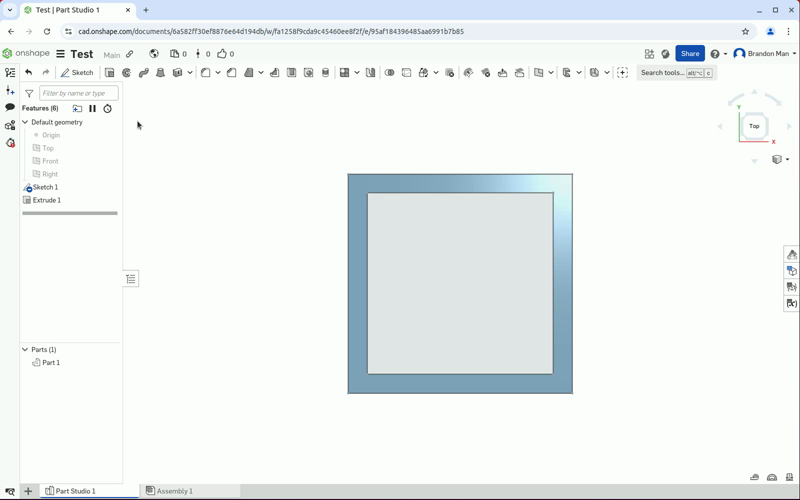
key(shift+h)
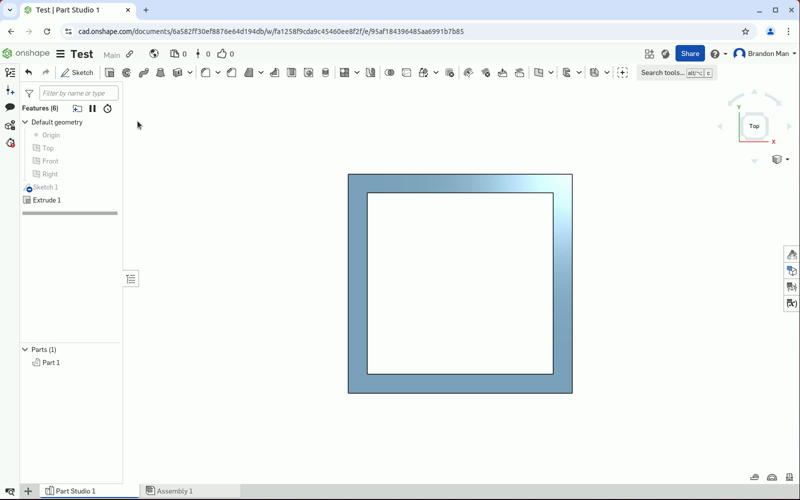
mouse_move(73, 189)
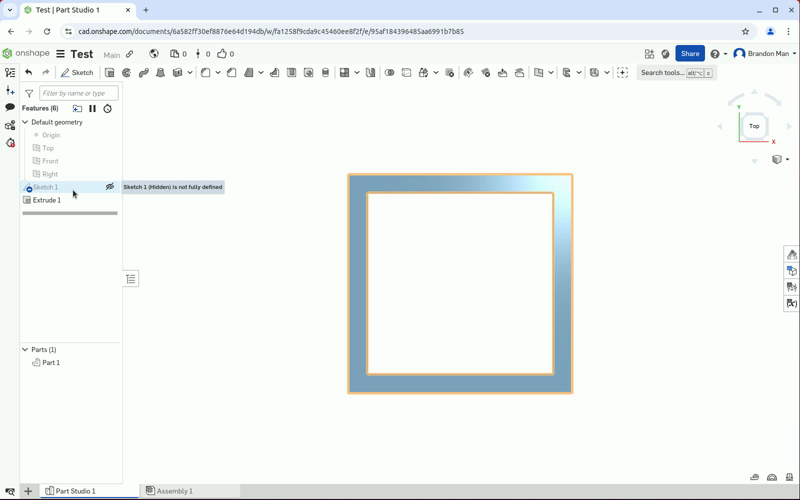
click(73, 189)
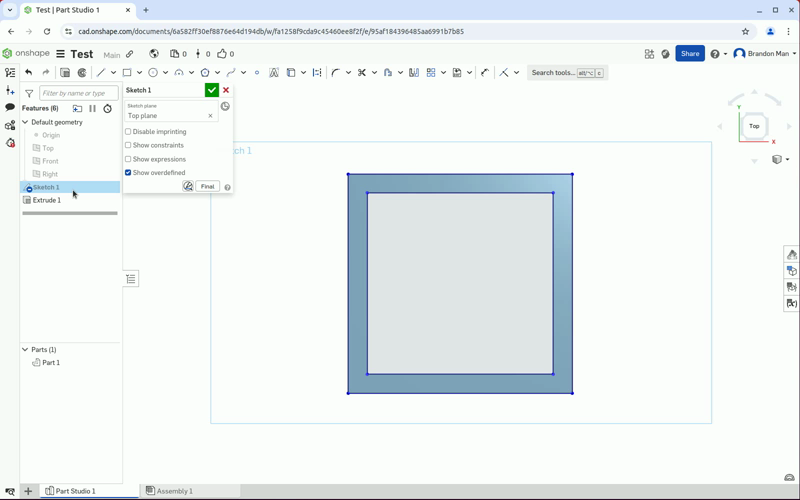
mouse_move(229, 92)
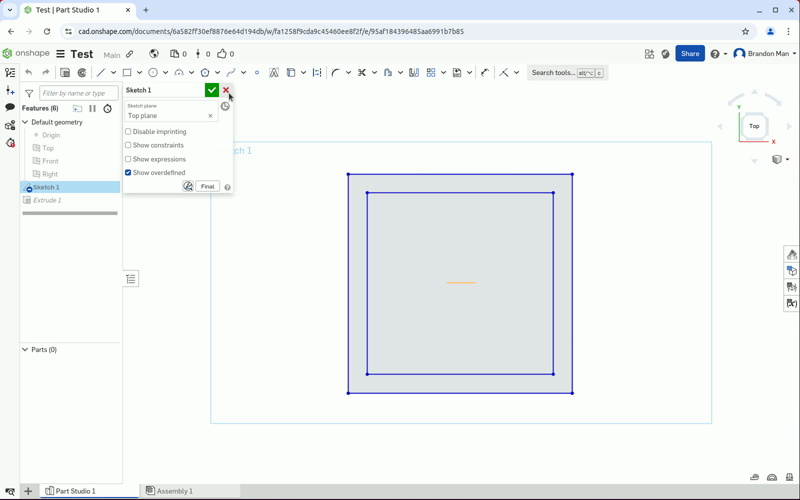
click(229, 92)
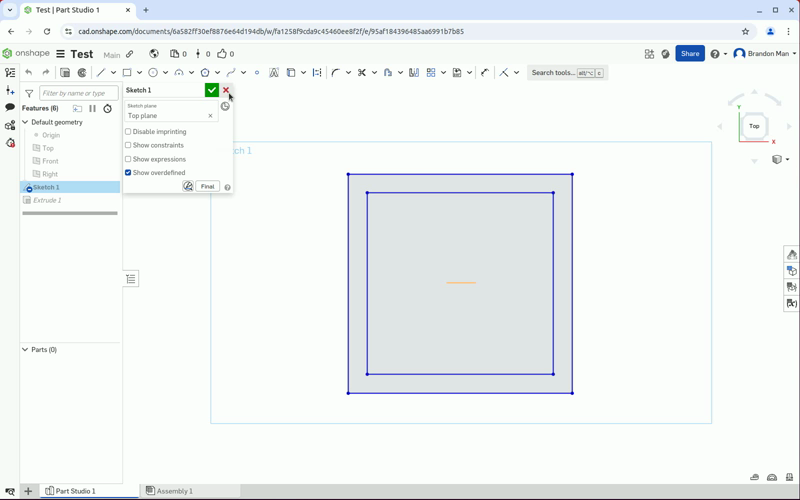
key(shift+s)
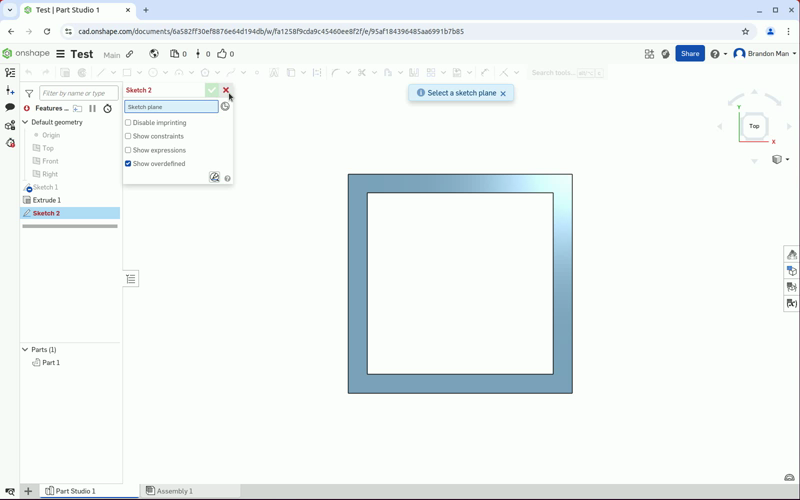
mouse_move(73, 150)
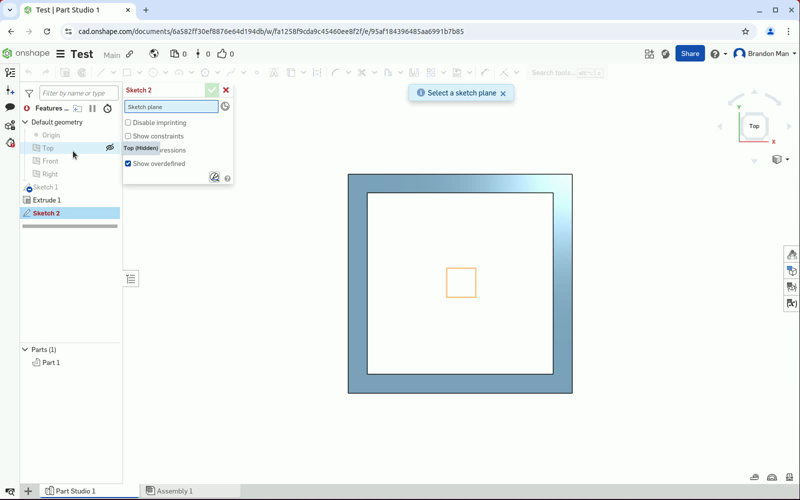
click(73, 150)
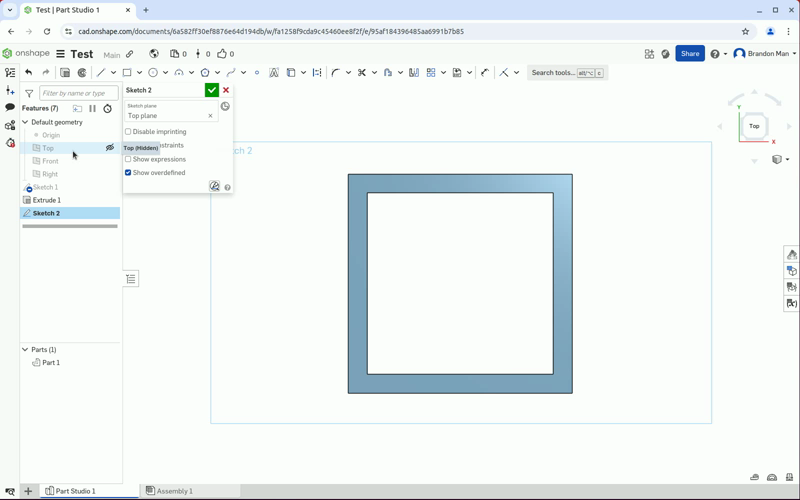
mouse_move(73, 352)
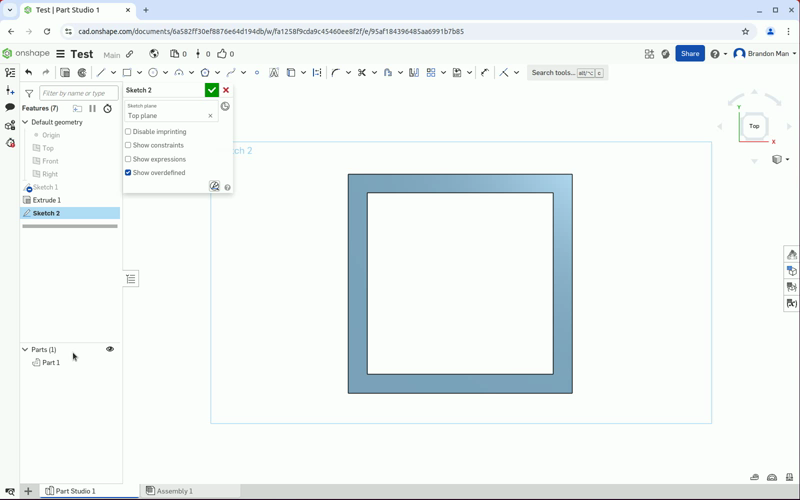
key(y)
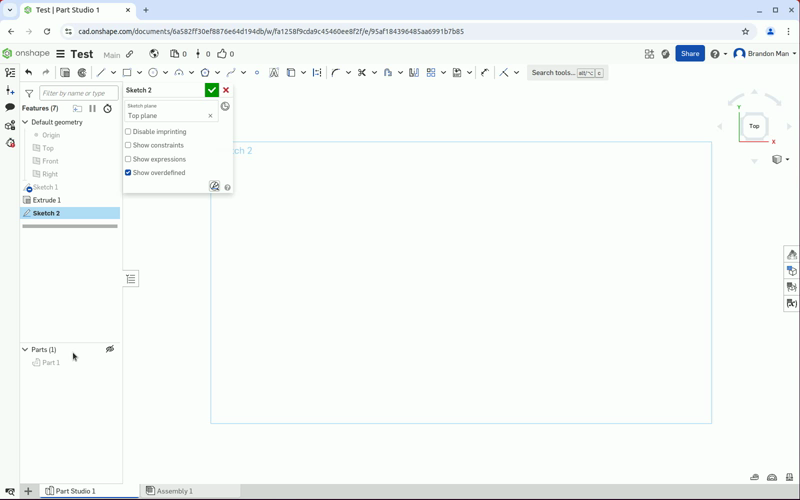
key(l)
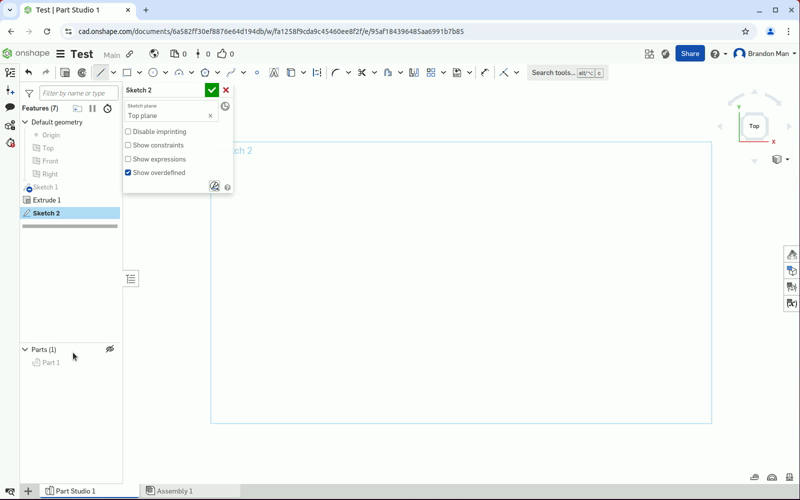
key_down(shift)
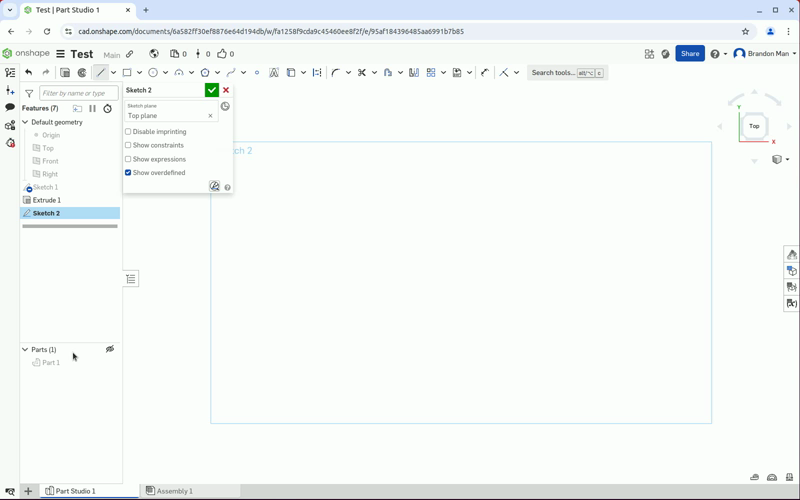
mouse_move(376, 365)
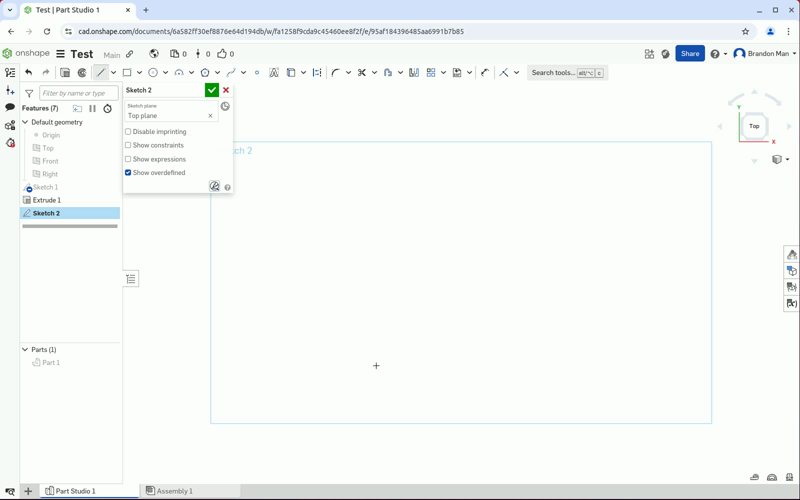
click(376, 365)
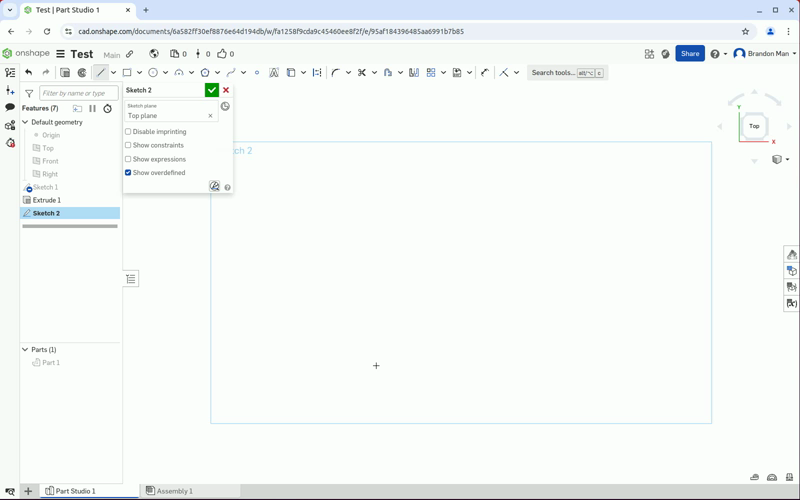
key_up(shift)
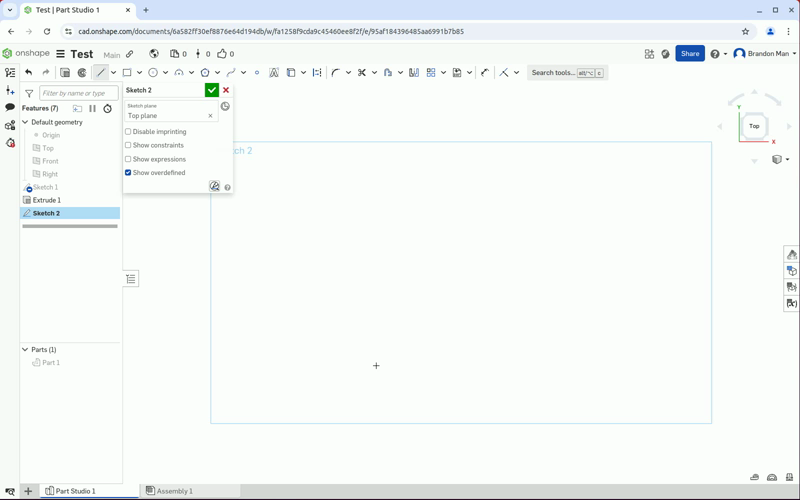
key_down(shift)
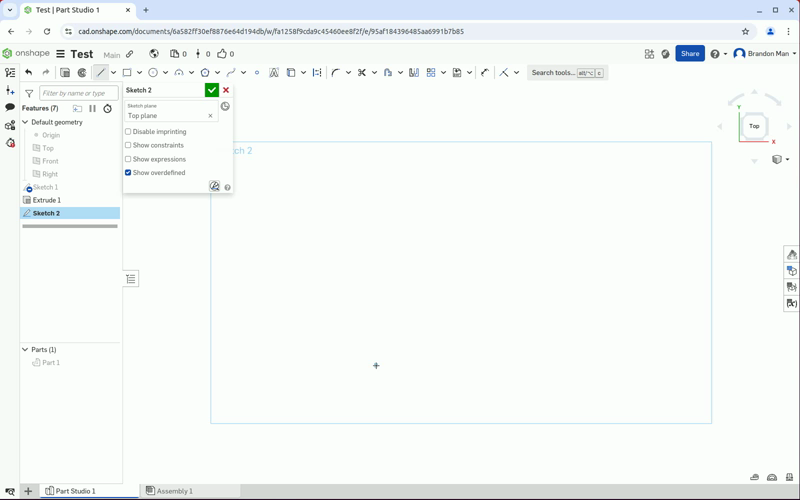
mouse_move(544, 365)
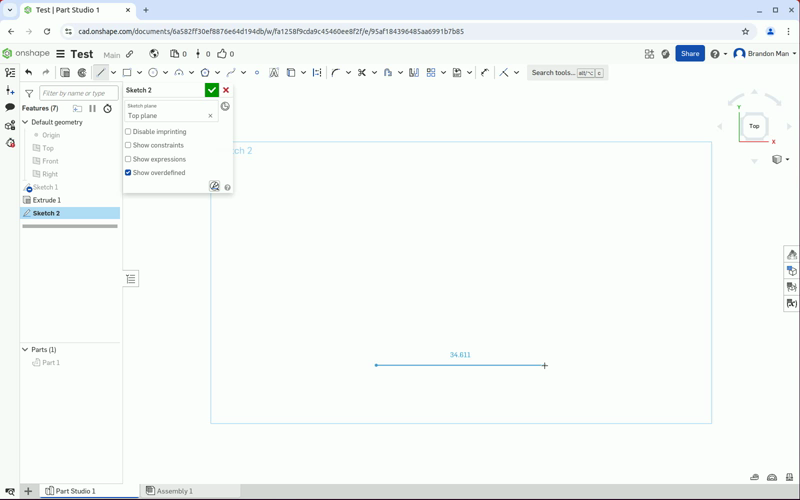
click(544, 365)
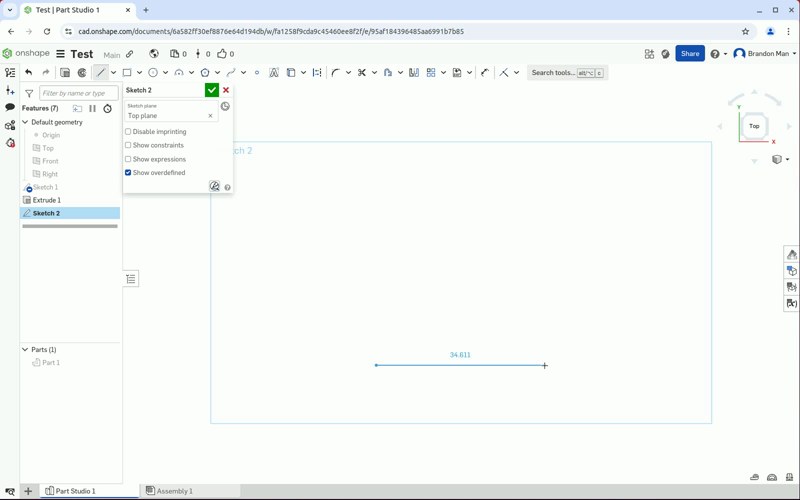
key_up(shift)
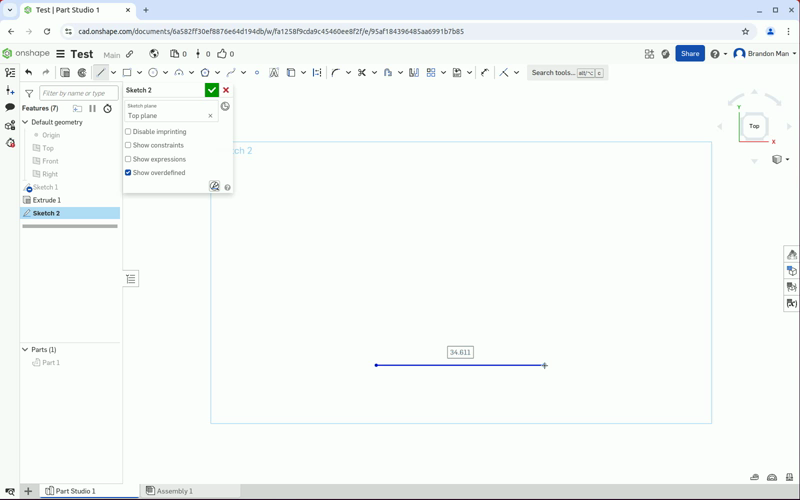
key_down(shift)
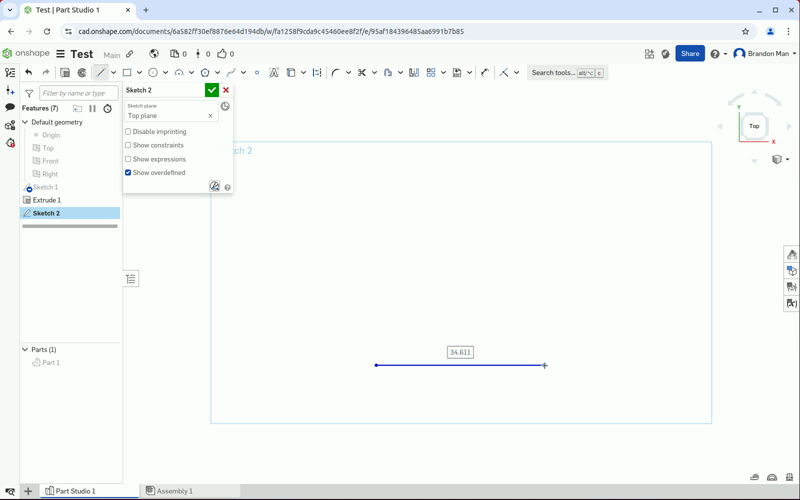
mouse_move(544, 202)
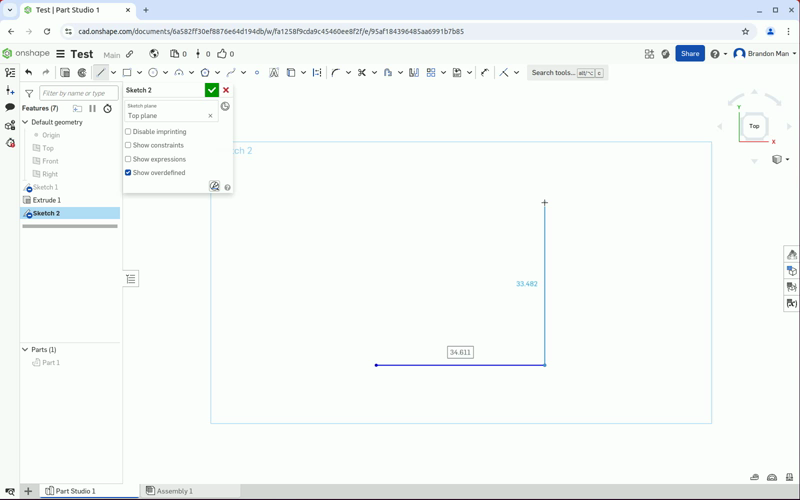
click(544, 202)
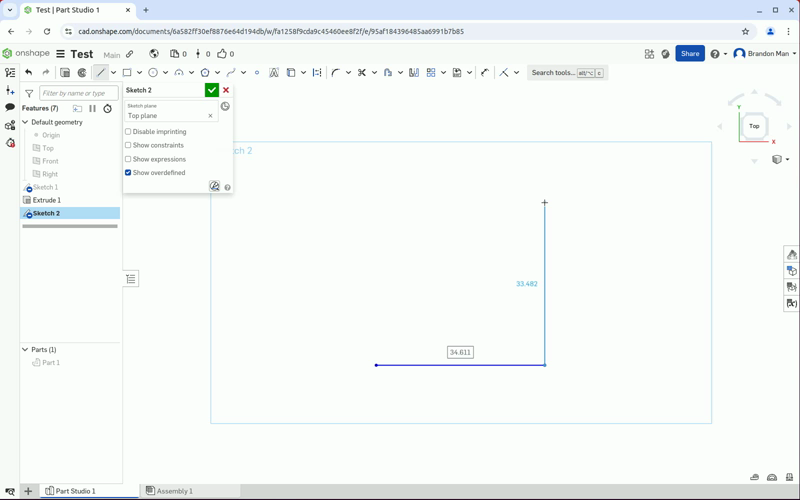
key_up(shift)
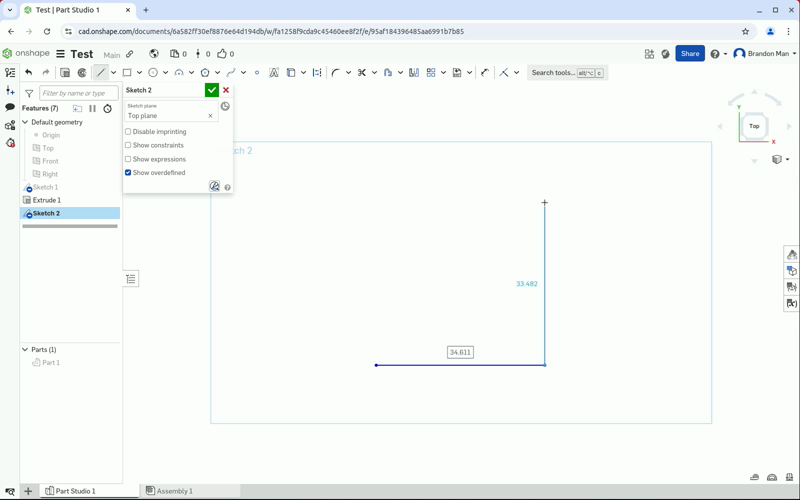
key_down(shift)
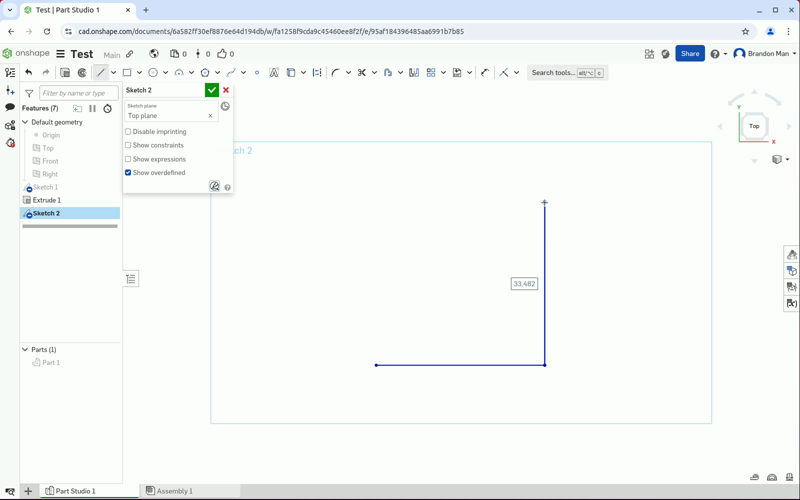
mouse_move(376, 202)
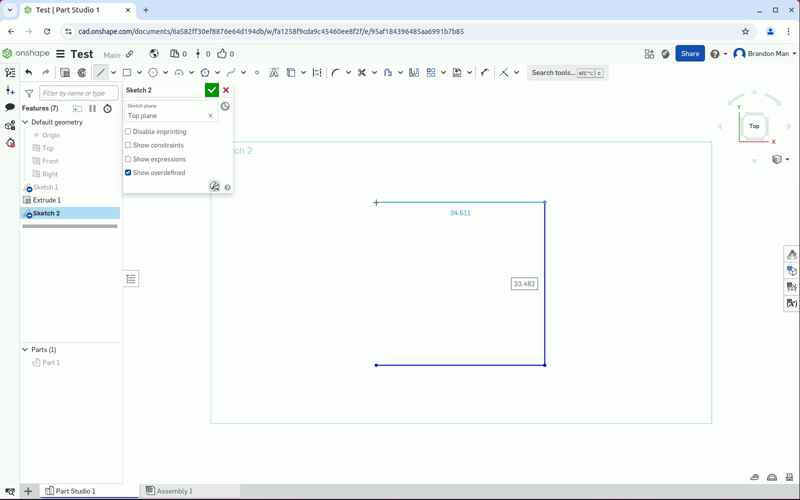
click(376, 202)
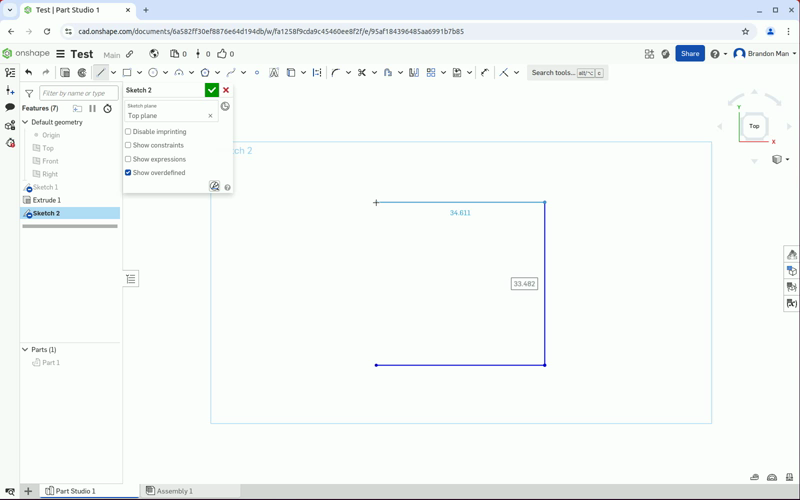
key_up(shift)
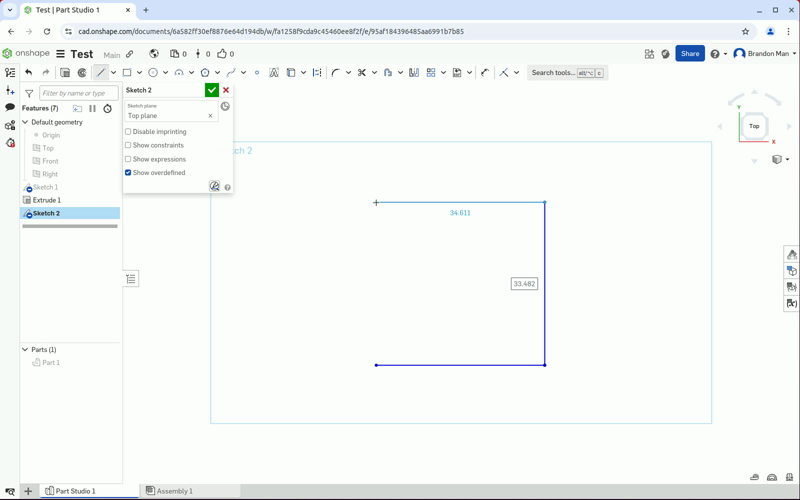
key_down(shift)
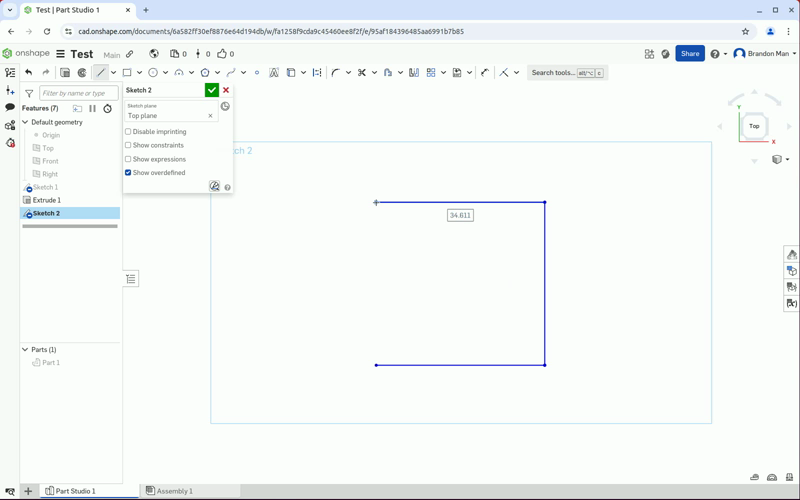
mouse_move(376, 365)
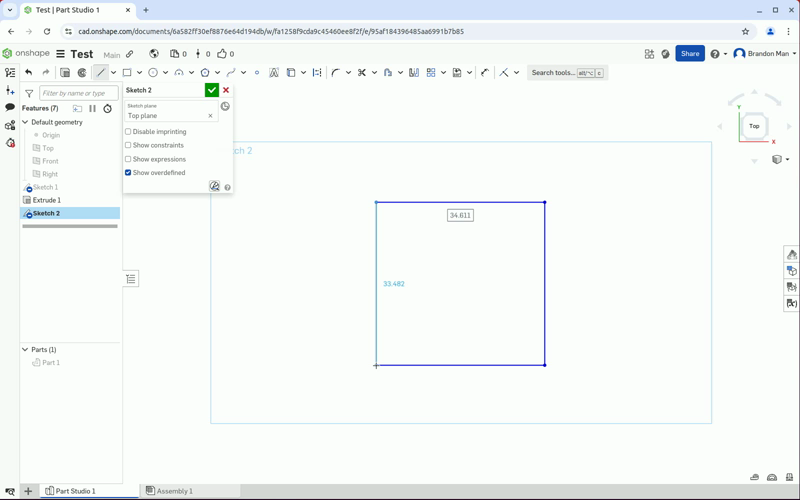
key_up(shift)
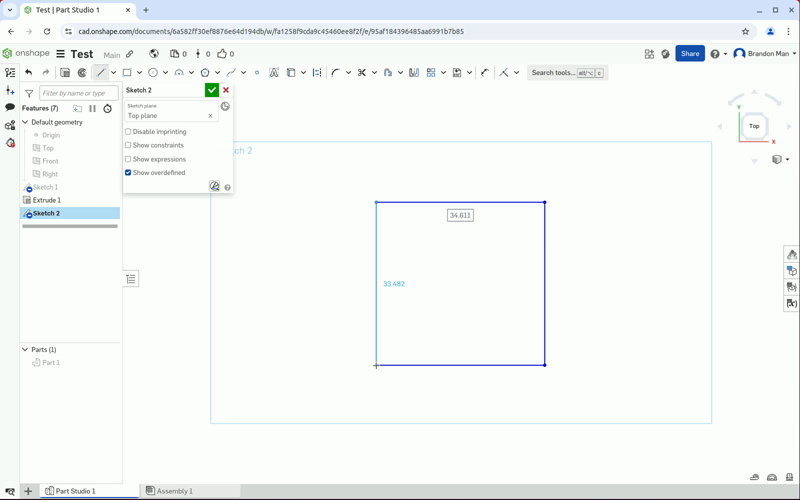
click(376, 365)
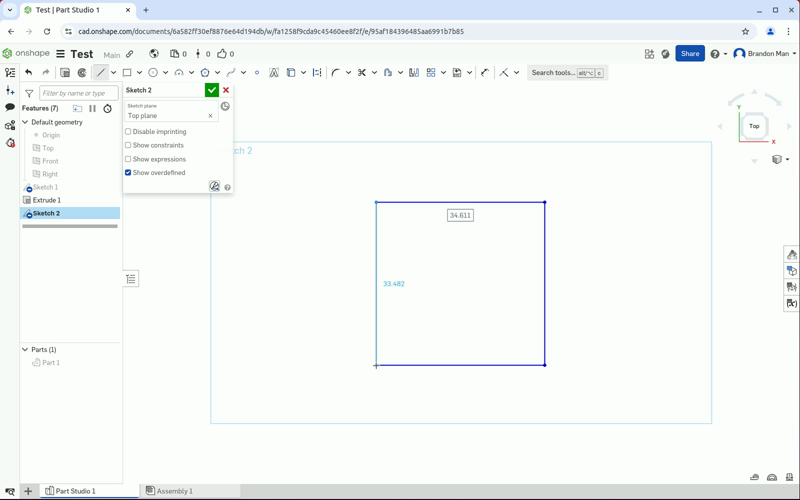
key(esc)
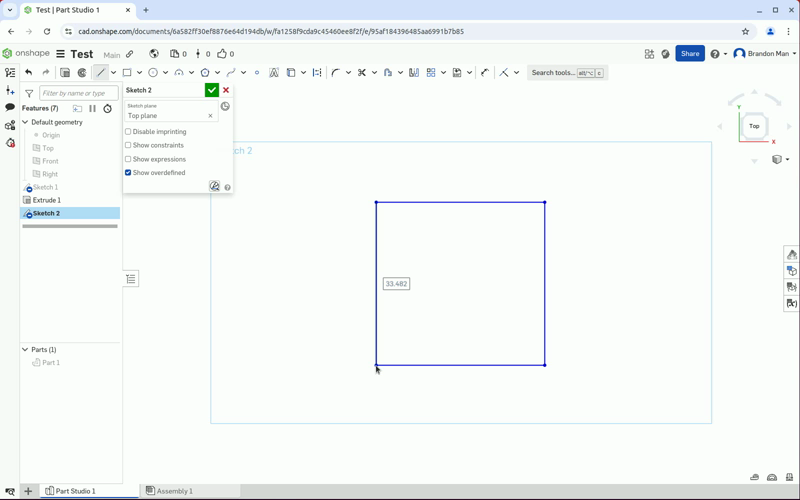
mouse_move(415, 276)
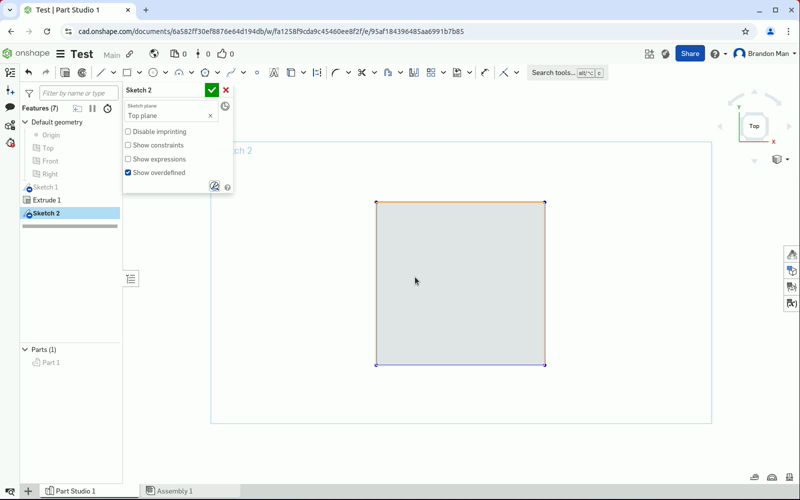
click(415, 276)
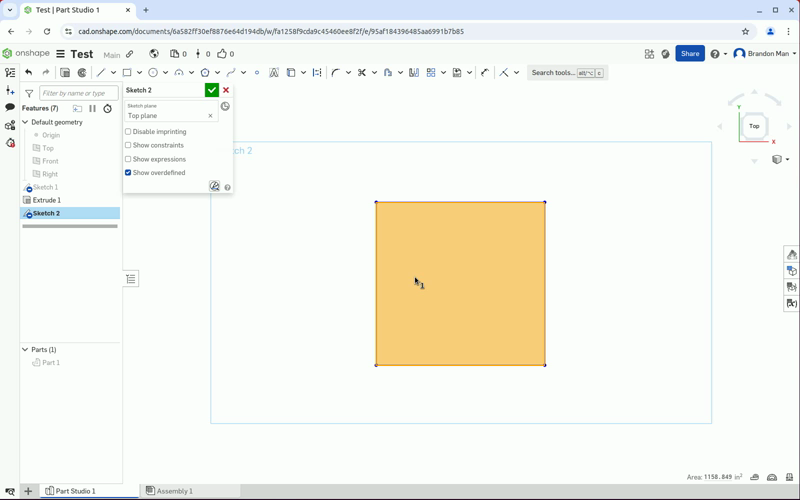
mouse_move(73, 352)
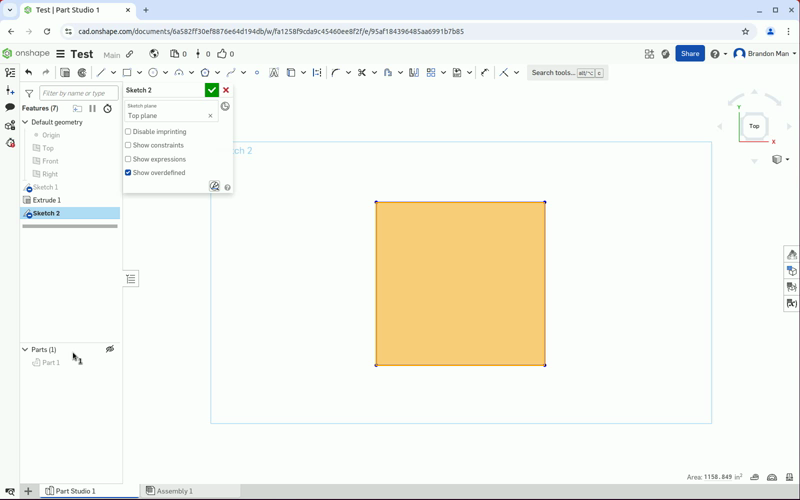
key(shift+y)
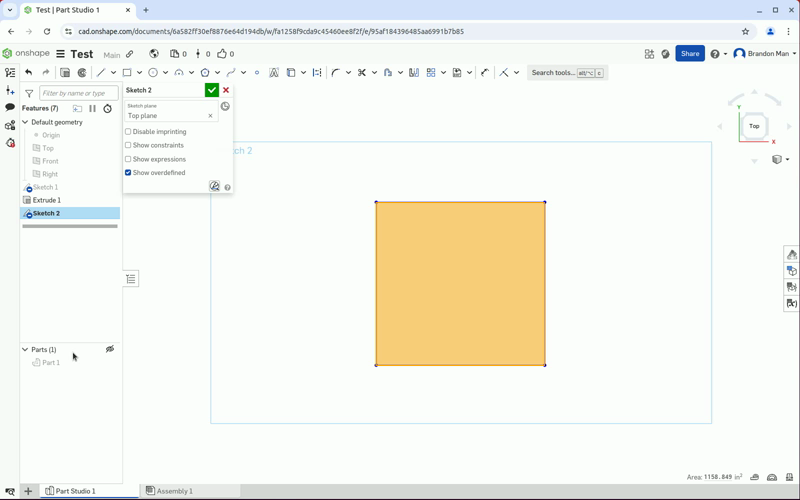
key(shift+e)
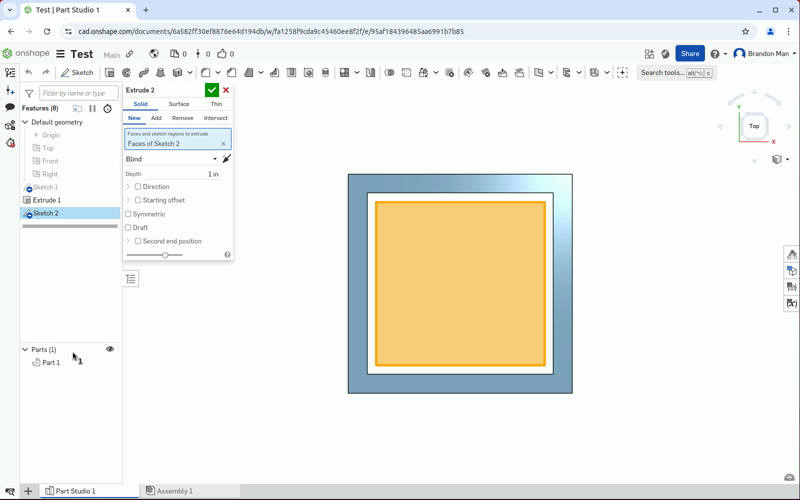
mouse_move(143, 106)
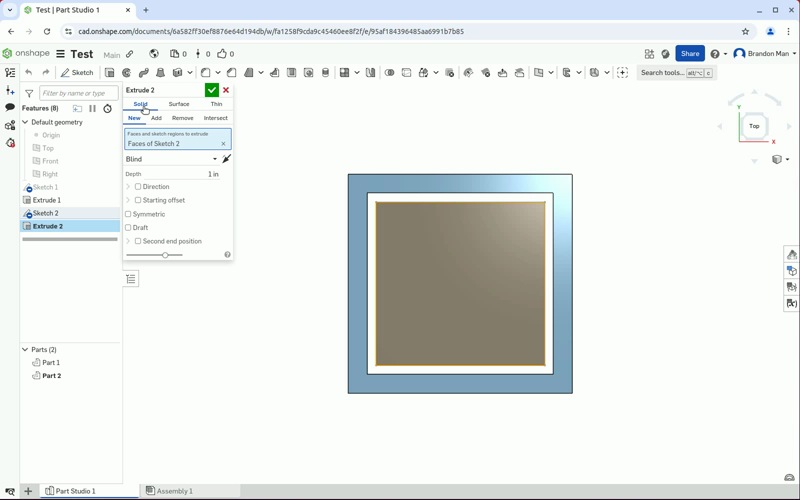
click(143, 106)
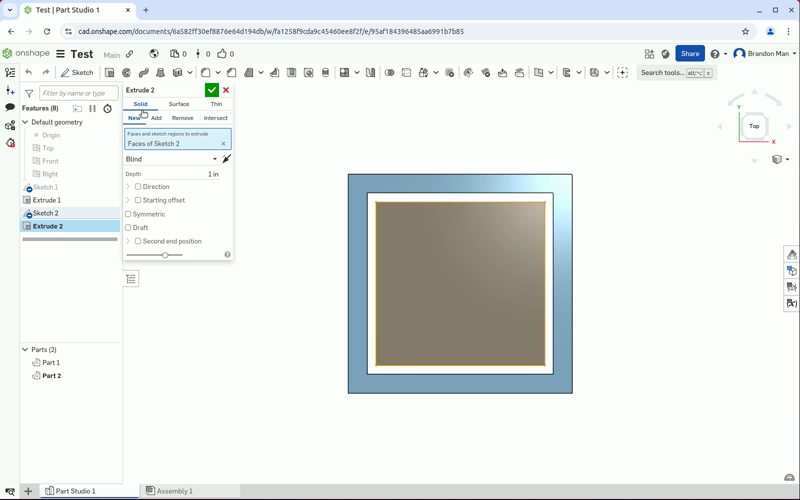
mouse_move(137, 120)
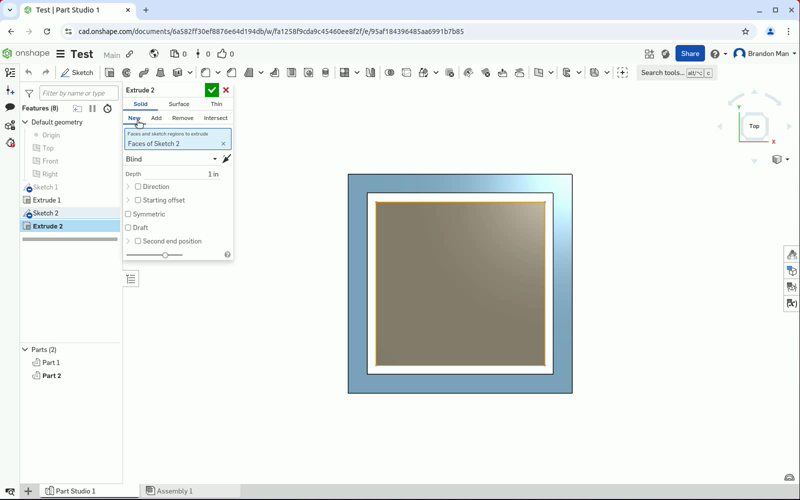
click(137, 120)
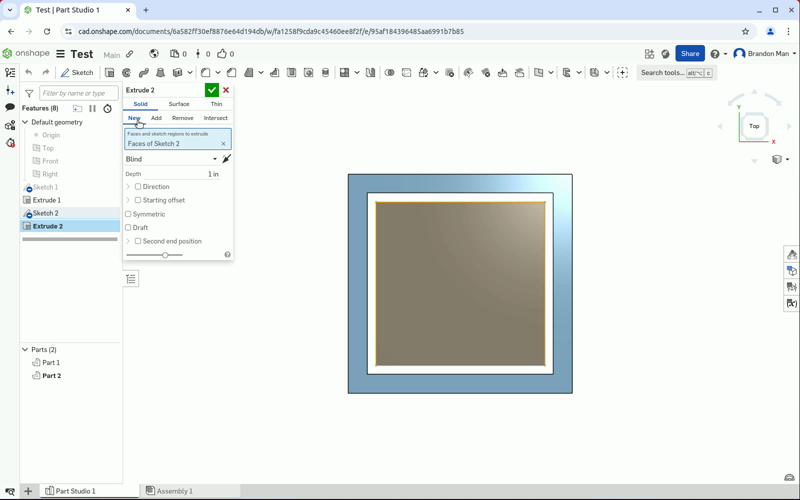
key(tab, 4)
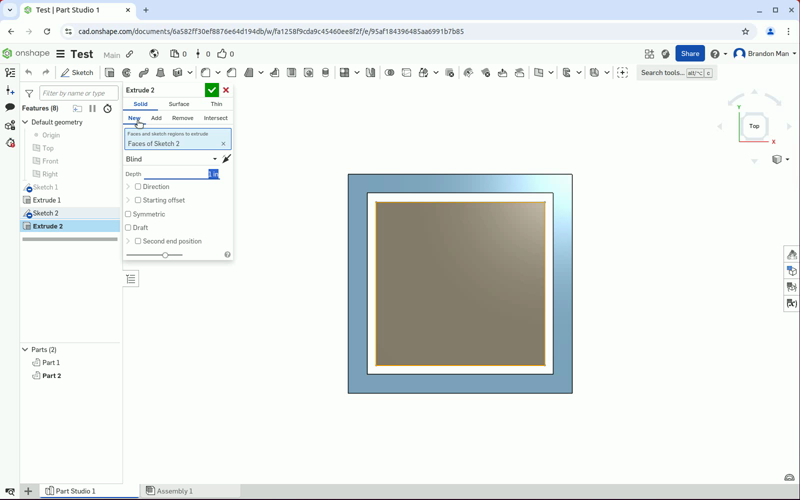
text(1.926)
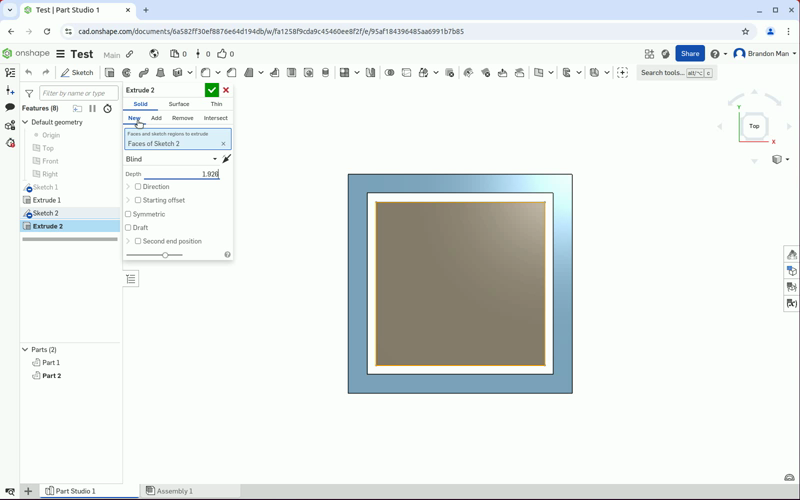
key(enter)
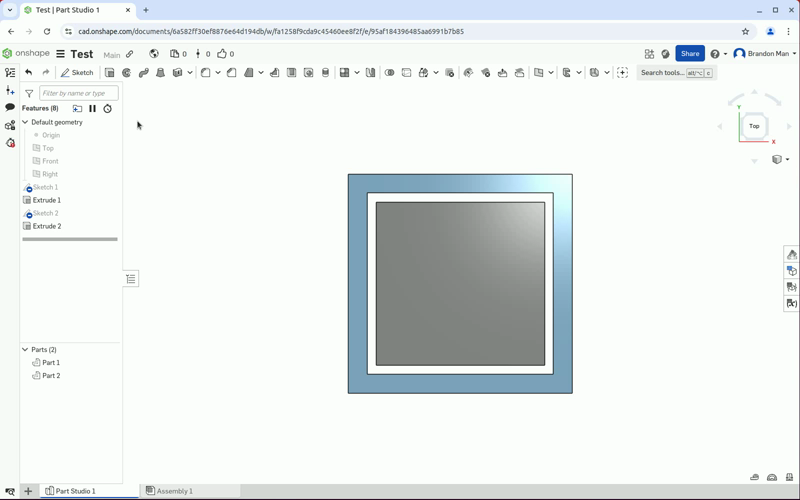
key(shift+h)
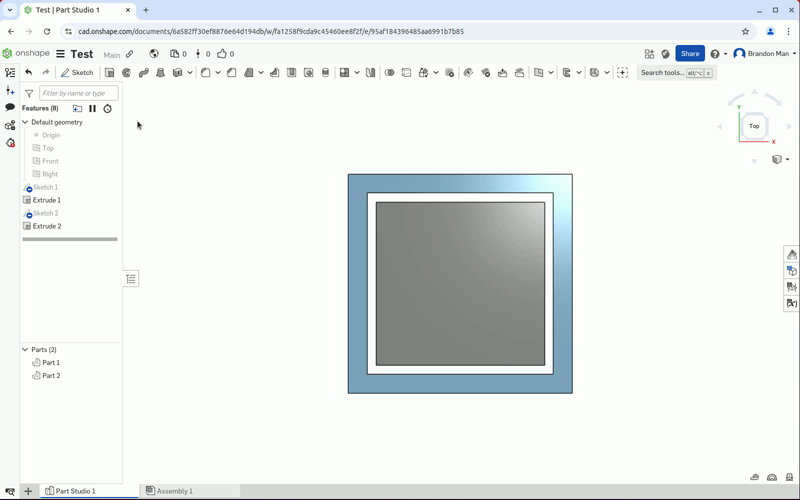
key(shift+h)
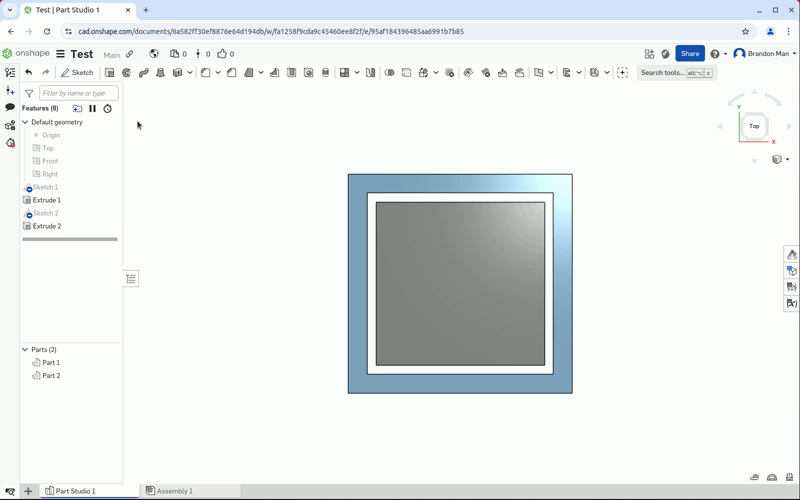
mouse_move(73, 189)
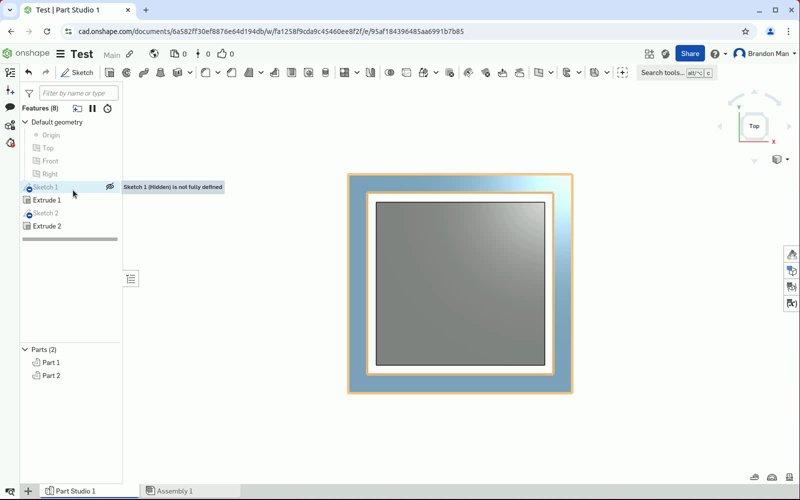
click(73, 189)
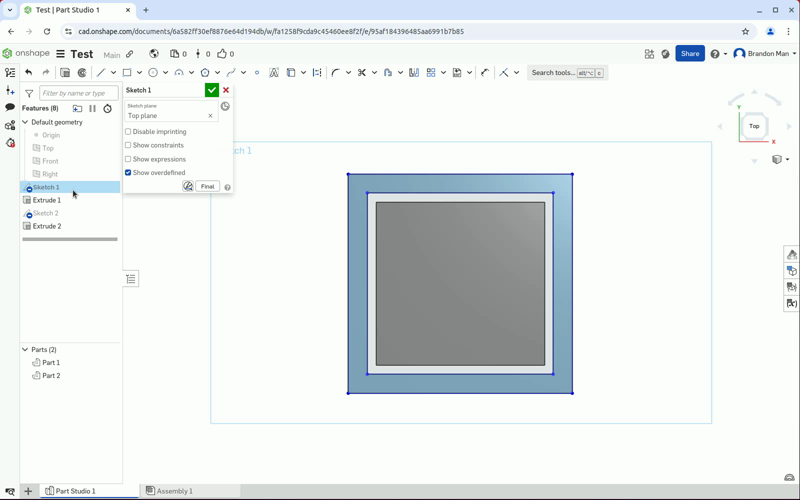
mouse_move(229, 92)
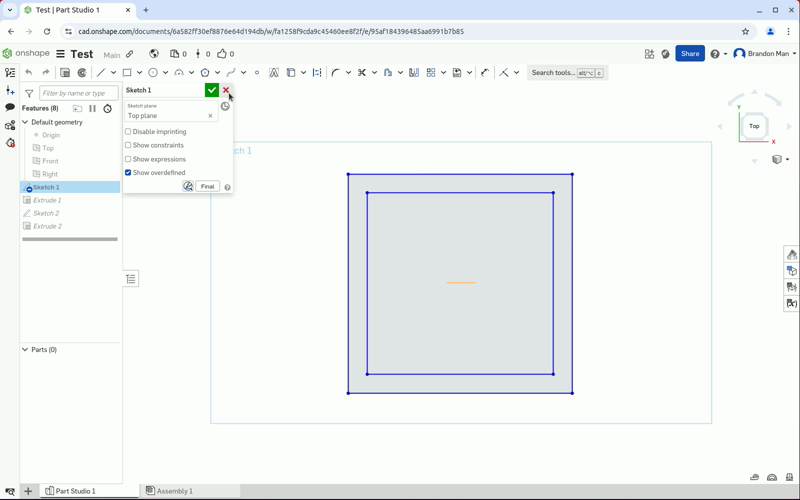
click(229, 92)
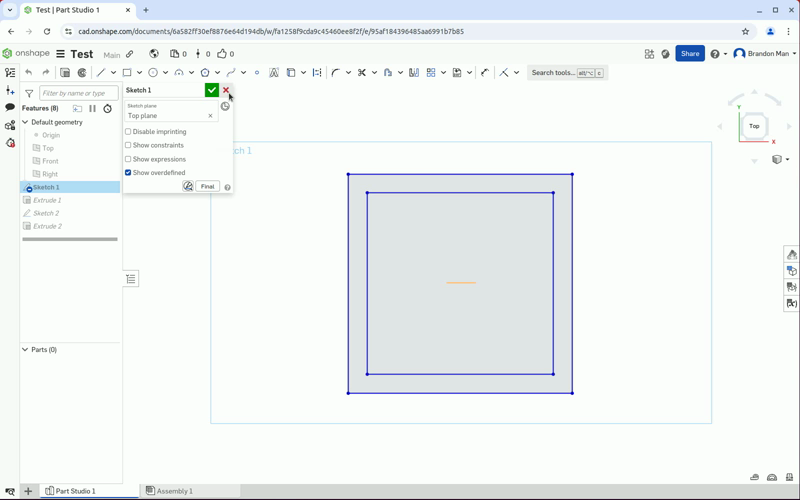
key(shift+s)
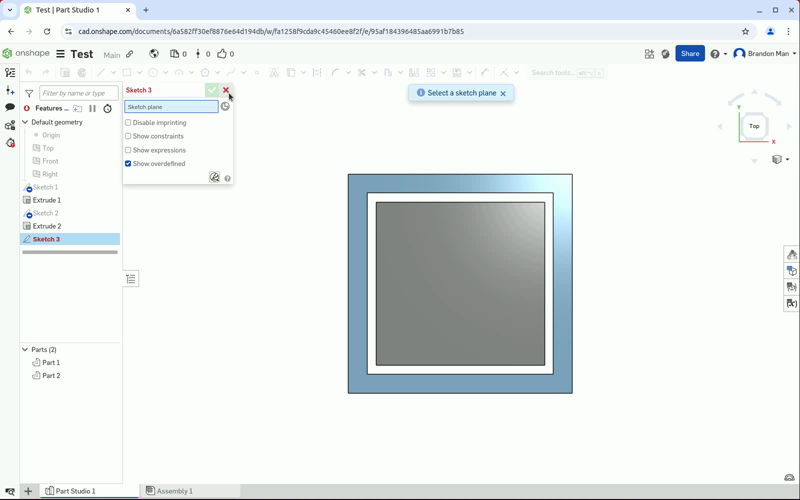
mouse_move(73, 150)
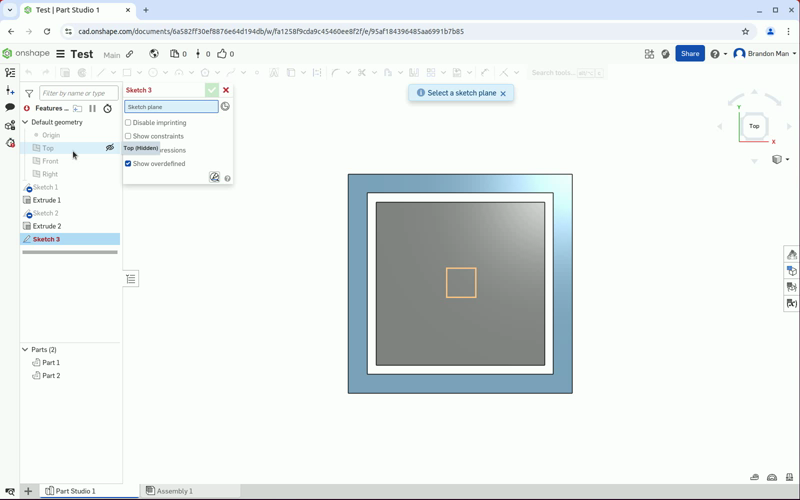
click(73, 150)
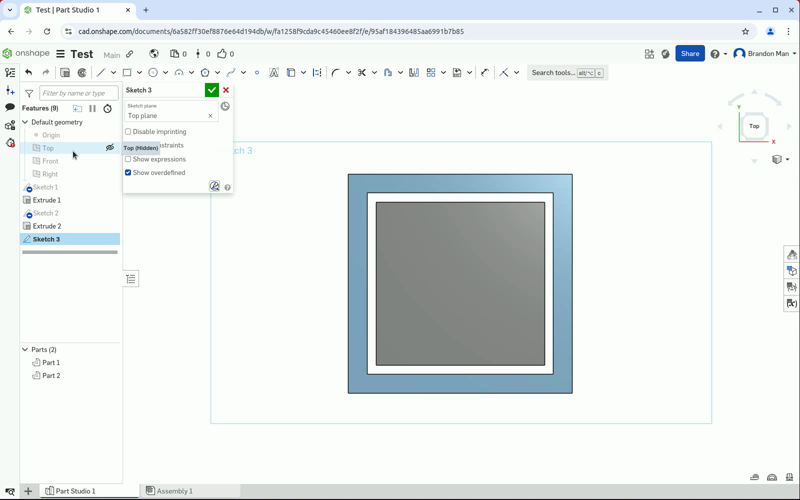
mouse_move(73, 352)
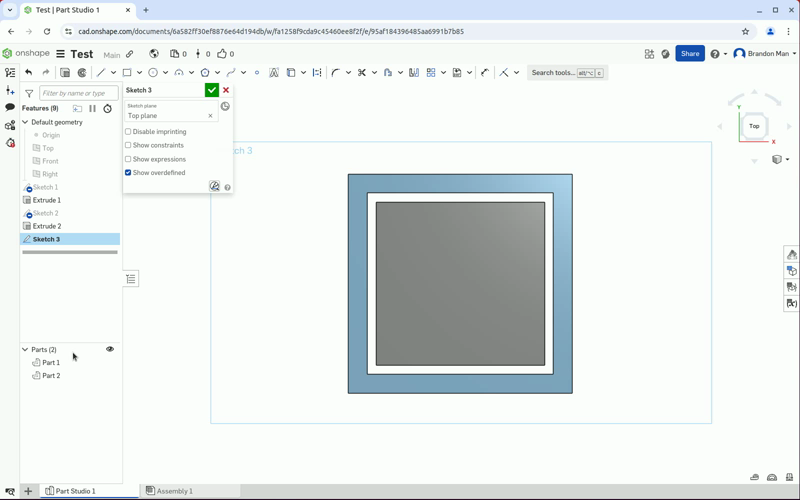
key(y)
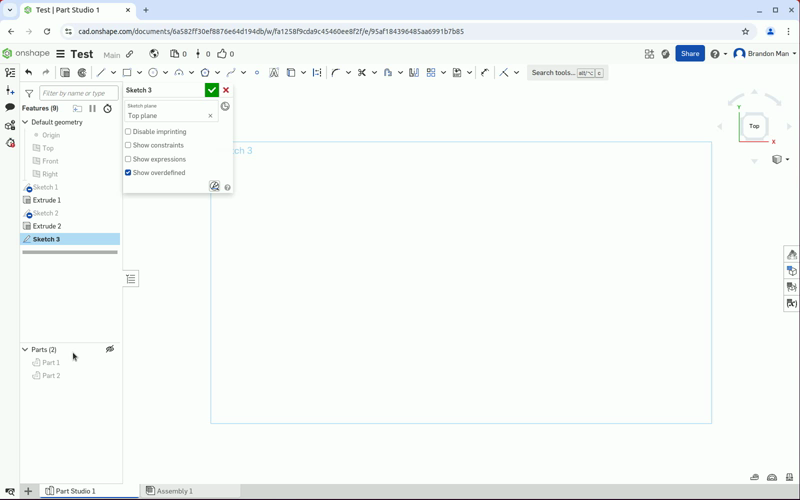
key(l)
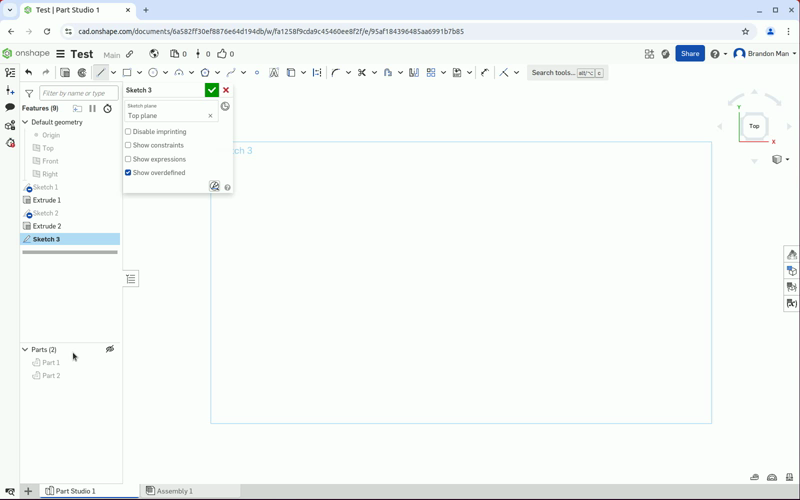
key_down(shift)
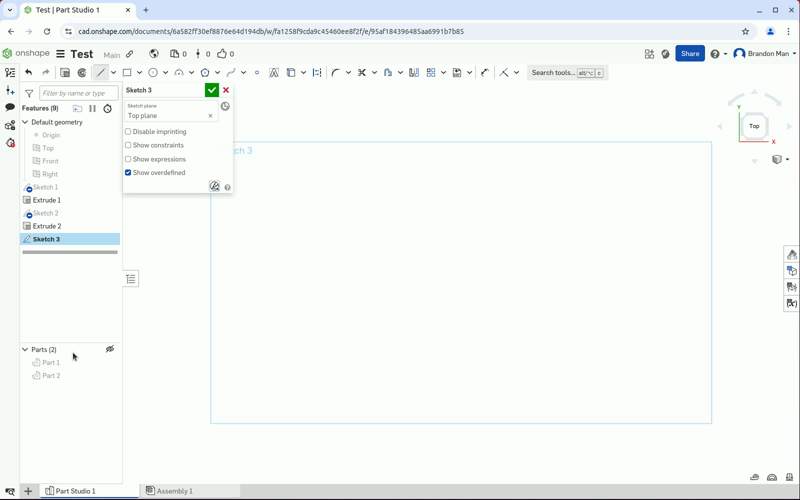
mouse_move(366, 374)
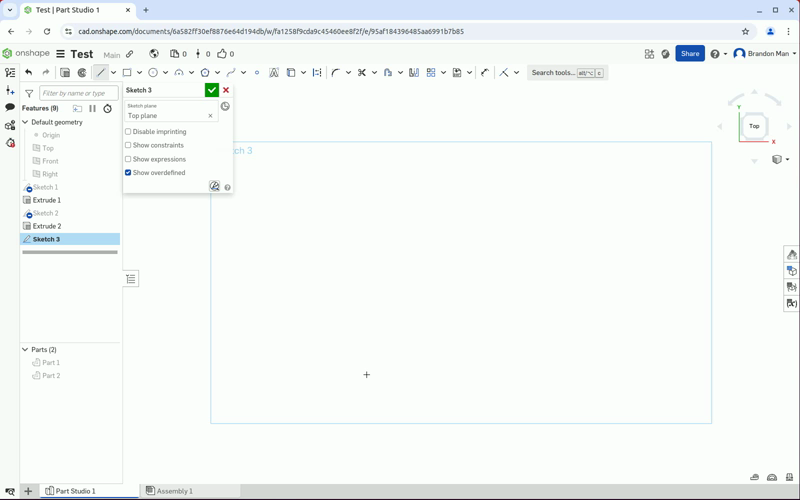
click(366, 374)
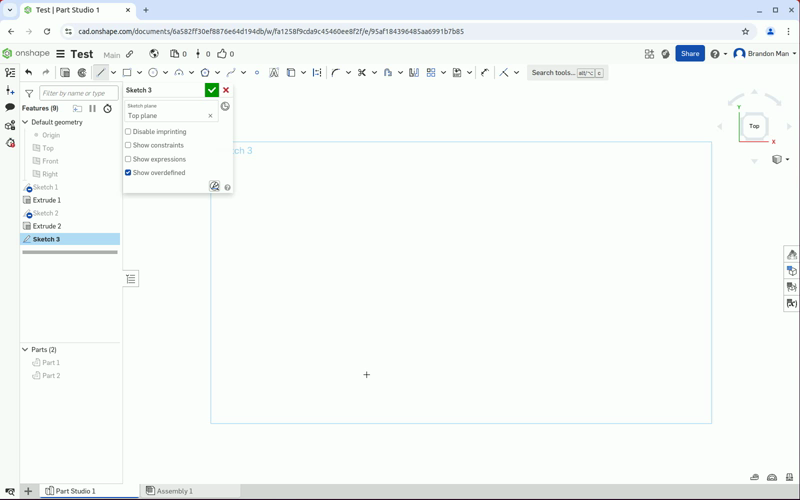
key_up(shift)
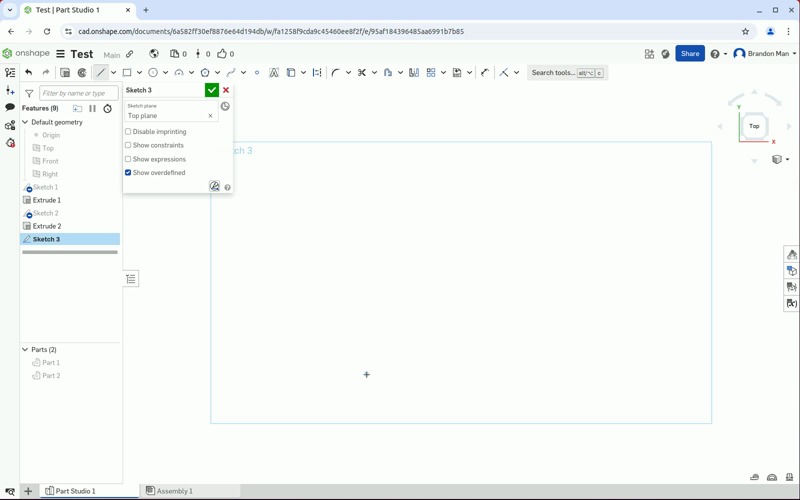
key_down(shift)
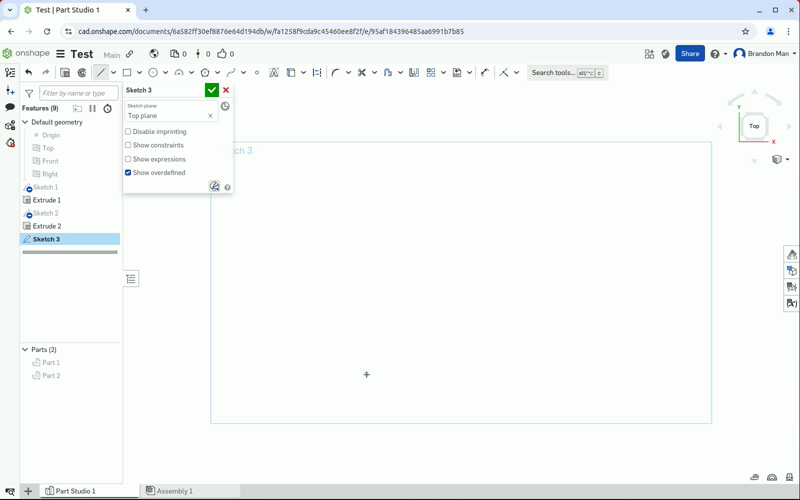
mouse_move(553, 374)
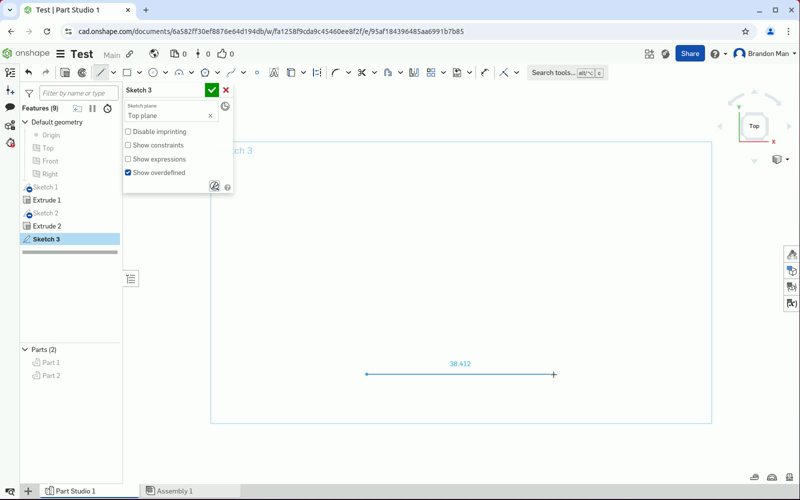
click(553, 374)
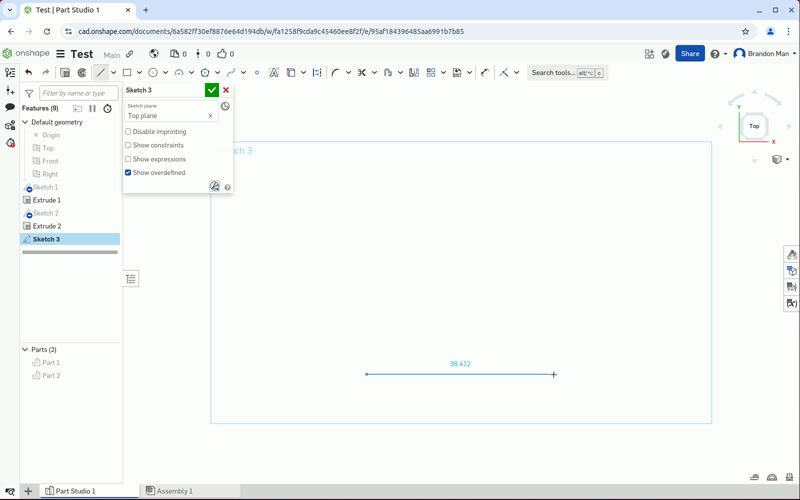
key_up(shift)
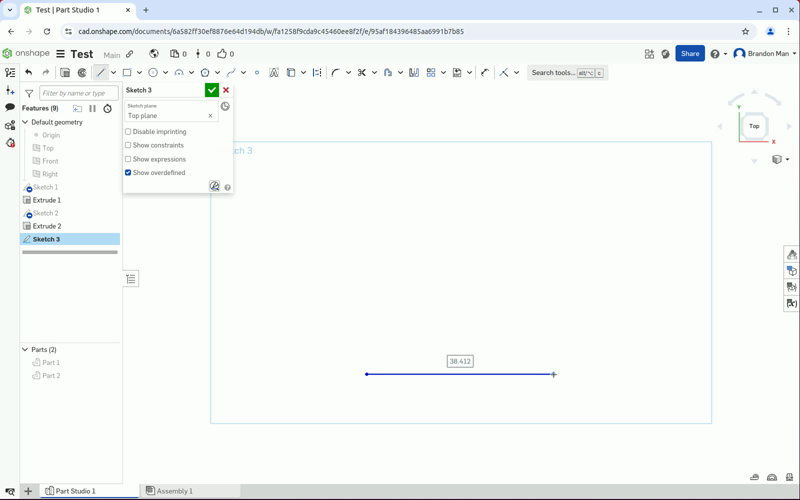
key_down(shift)
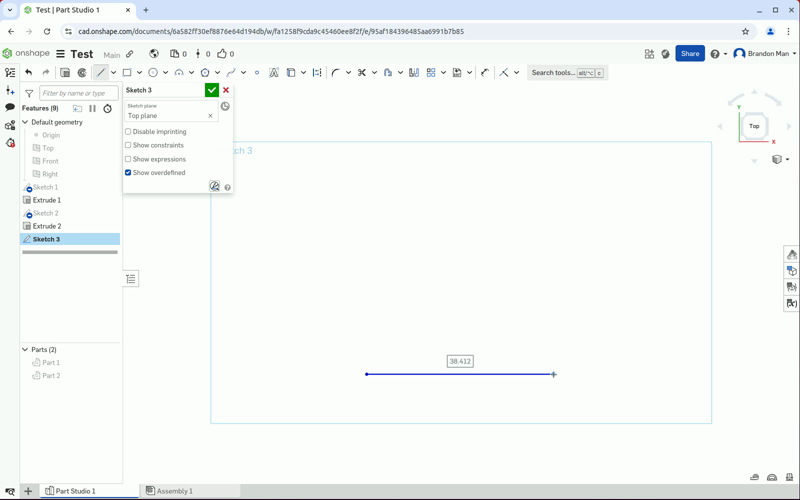
mouse_move(553, 193)
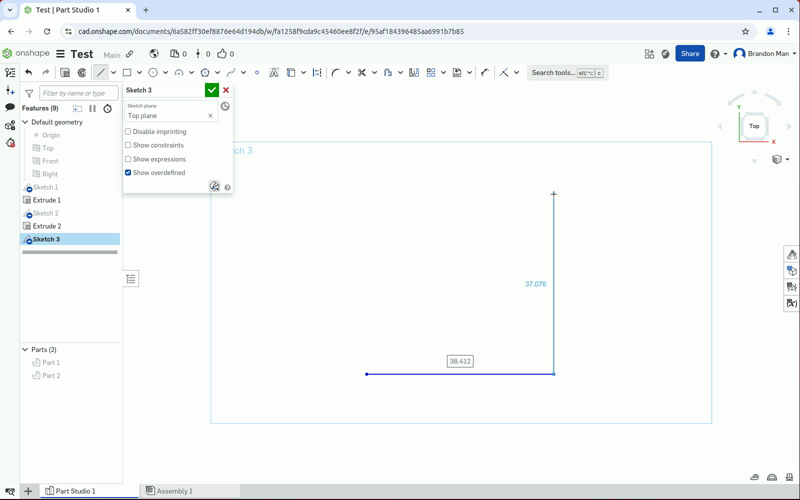
click(553, 193)
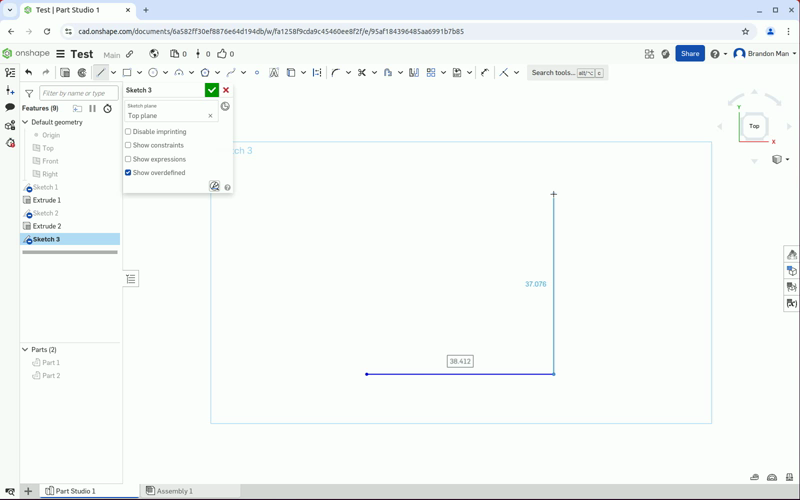
key_up(shift)
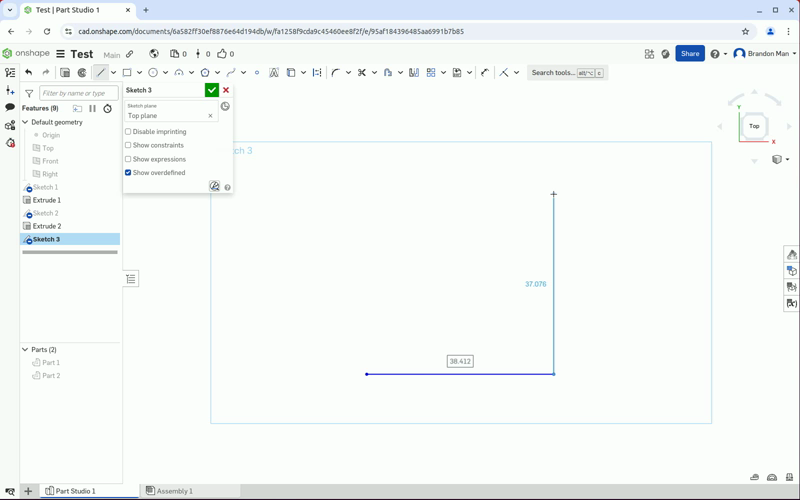
key_down(shift)
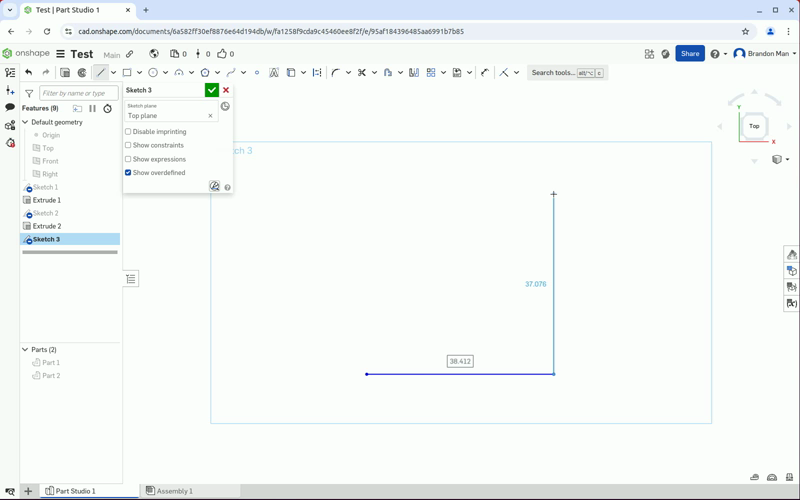
mouse_move(366, 193)
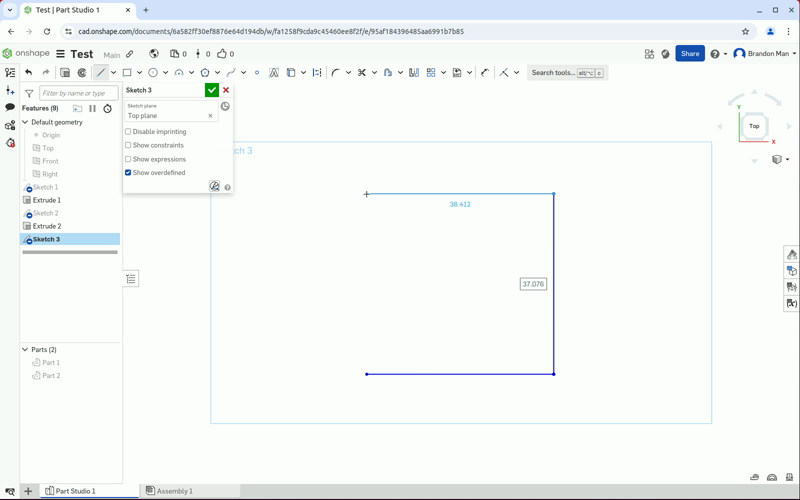
click(366, 193)
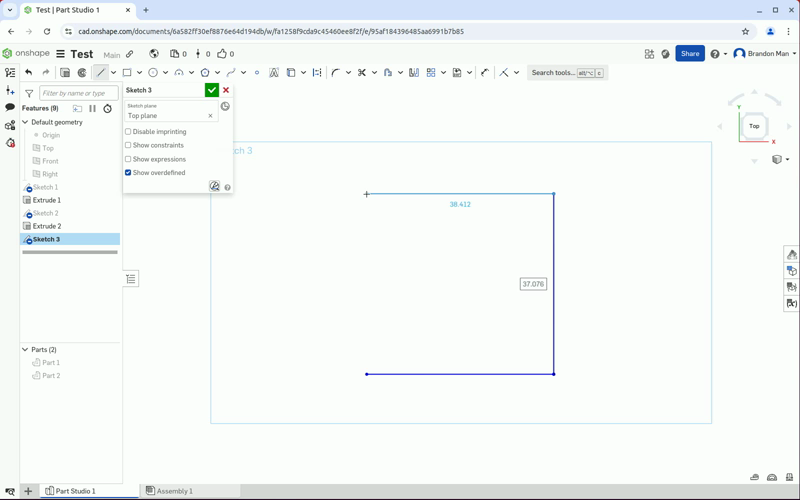
key_up(shift)
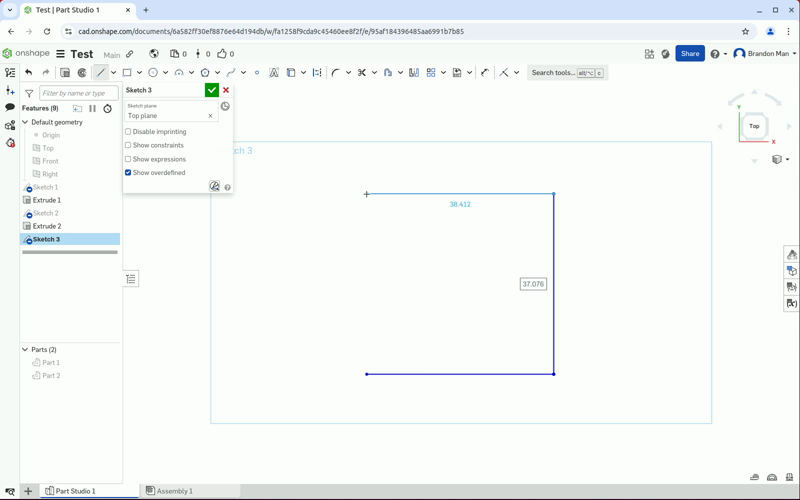
key_down(shift)
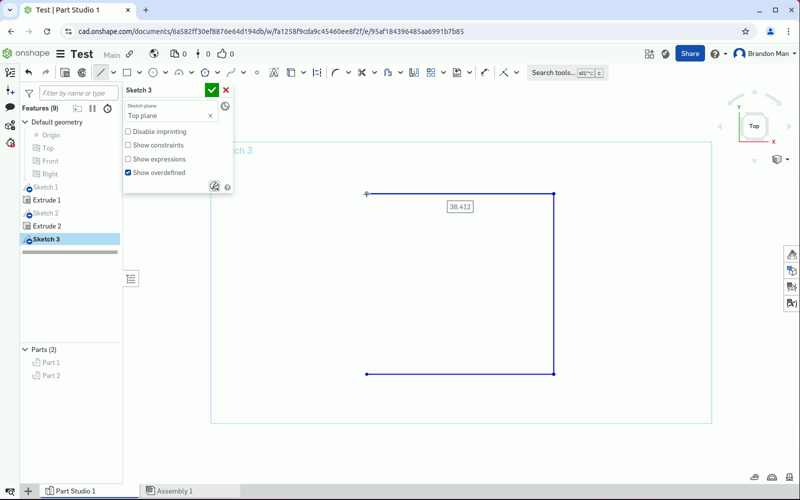
mouse_move(366, 374)
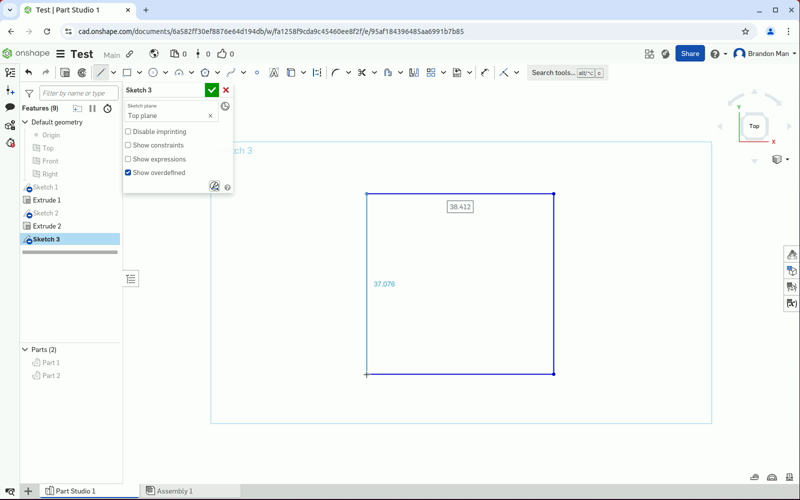
key_up(shift)
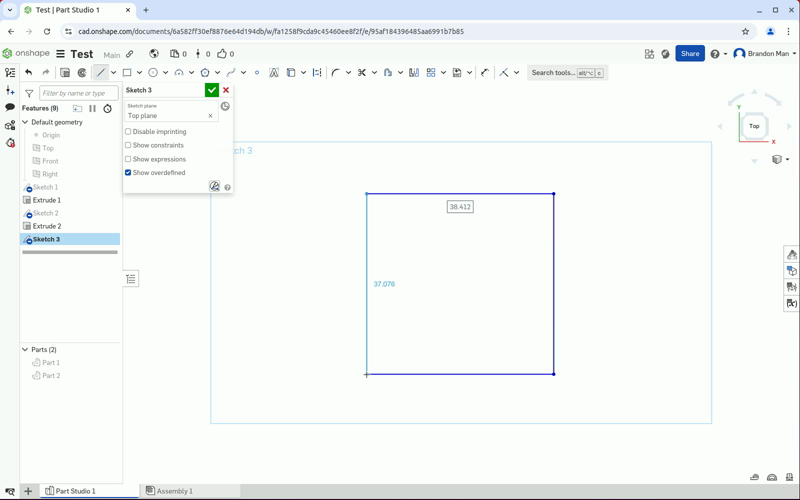
click(366, 374)
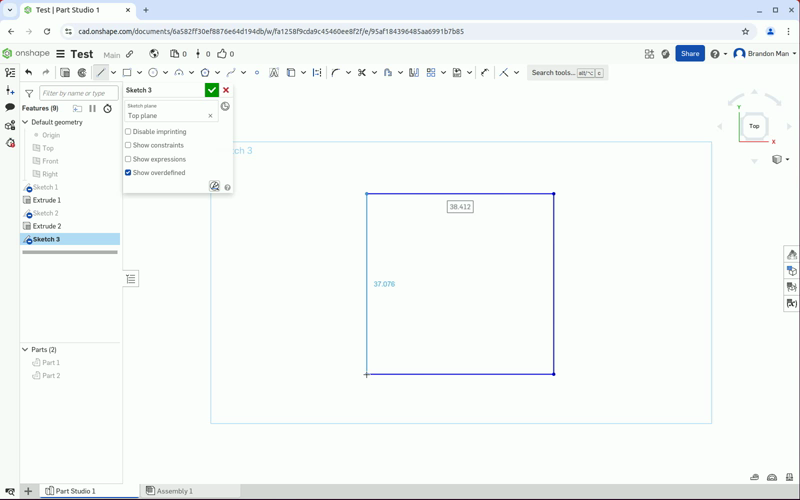
key(esc)
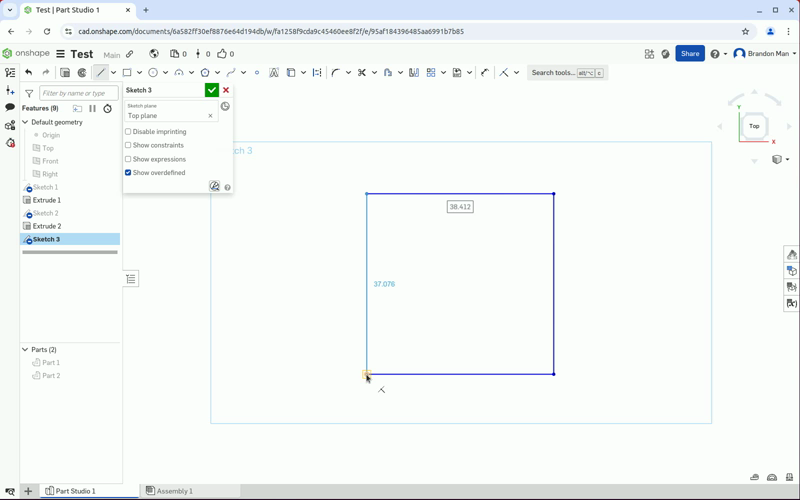
key(l)
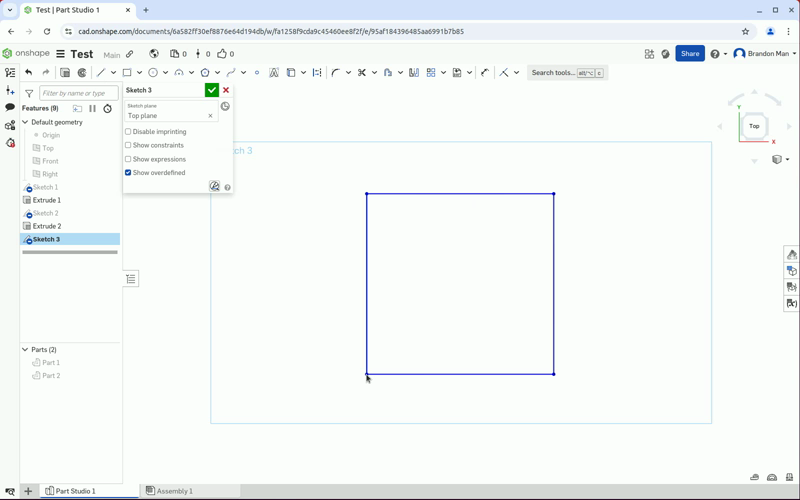
key_down(shift)
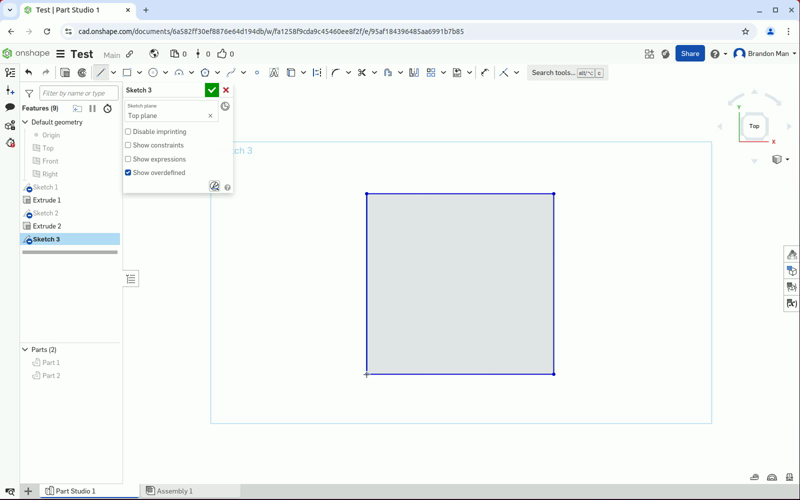
mouse_move(376, 364)
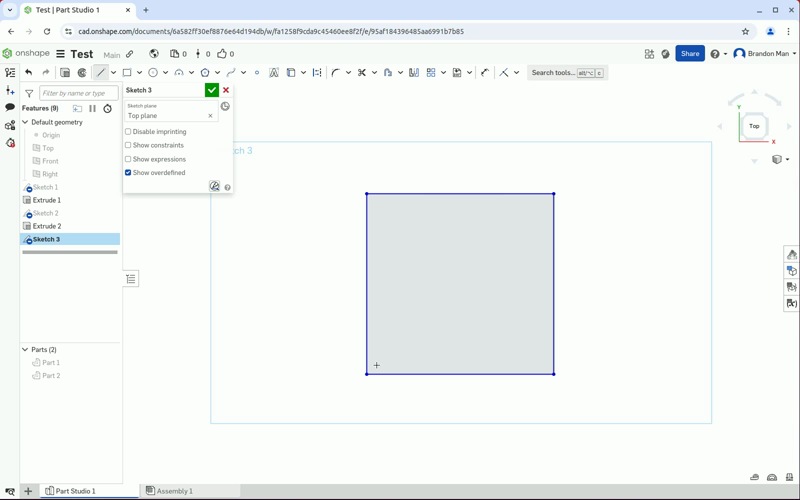
click(376, 364)
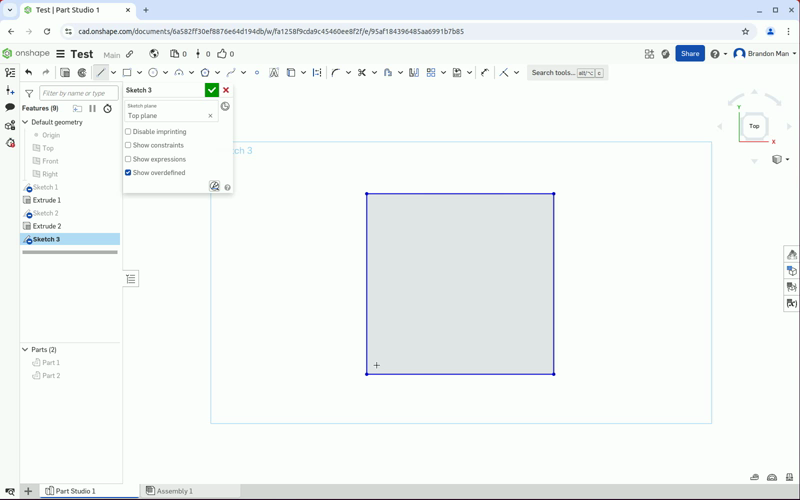
key_up(shift)
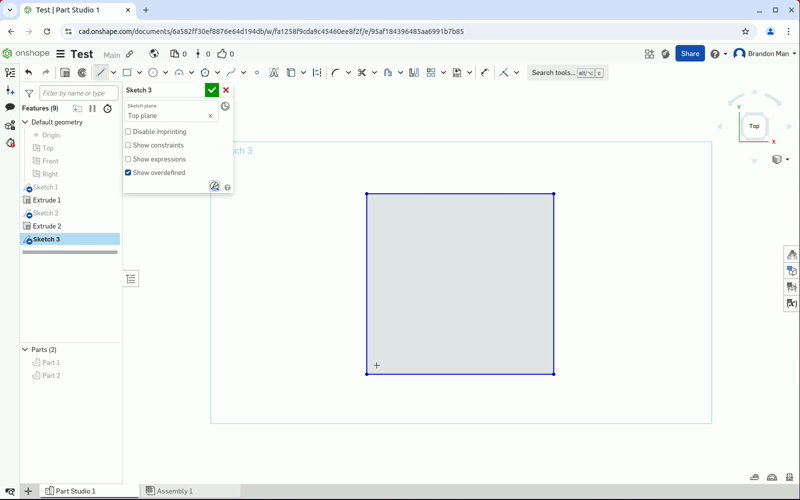
key_down(shift)
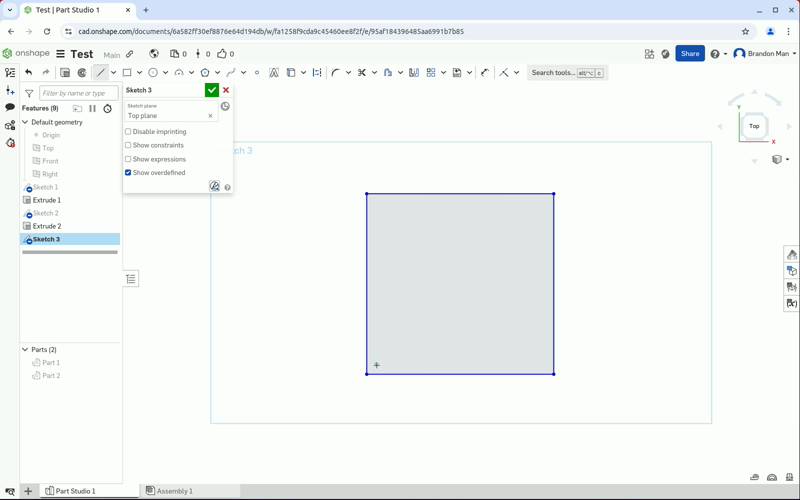
mouse_move(543, 364)
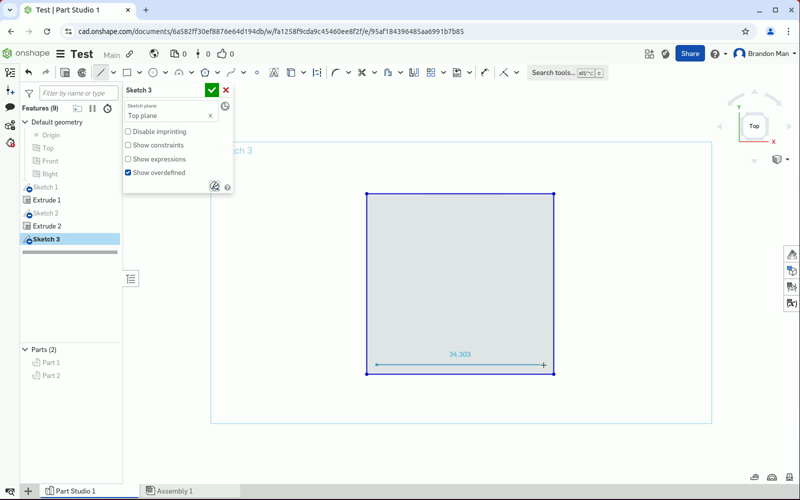
click(543, 364)
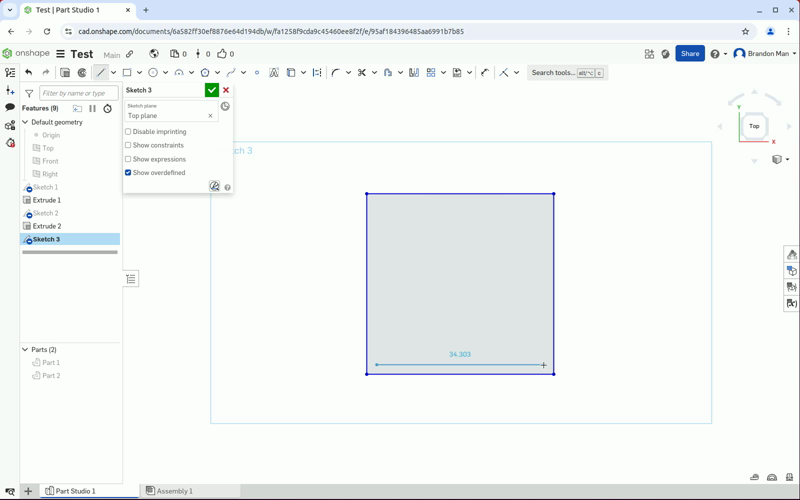
key_up(shift)
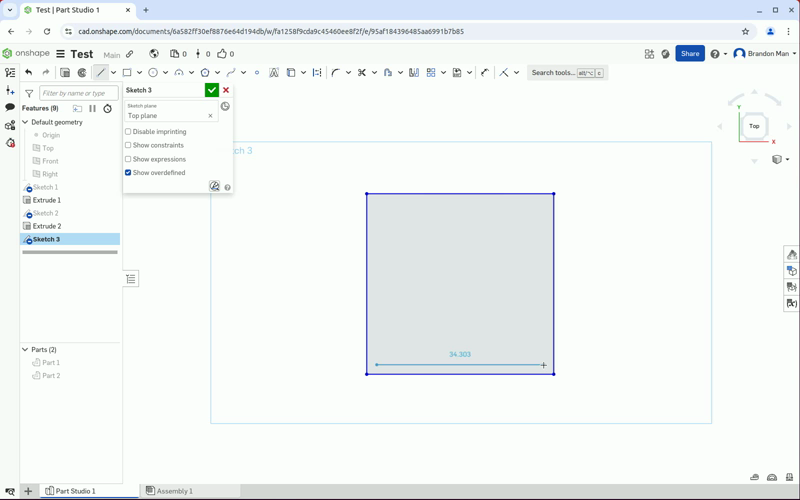
key_down(shift)
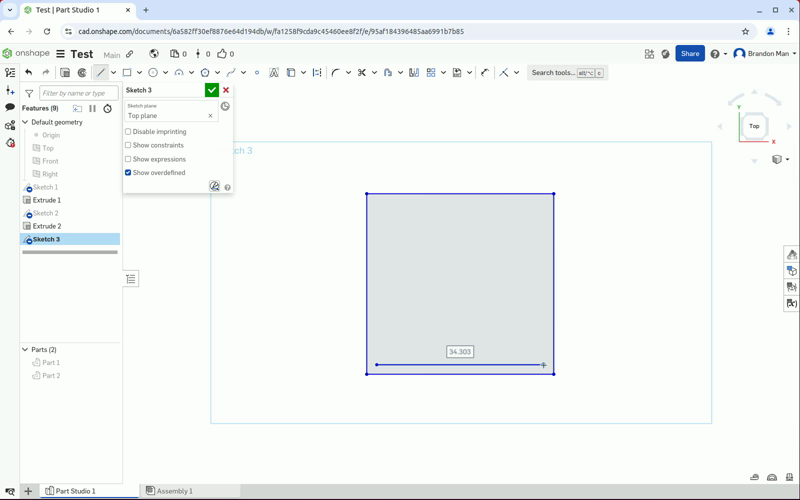
mouse_move(543, 203)
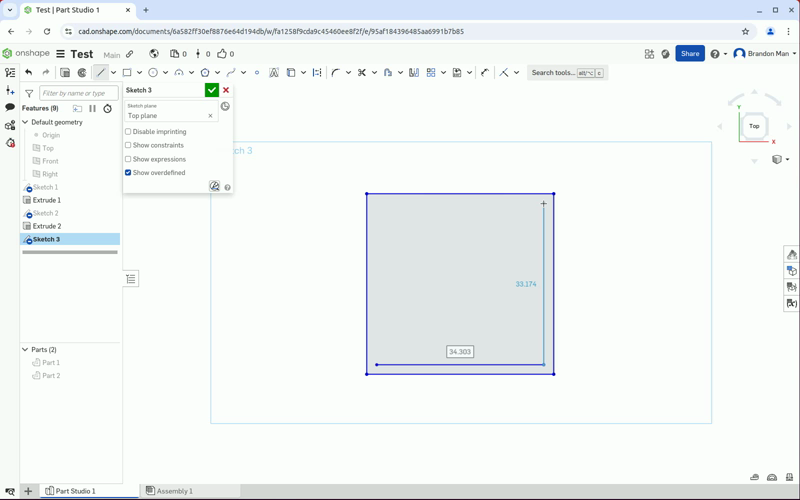
click(543, 203)
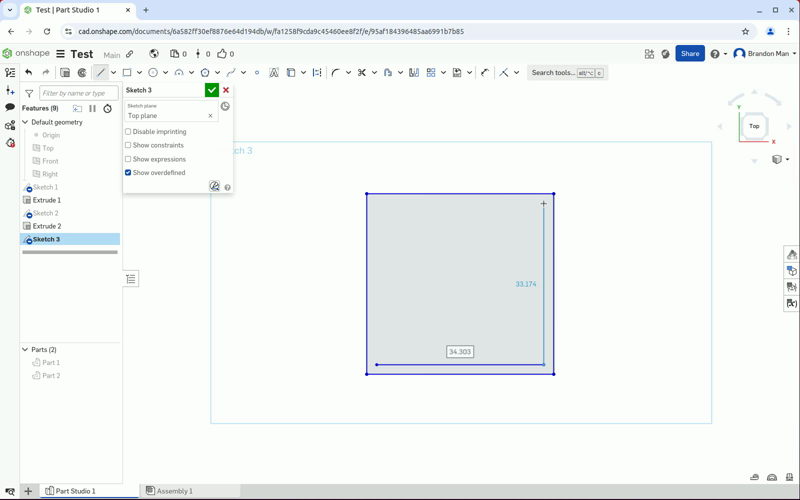
key_up(shift)
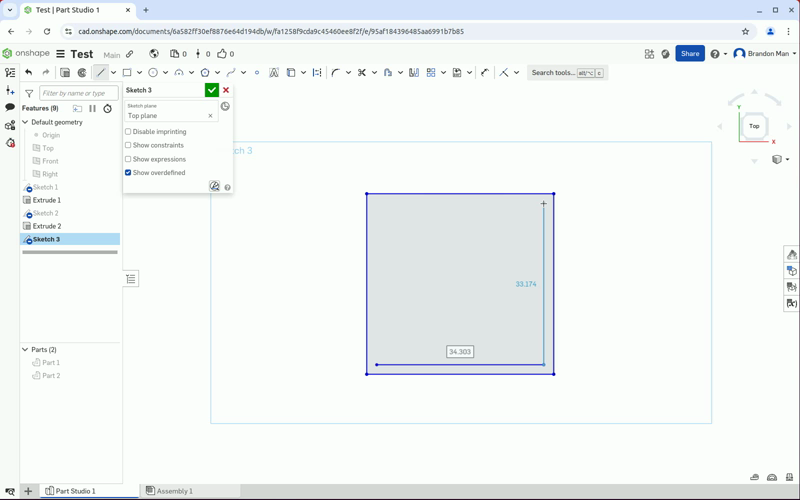
key_down(shift)
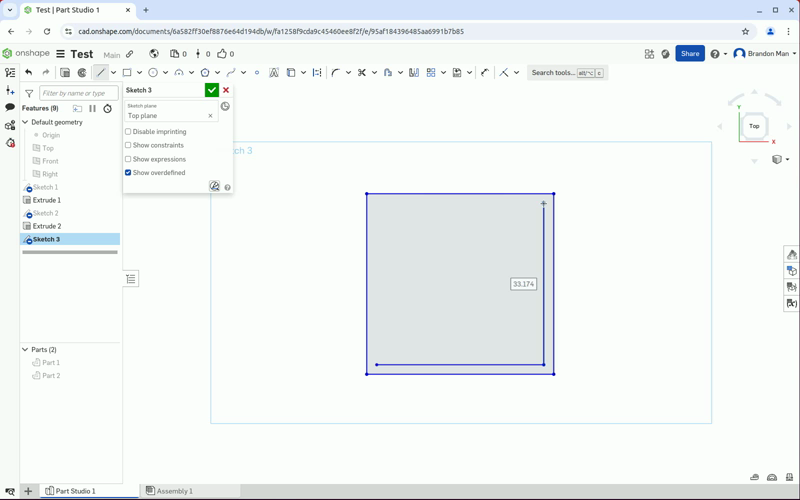
mouse_move(376, 203)
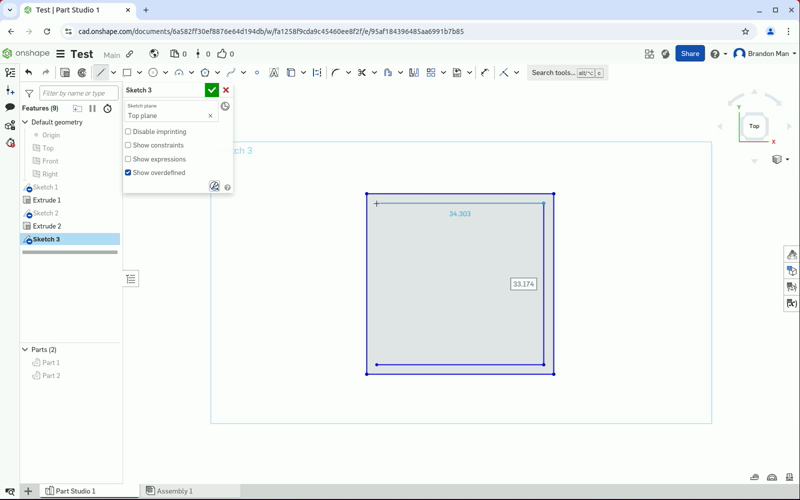
click(376, 203)
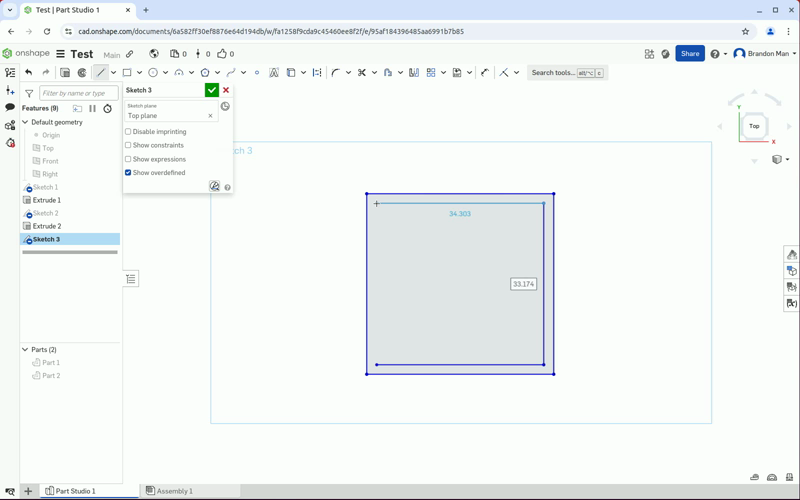
key_up(shift)
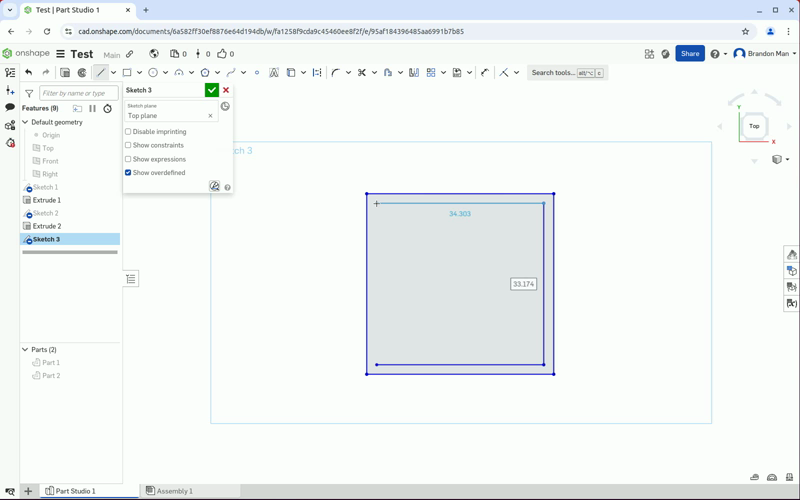
key_down(shift)
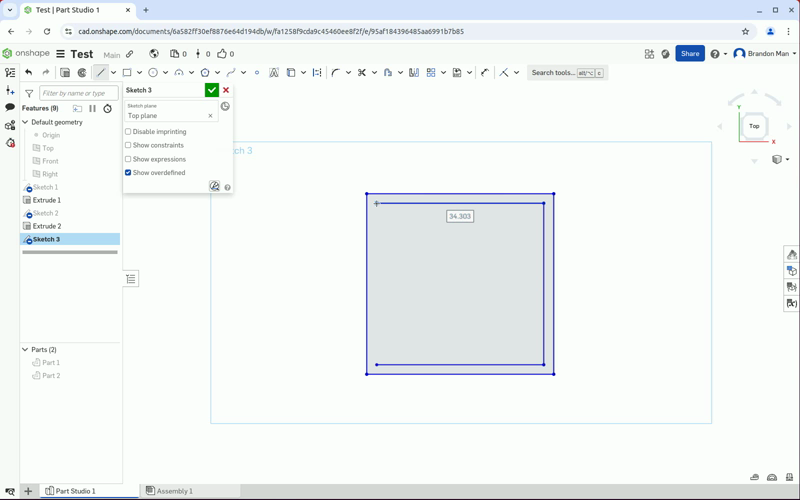
mouse_move(376, 364)
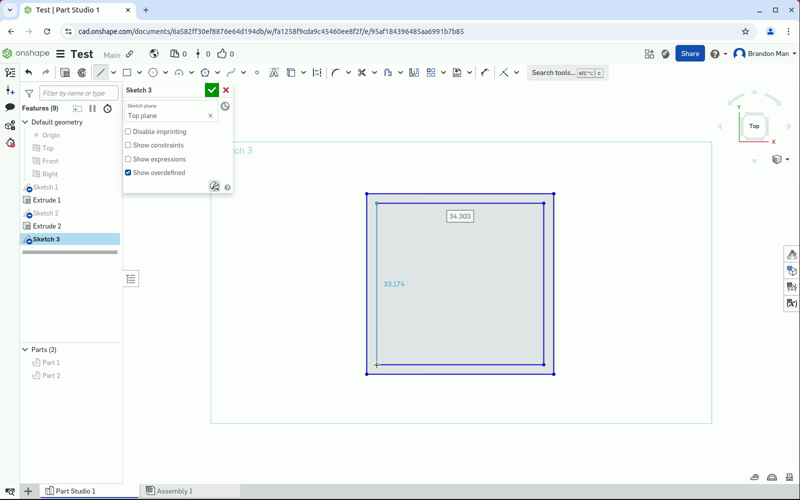
key_up(shift)
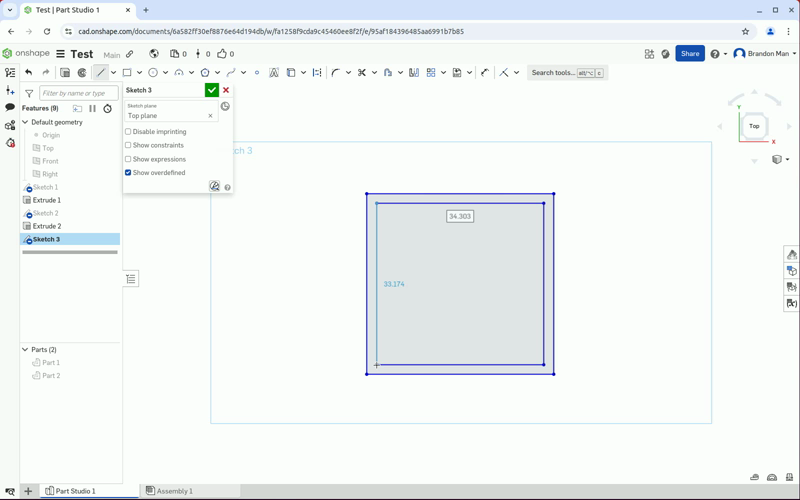
click(376, 364)
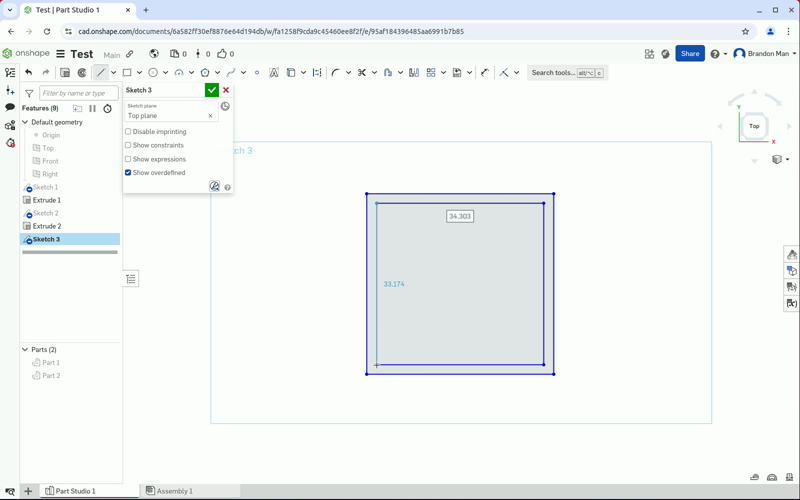
key(esc)
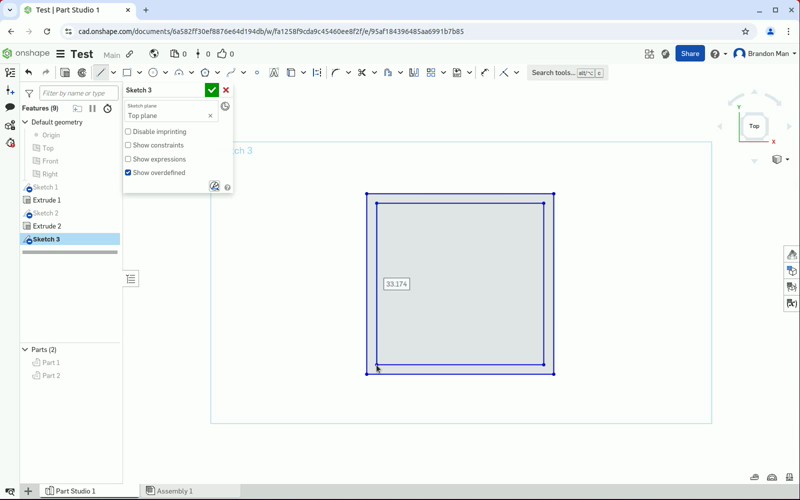
mouse_move(469, 198)
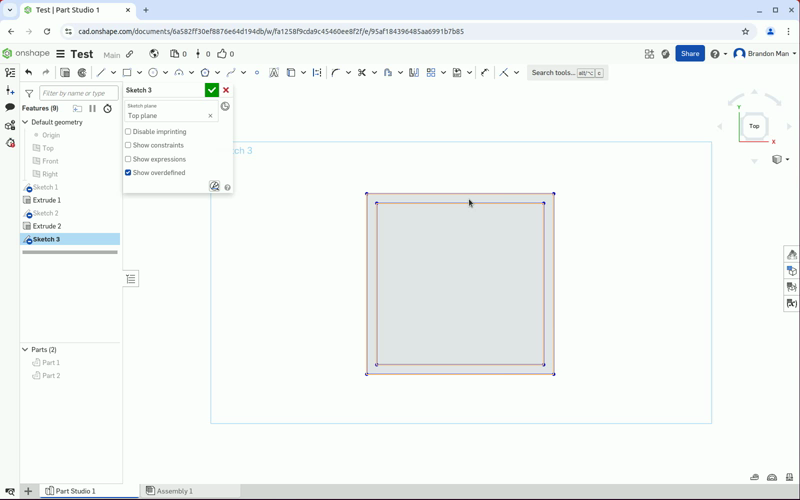
click(469, 198)
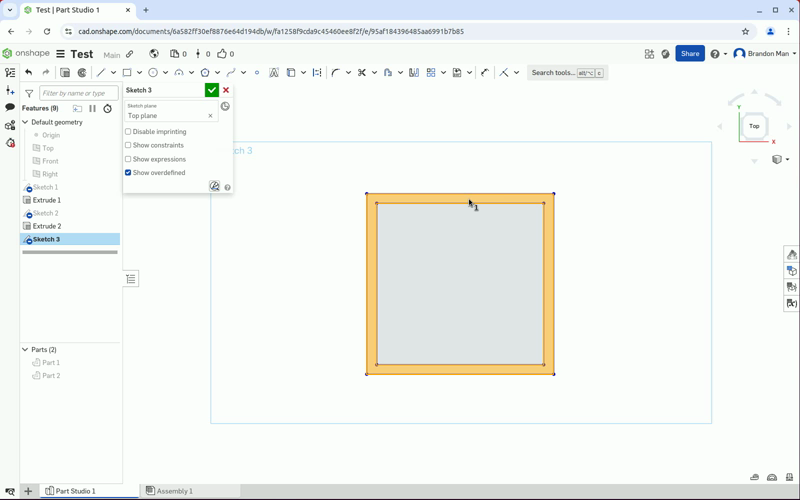
mouse_move(73, 352)
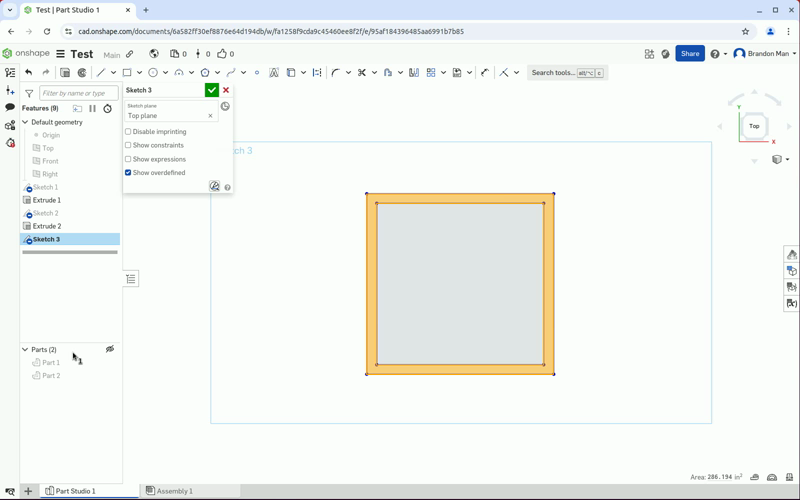
key(shift+y)
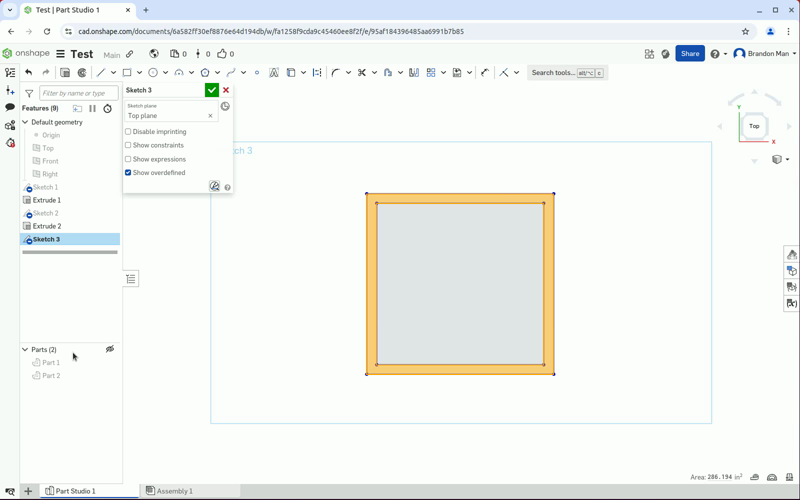
key(shift+e)
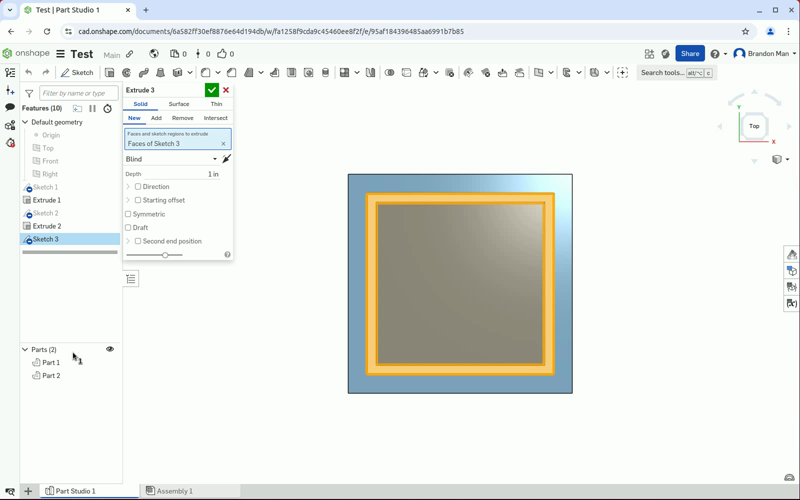
mouse_move(143, 106)
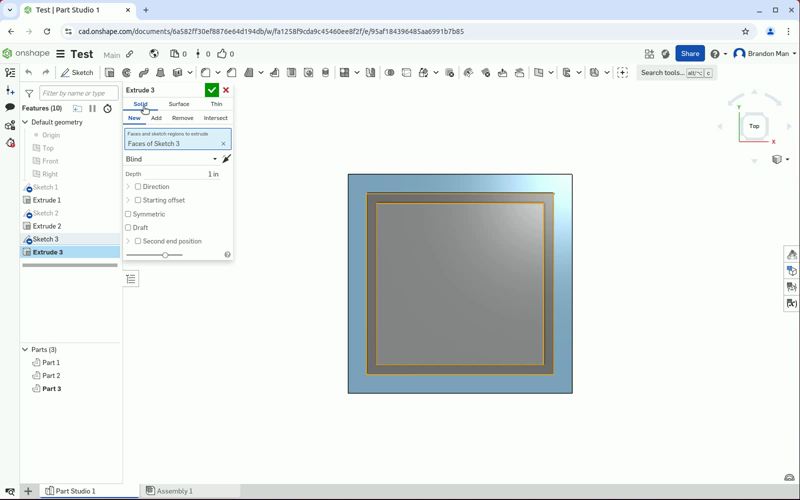
click(143, 106)
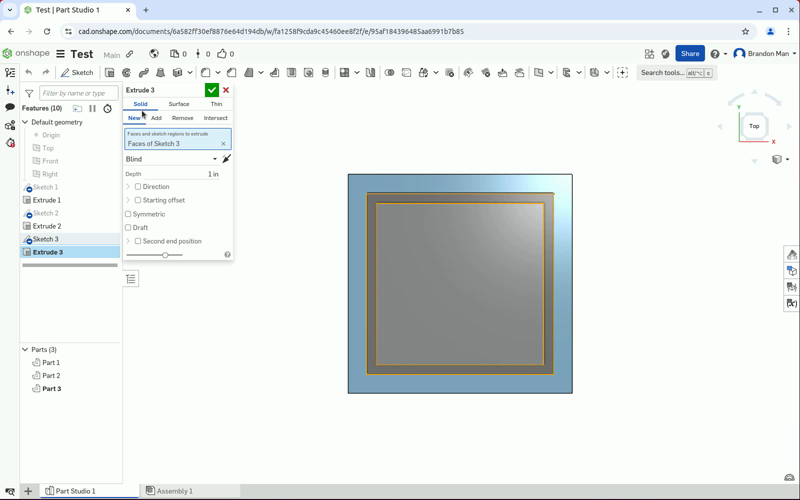
mouse_move(137, 120)
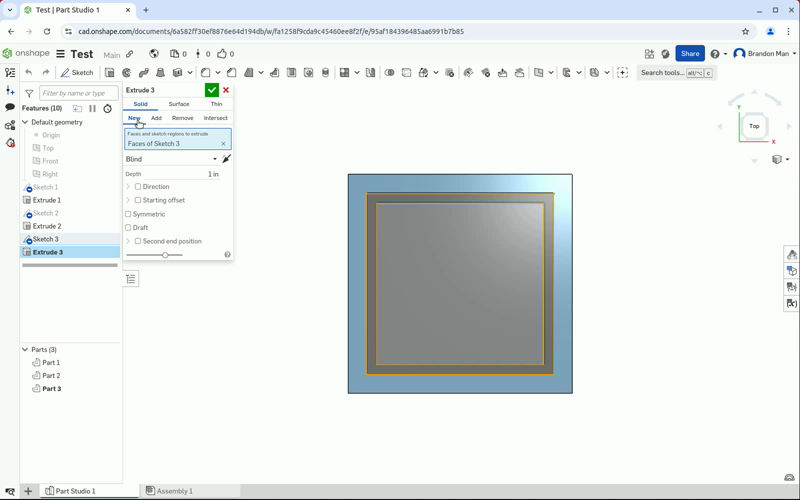
click(137, 120)
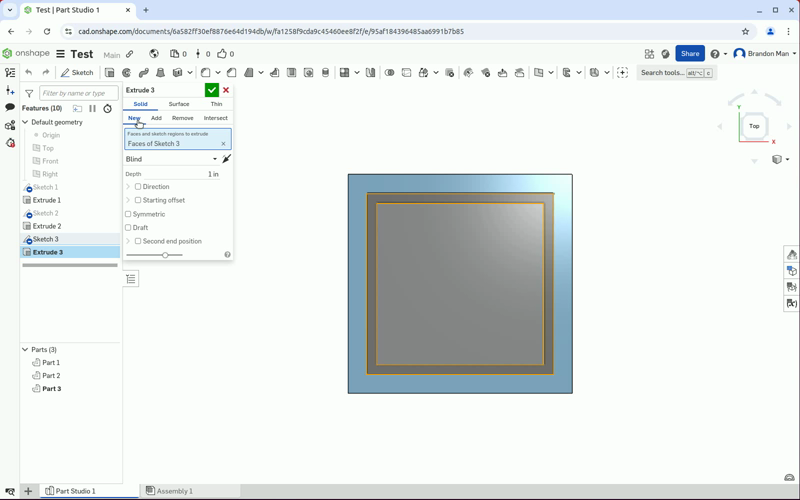
key(tab, 4)
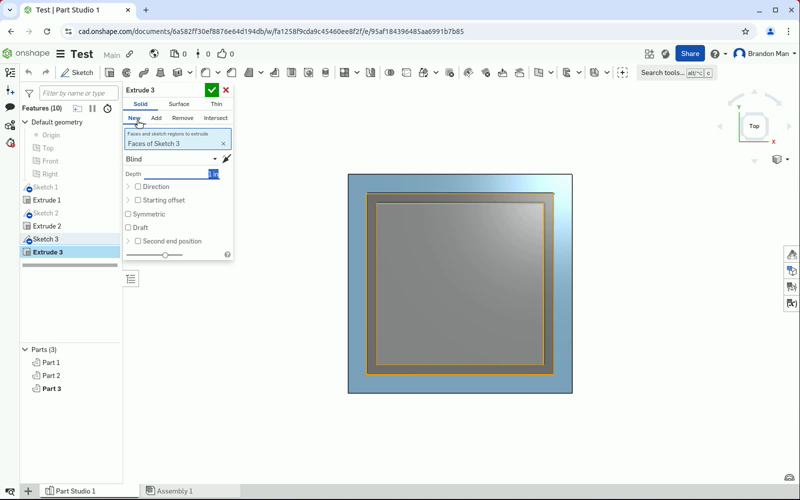
text(1.926)
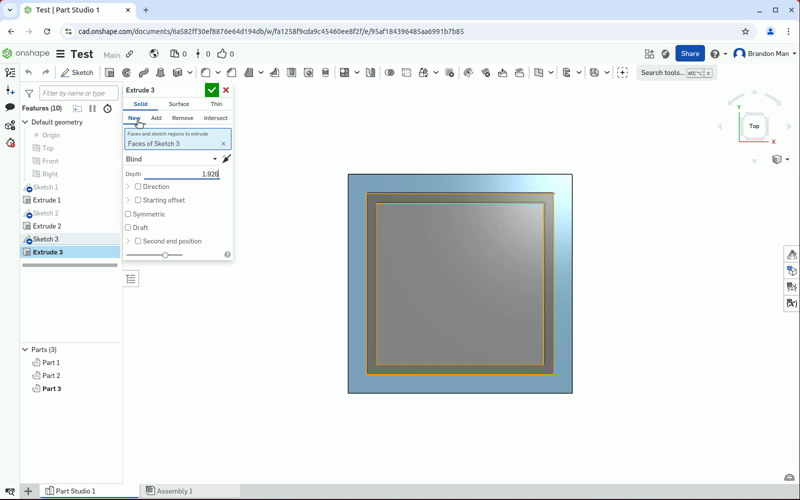
key(enter)
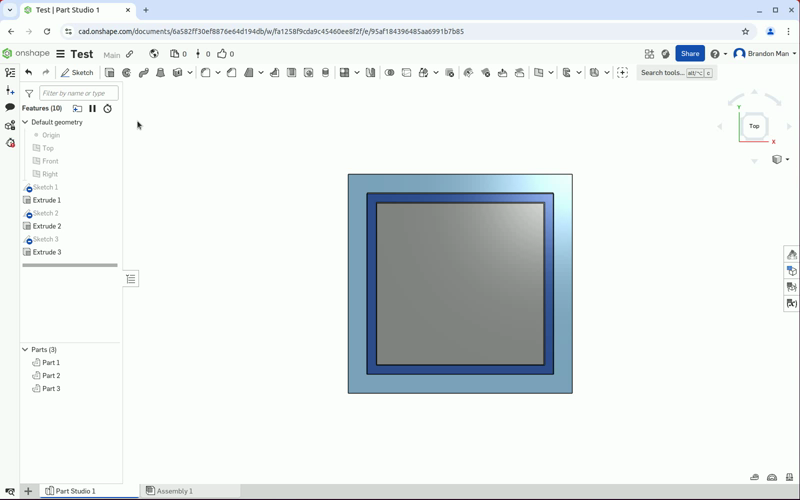
key(shift+h)
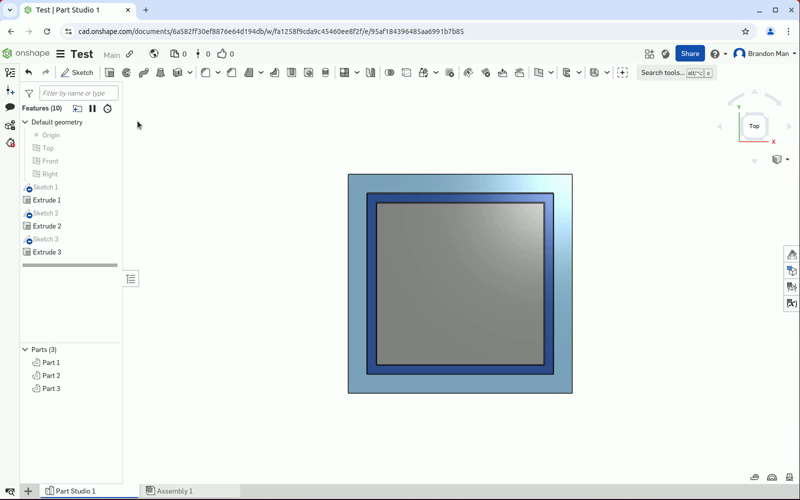
key(shift+h)
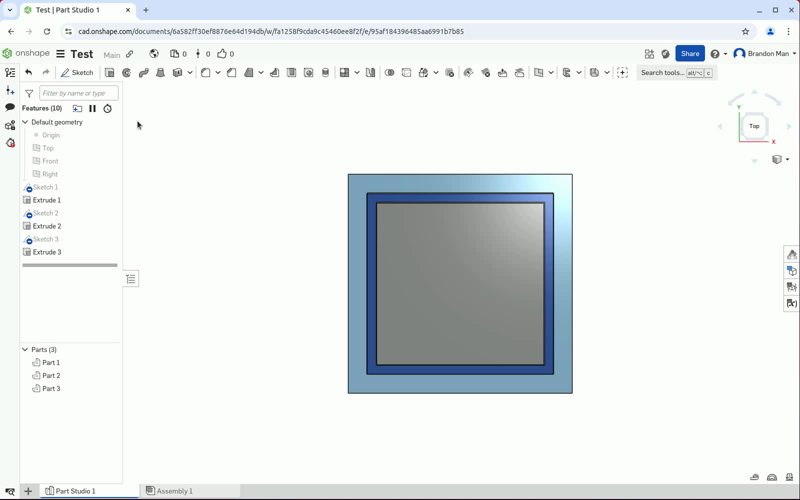
mouse_move(73, 189)
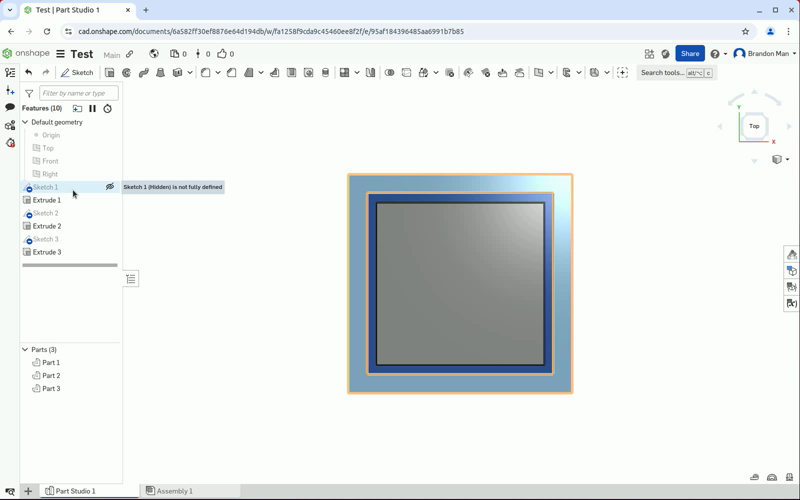
click(73, 189)
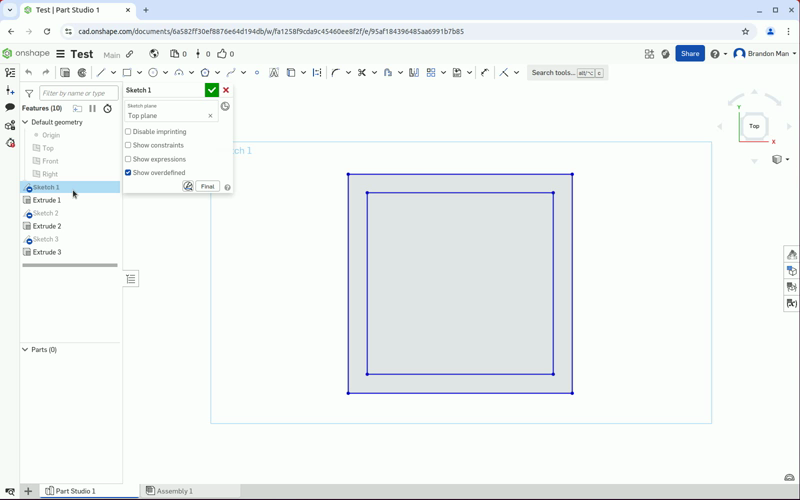
mouse_move(229, 92)
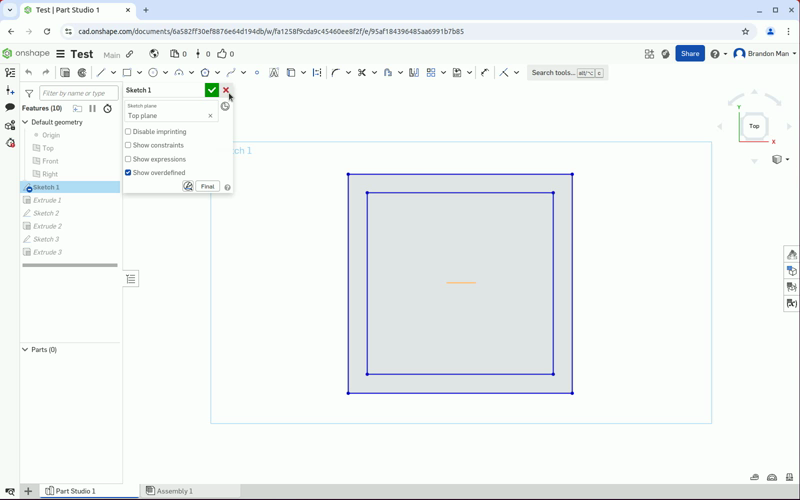
click(229, 92)
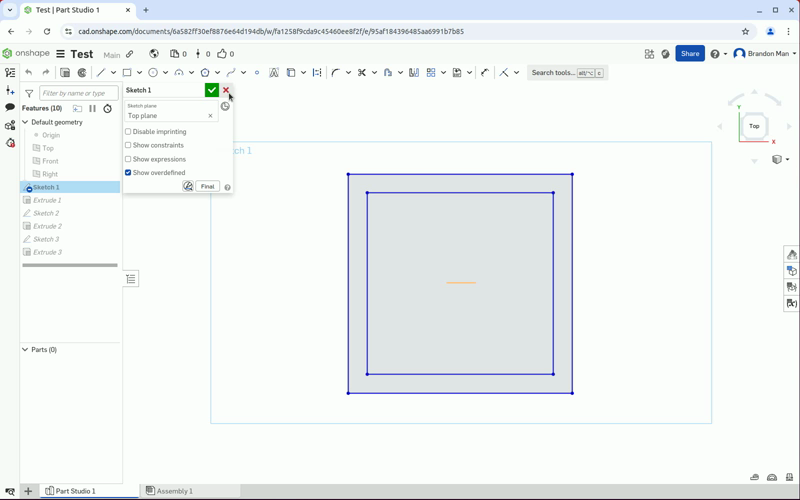
key(shift+s)
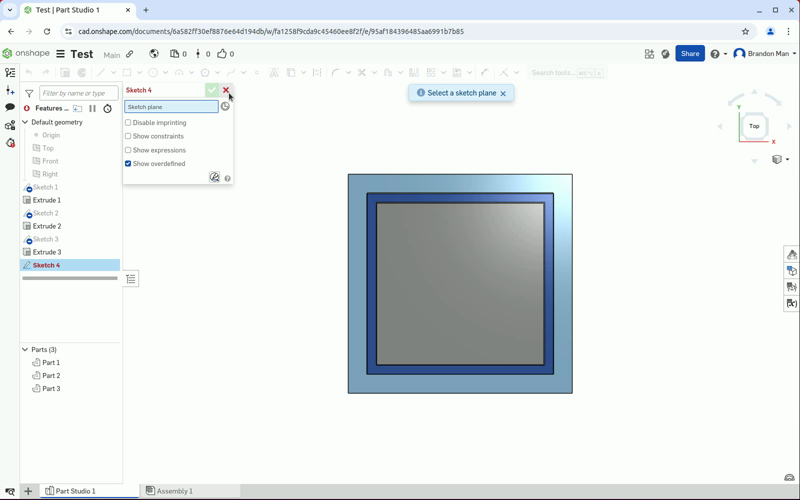
mouse_move(73, 150)
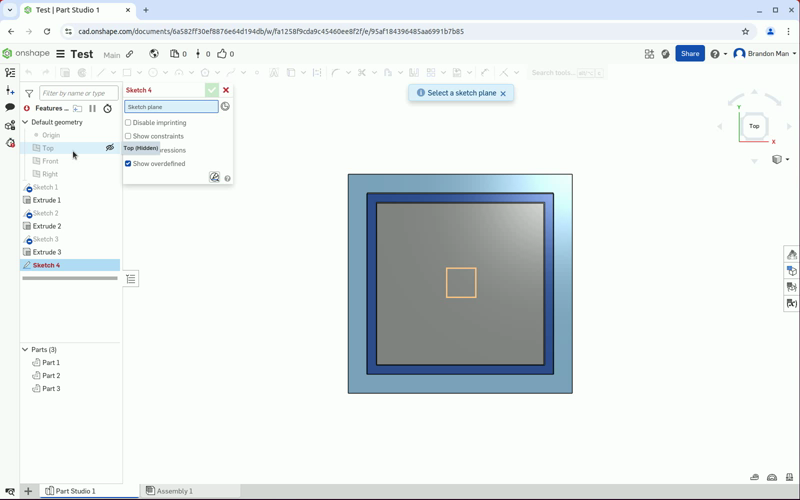
click(73, 150)
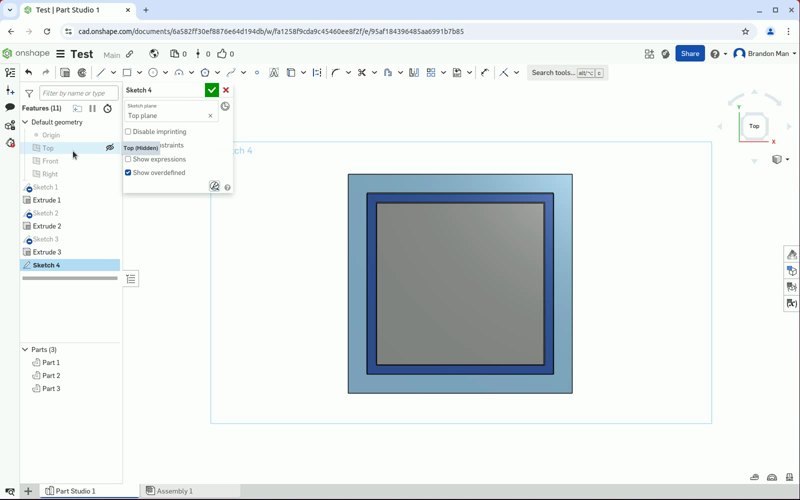
mouse_move(73, 352)
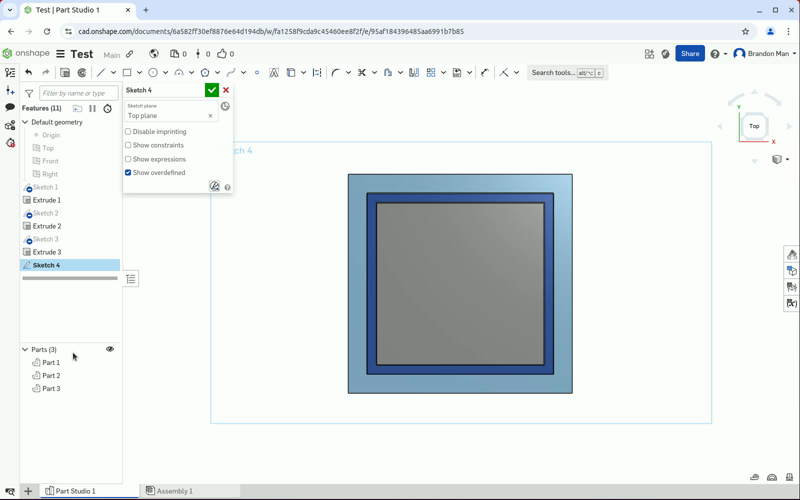
key(y)
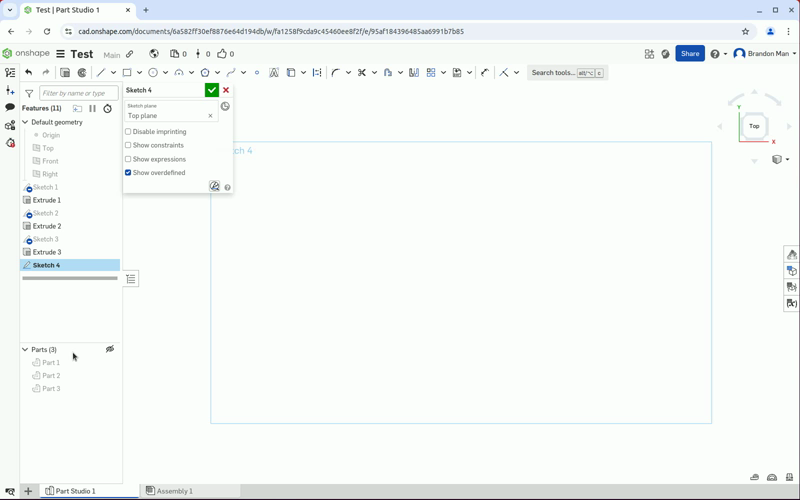
key(l)
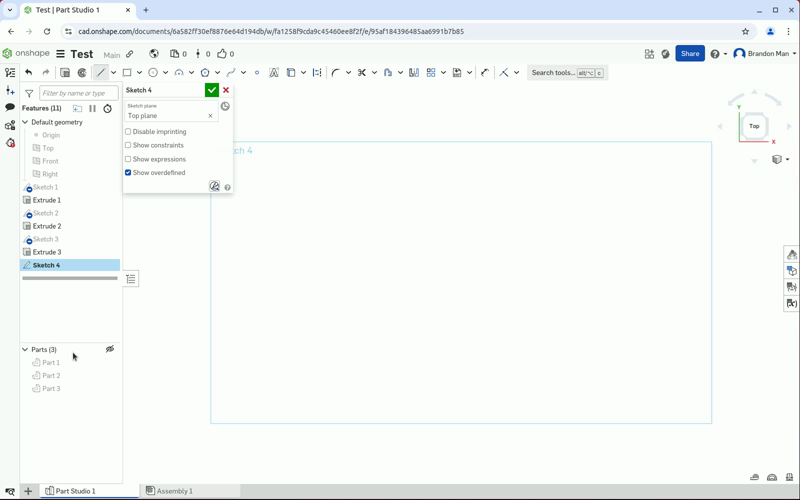
key_down(shift)
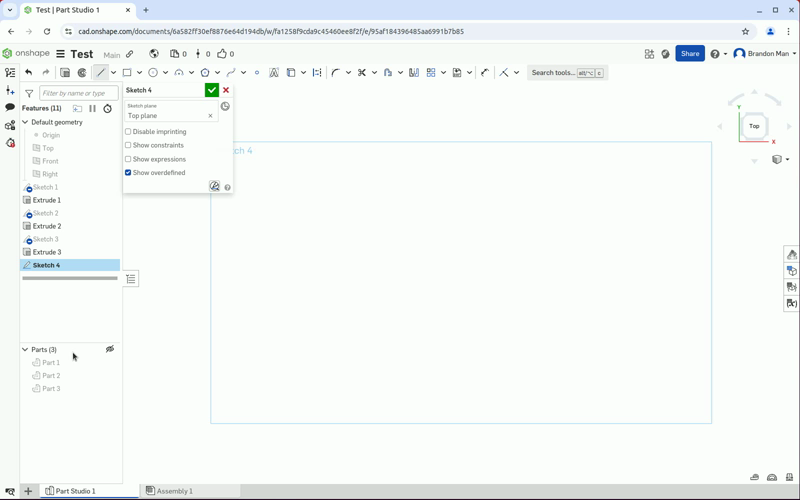
mouse_move(366, 374)
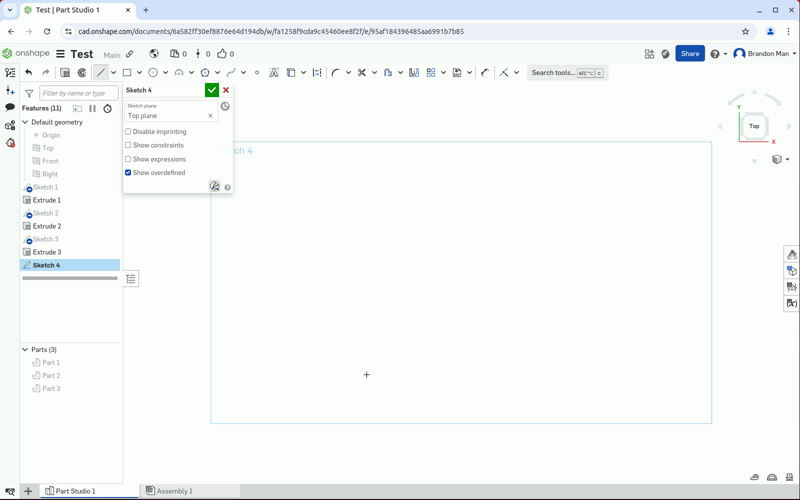
click(366, 374)
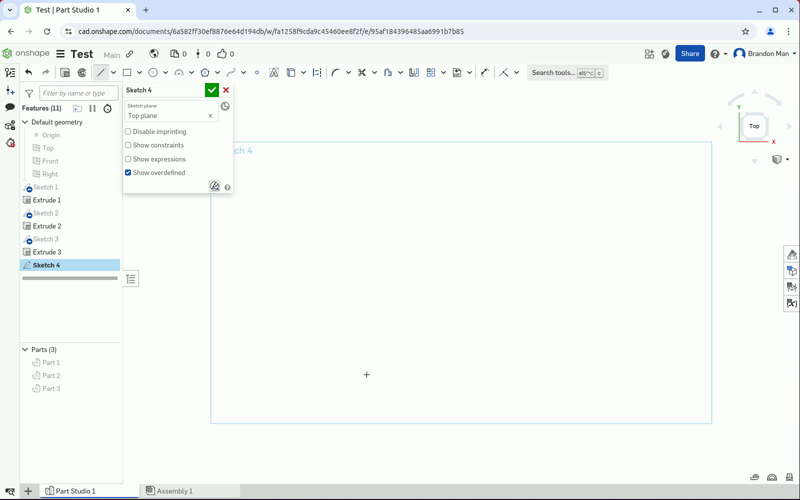
key_up(shift)
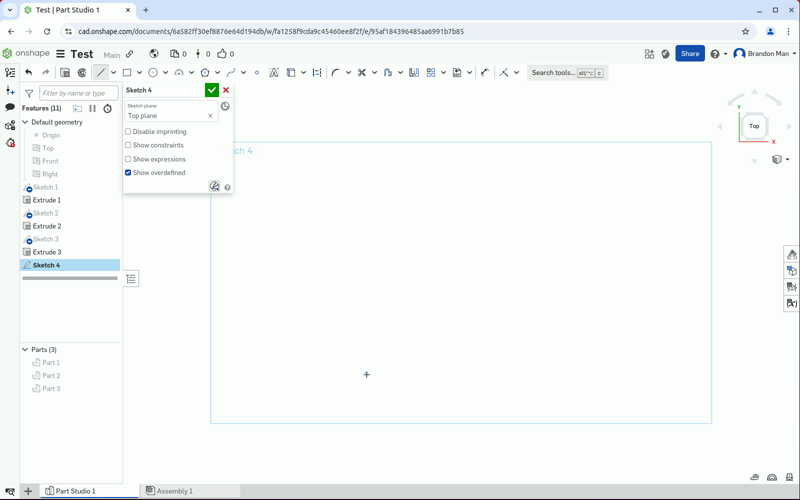
key_down(shift)
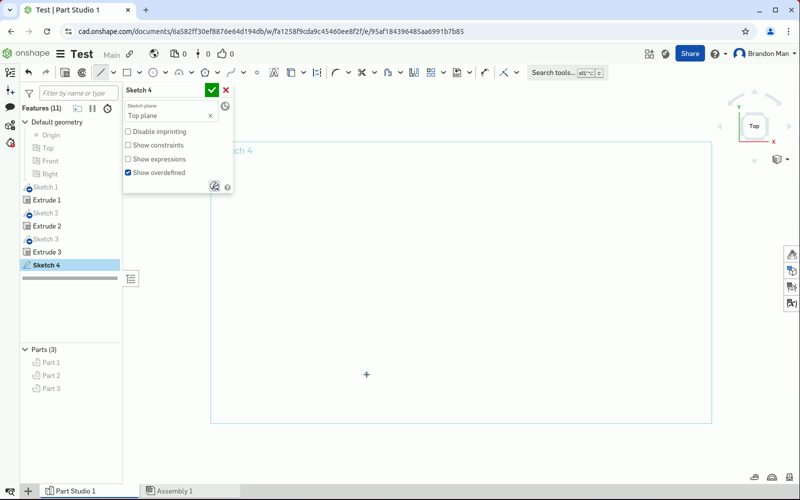
mouse_move(553, 374)
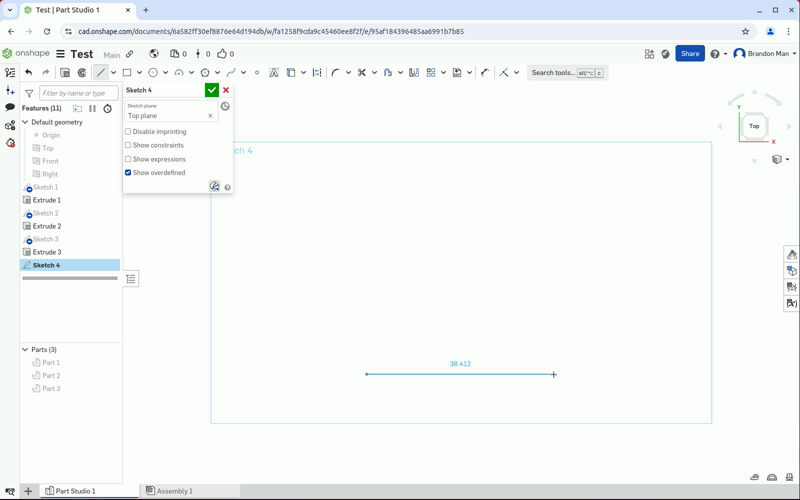
click(553, 374)
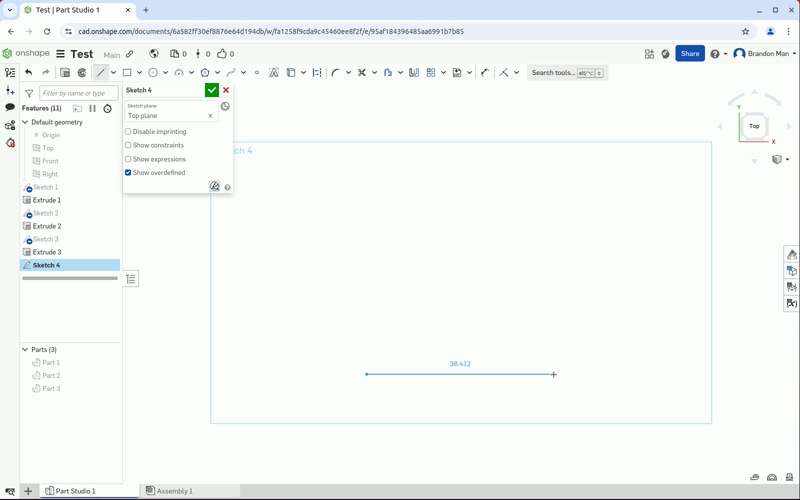
key_up(shift)
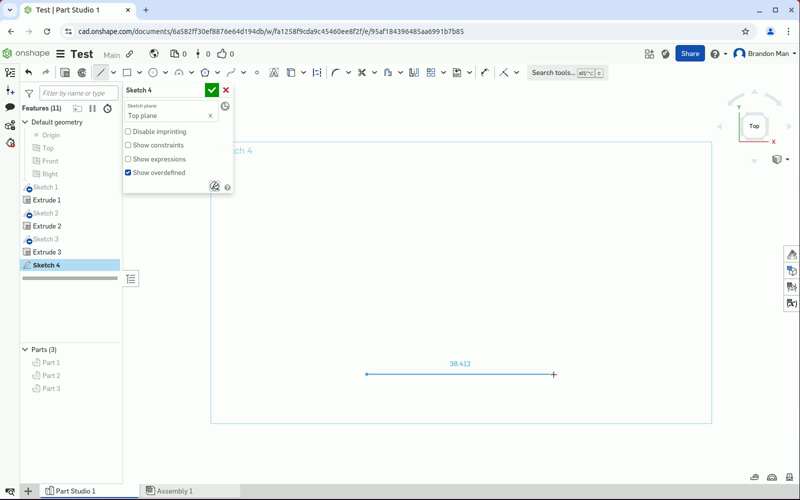
key_down(shift)
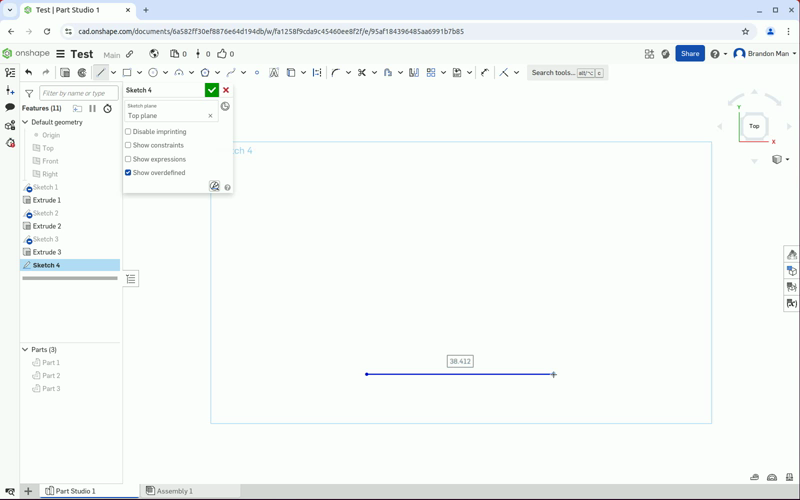
mouse_move(553, 193)
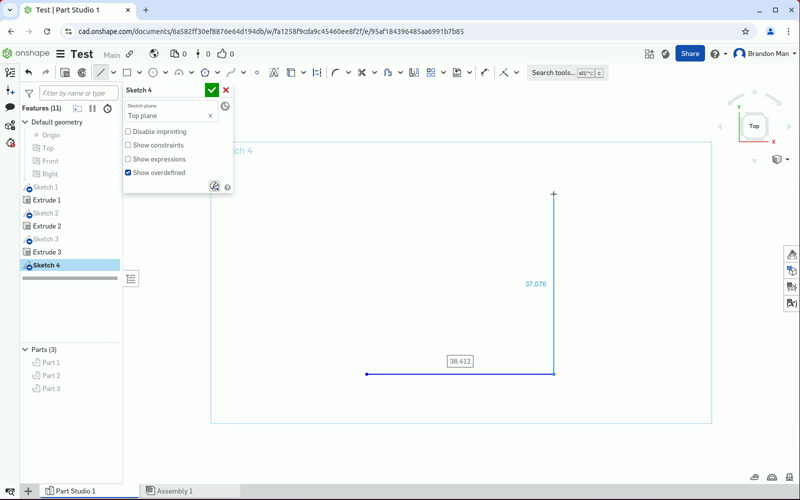
click(553, 193)
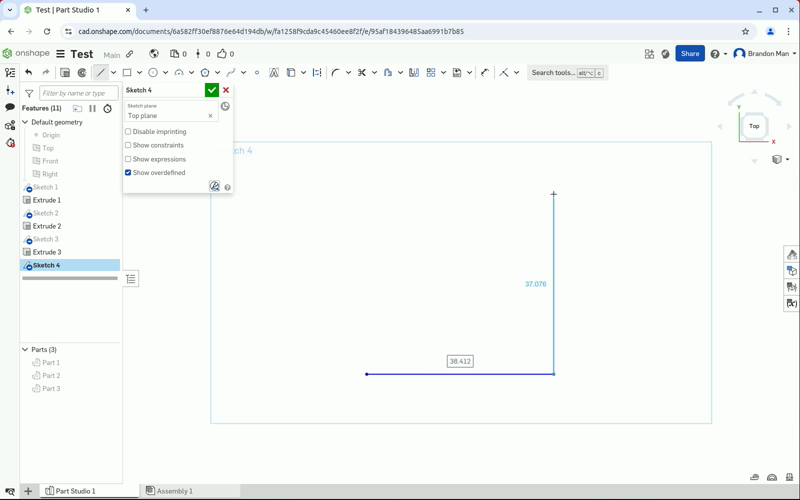
key_up(shift)
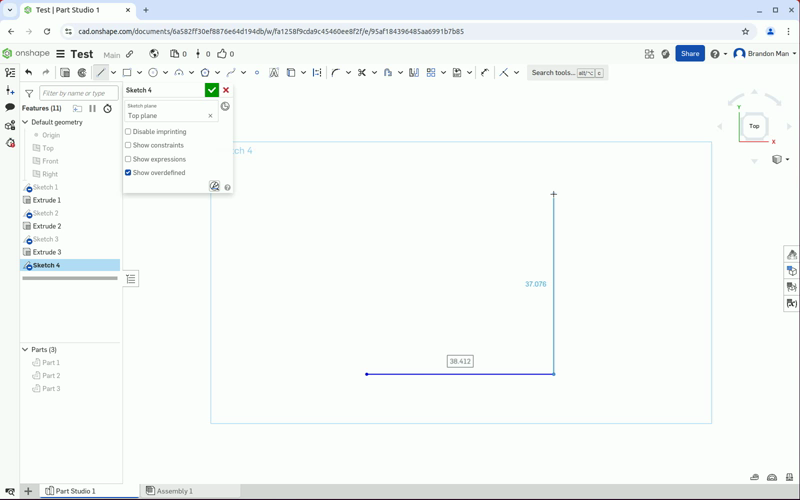
key_down(shift)
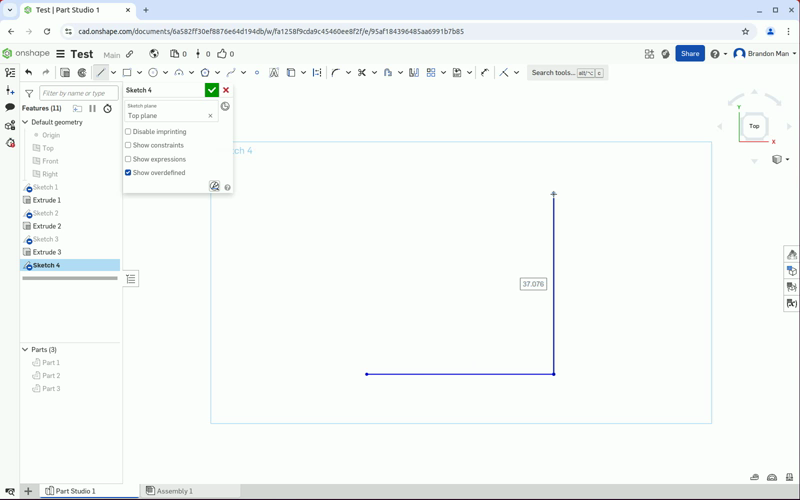
mouse_move(366, 193)
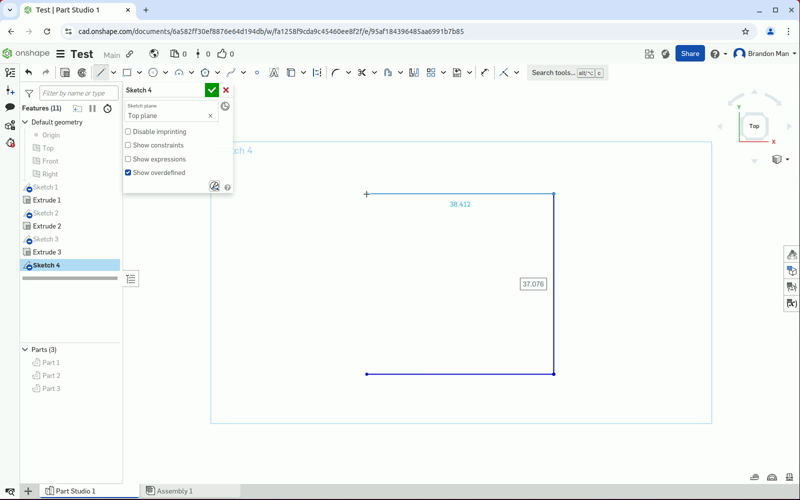
click(366, 193)
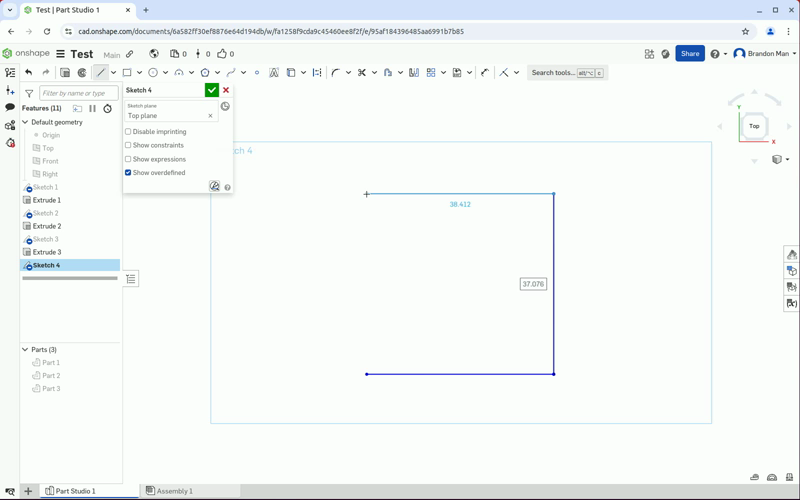
key_up(shift)
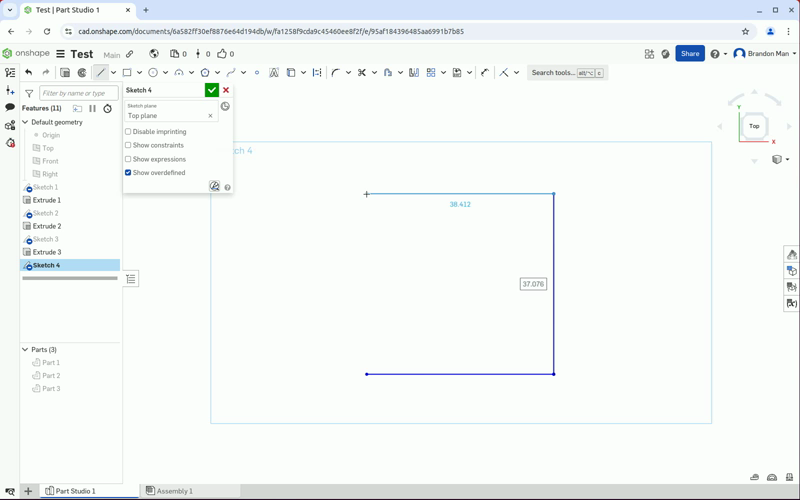
key_down(shift)
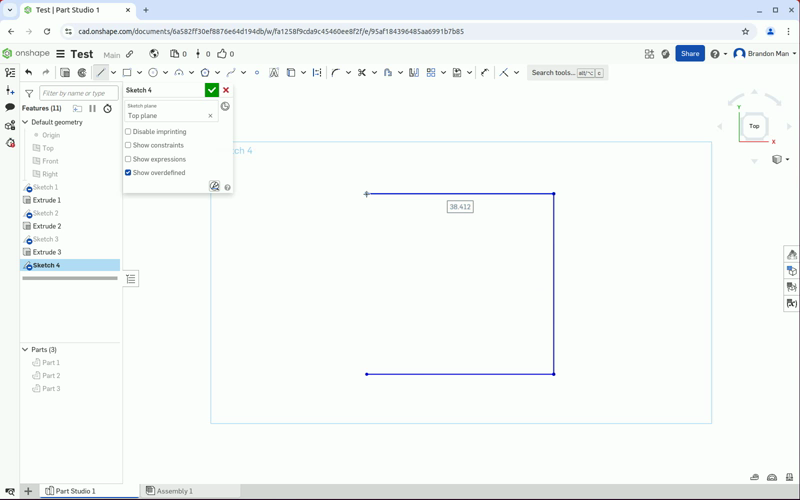
mouse_move(366, 374)
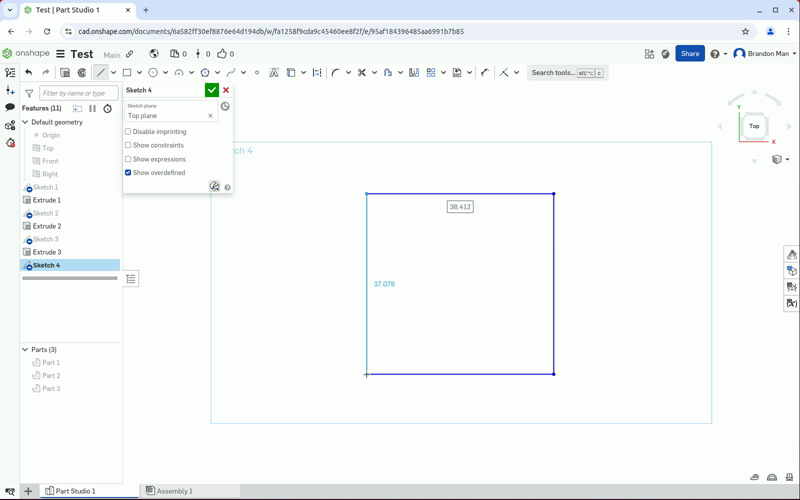
key_up(shift)
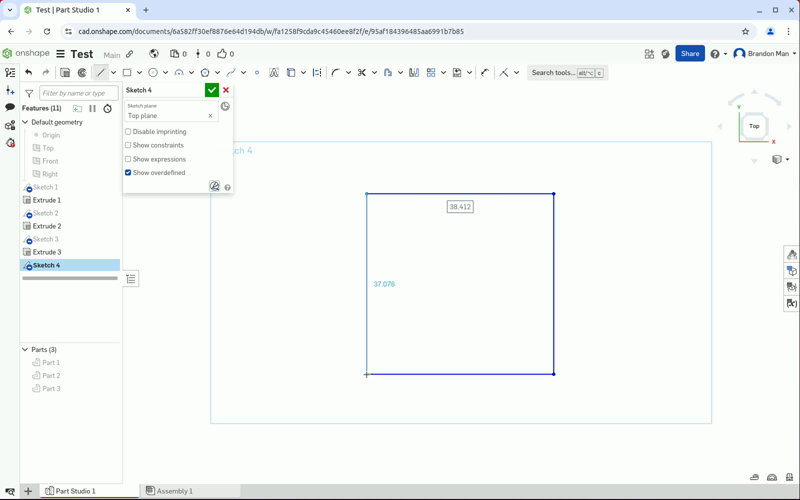
click(366, 374)
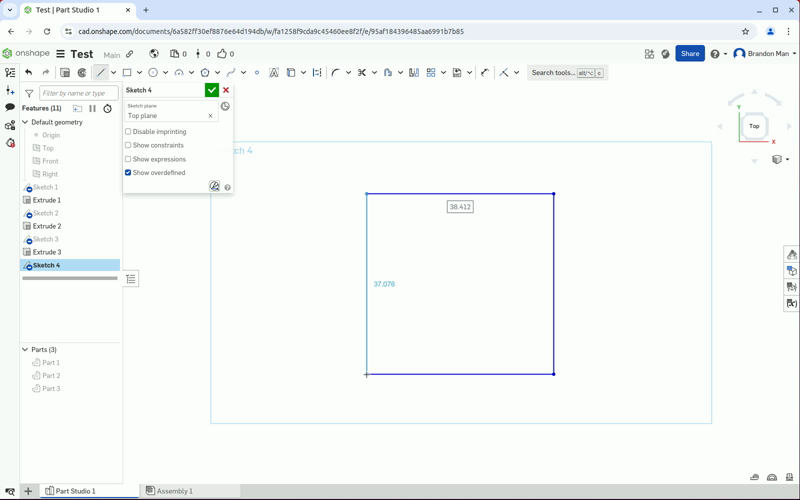
key(esc)
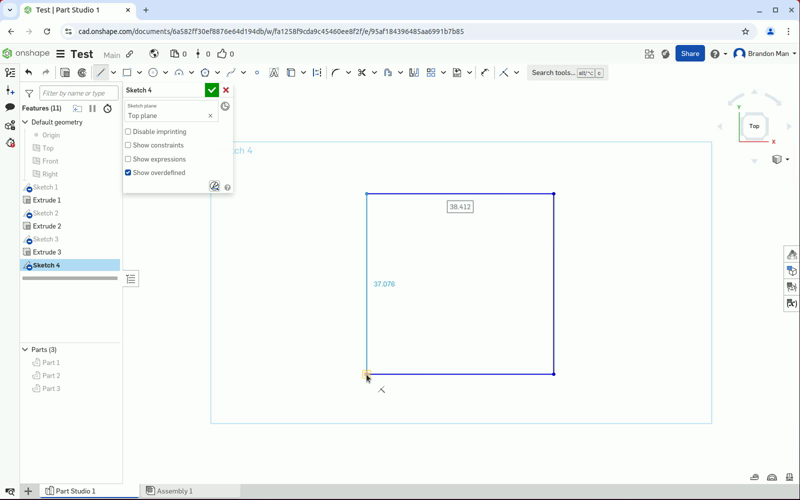
key(l)
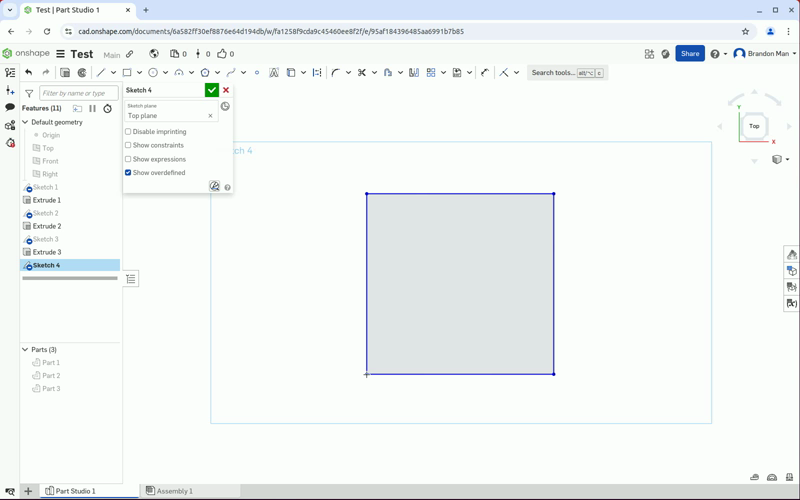
key_down(shift)
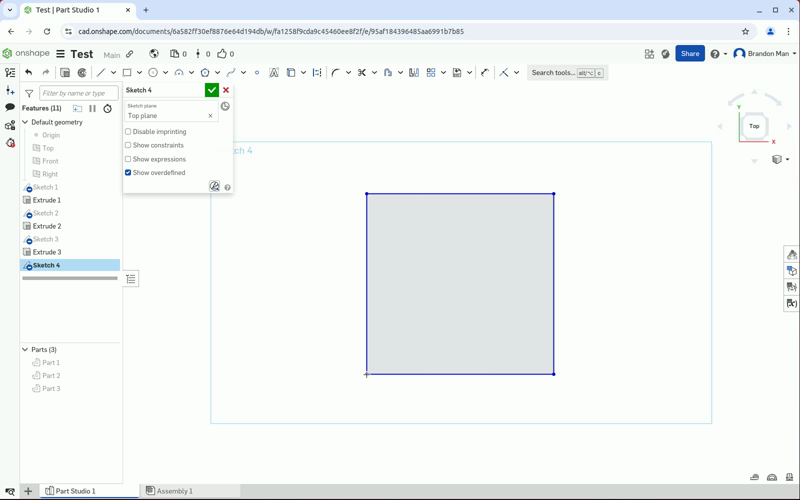
mouse_move(376, 364)
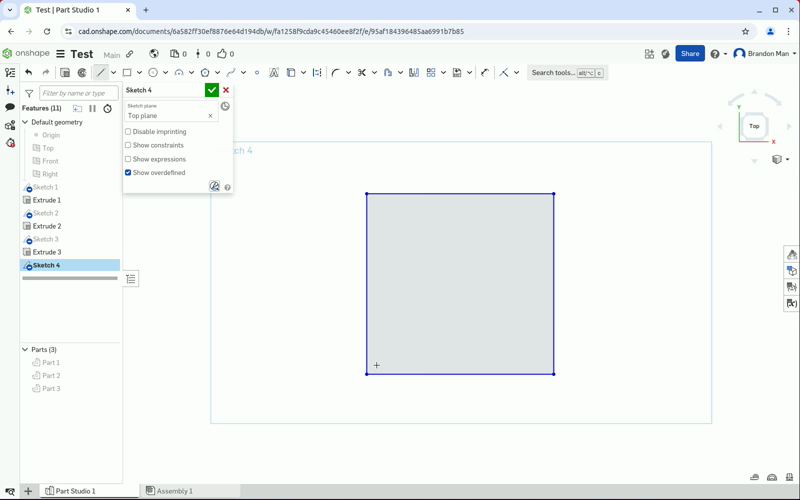
click(376, 364)
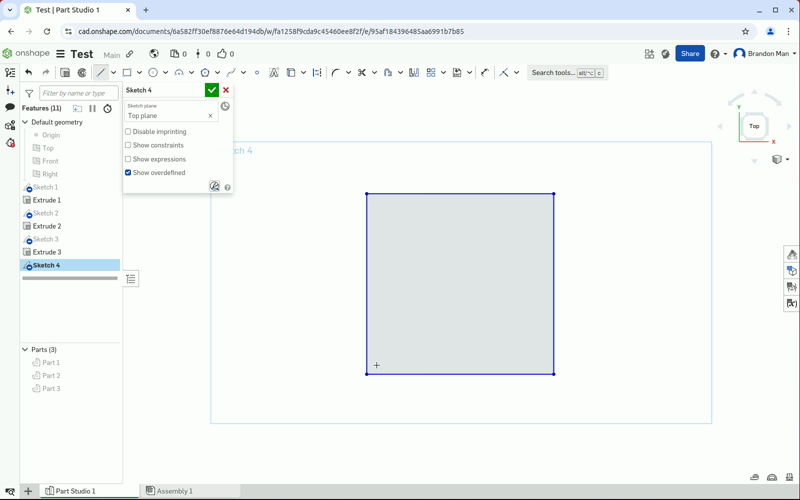
key_up(shift)
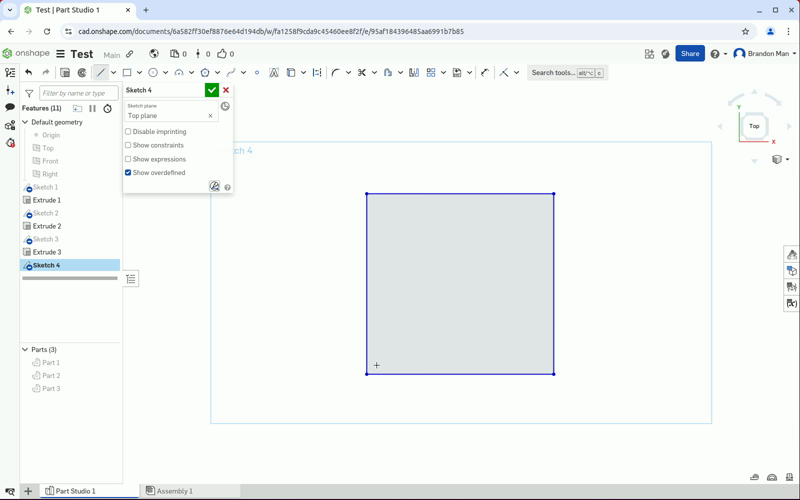
key_down(shift)
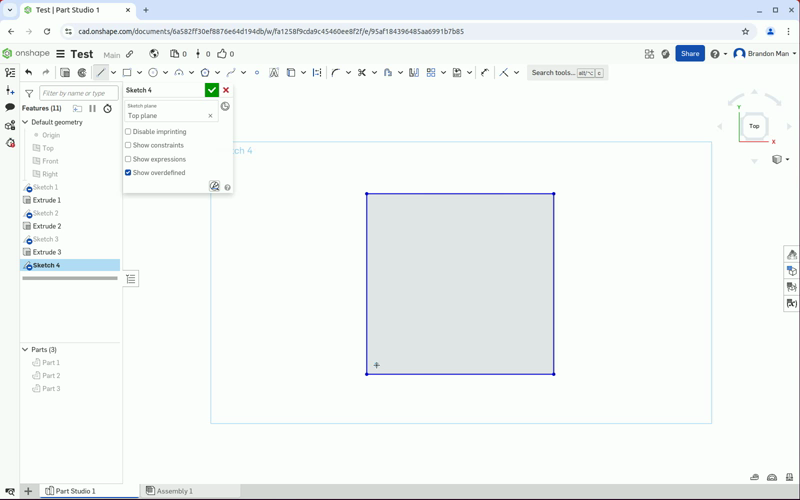
mouse_move(543, 364)
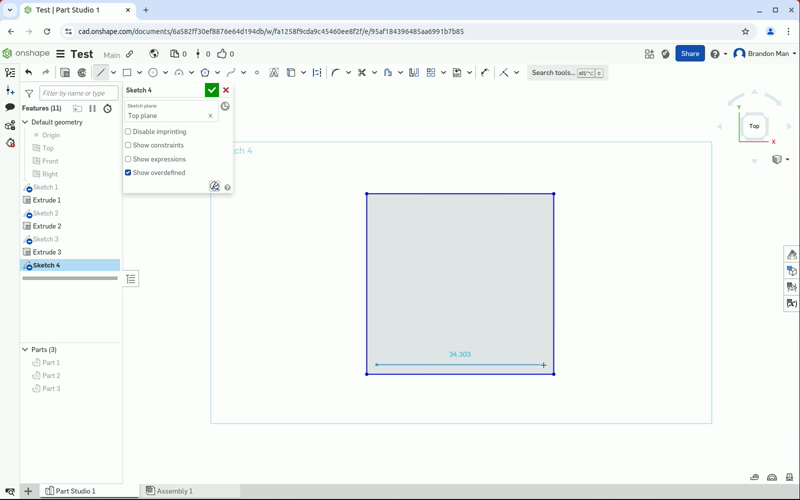
click(543, 364)
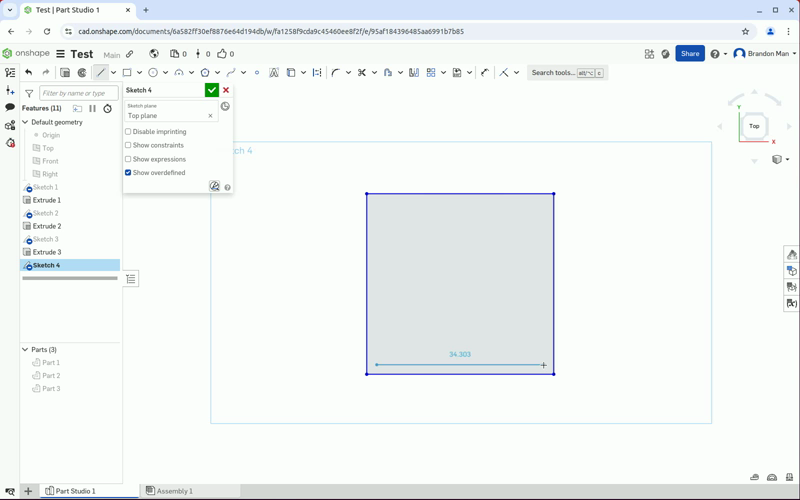
key_up(shift)
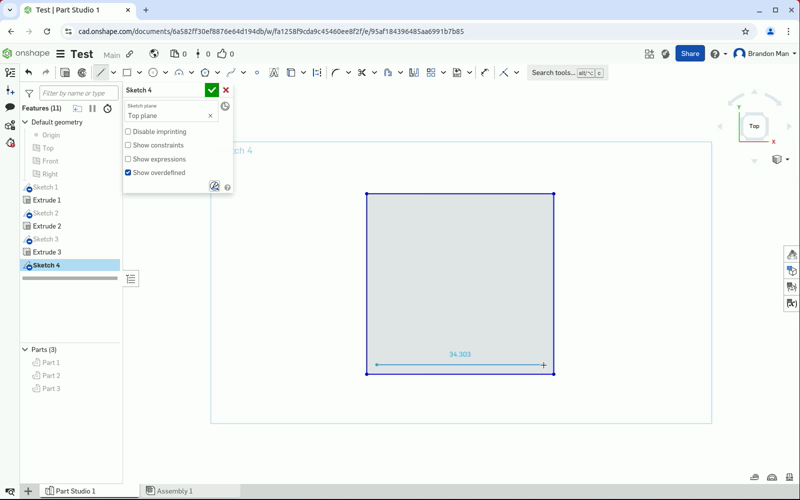
key_down(shift)
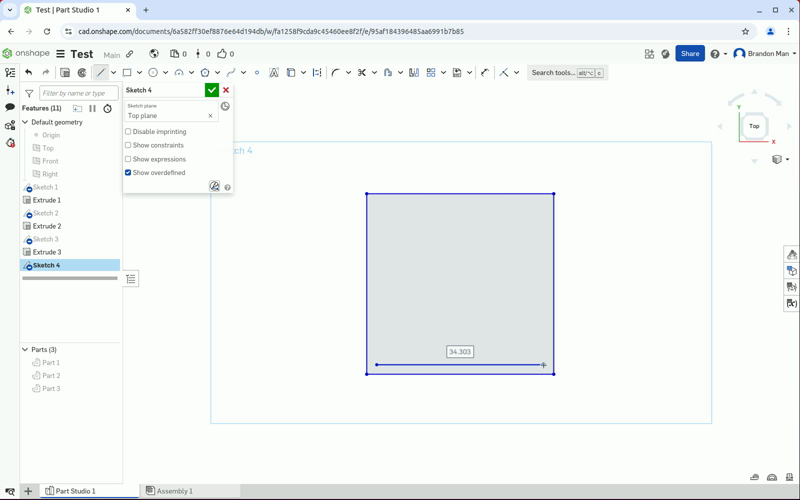
mouse_move(543, 203)
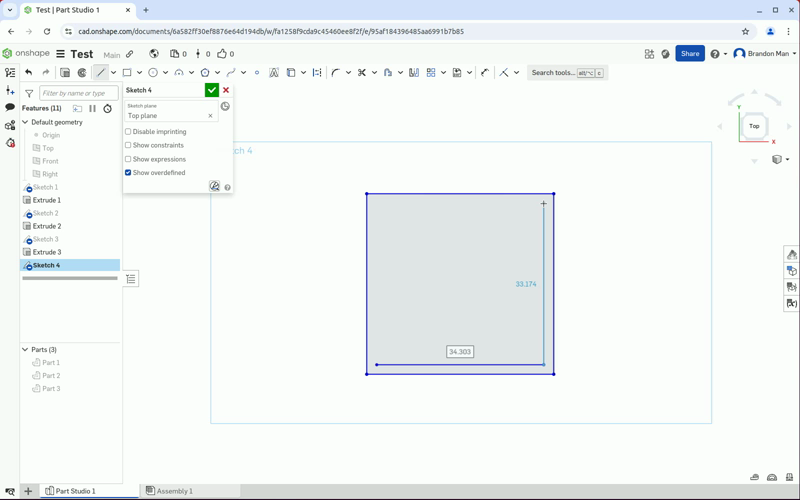
click(543, 203)
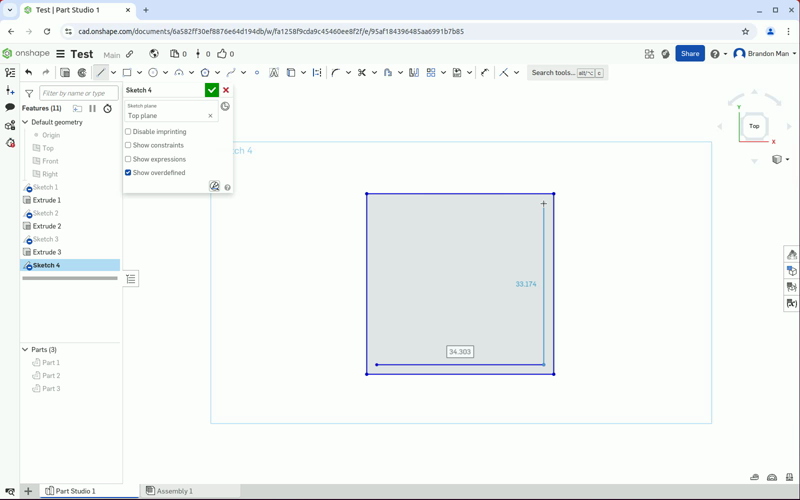
key_up(shift)
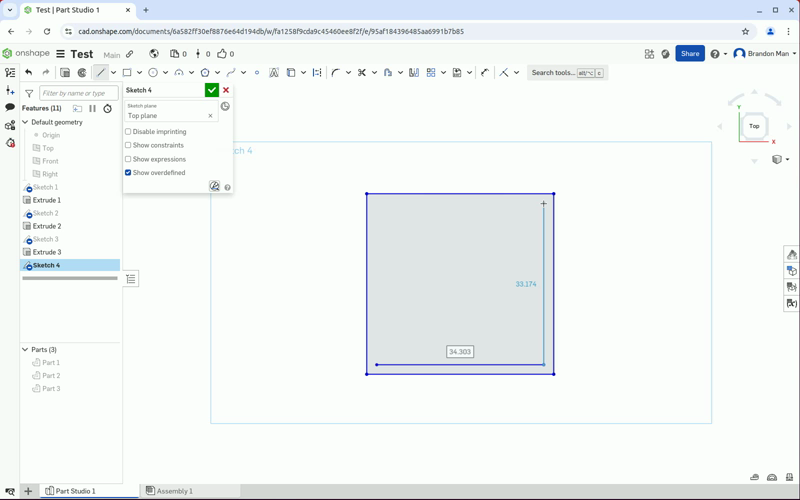
key_down(shift)
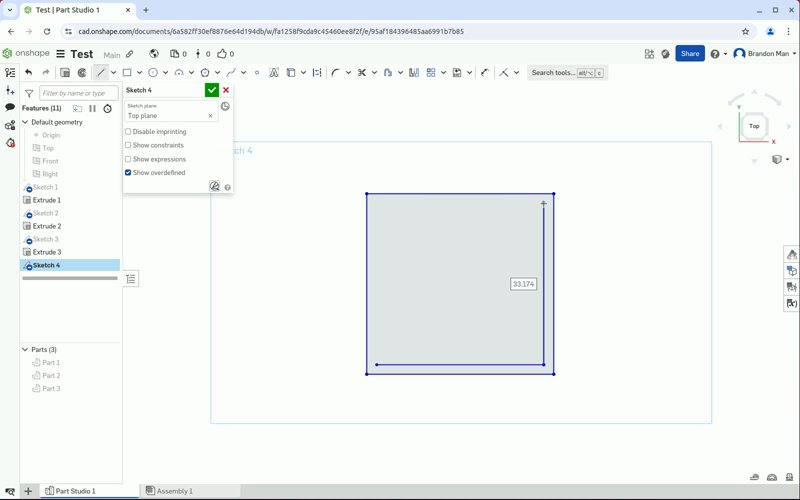
mouse_move(376, 203)
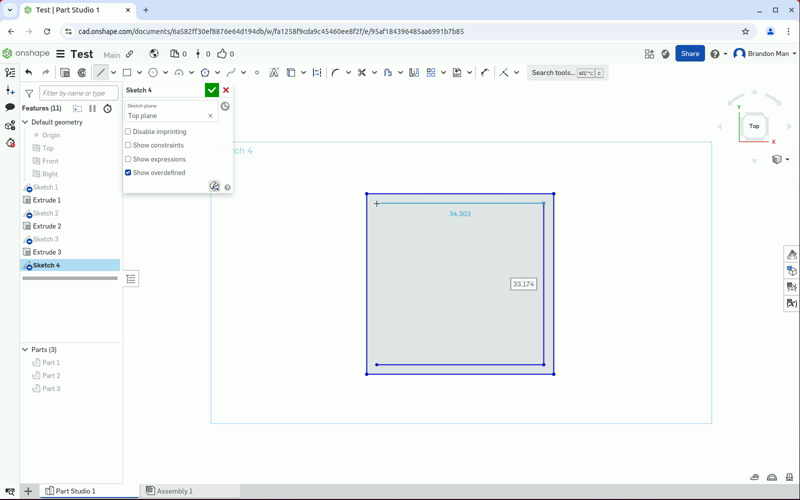
click(376, 203)
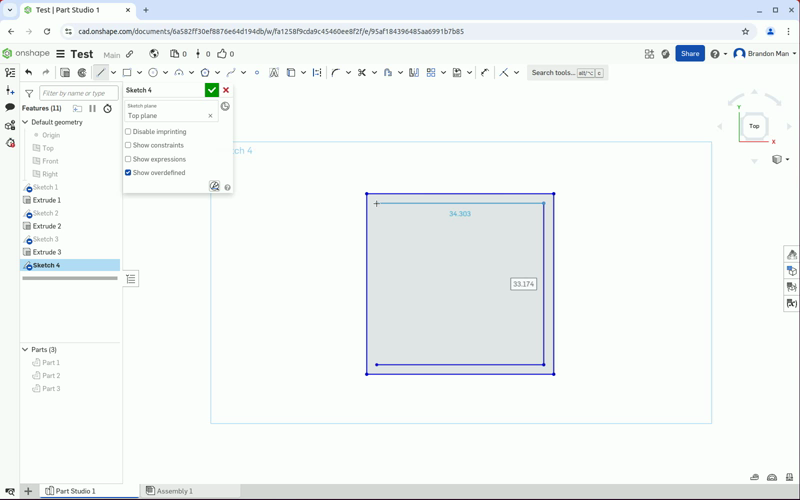
key_up(shift)
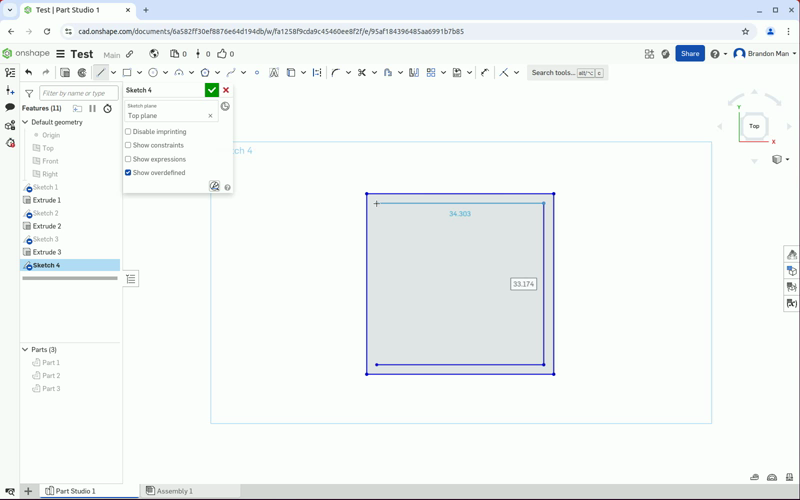
key_down(shift)
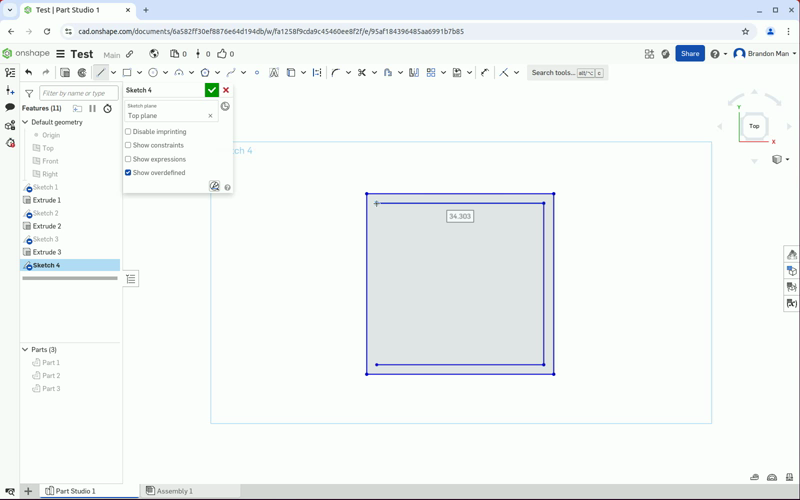
mouse_move(376, 364)
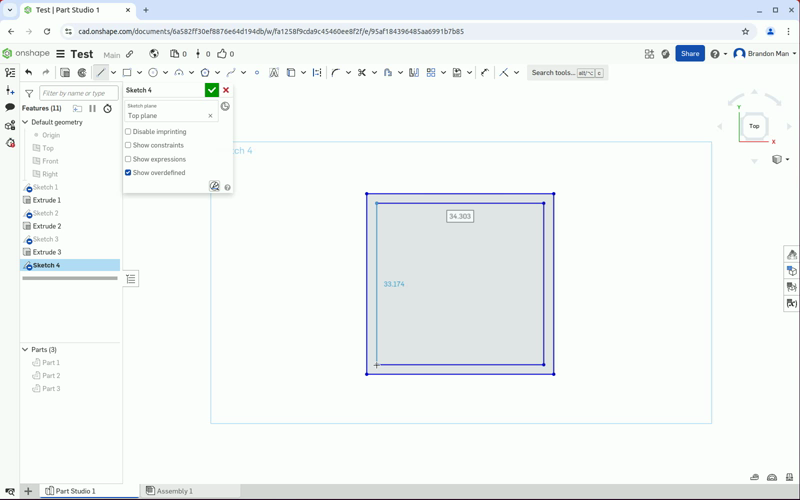
key_up(shift)
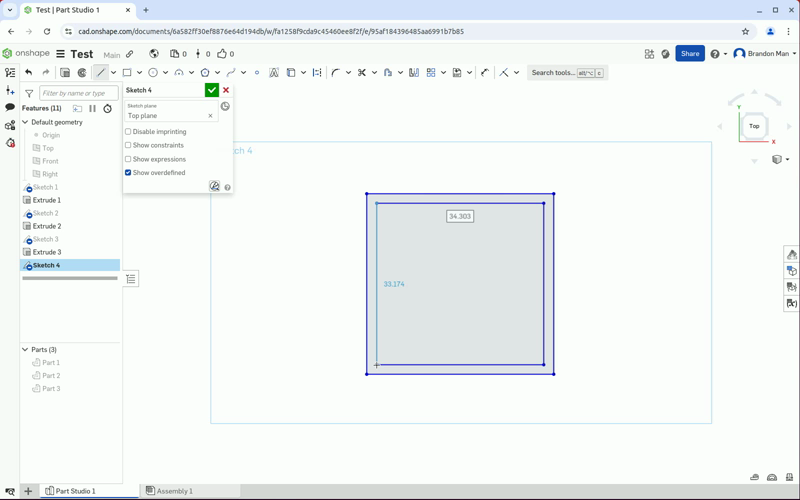
click(376, 364)
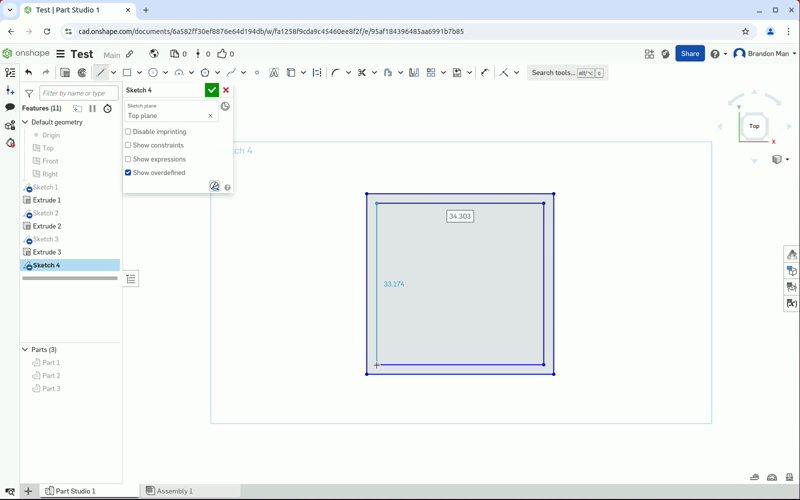
key(esc)
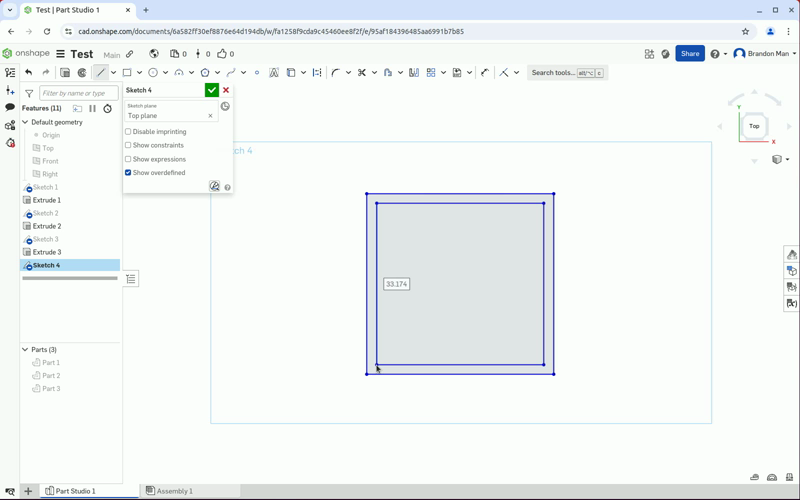
mouse_move(371, 292)
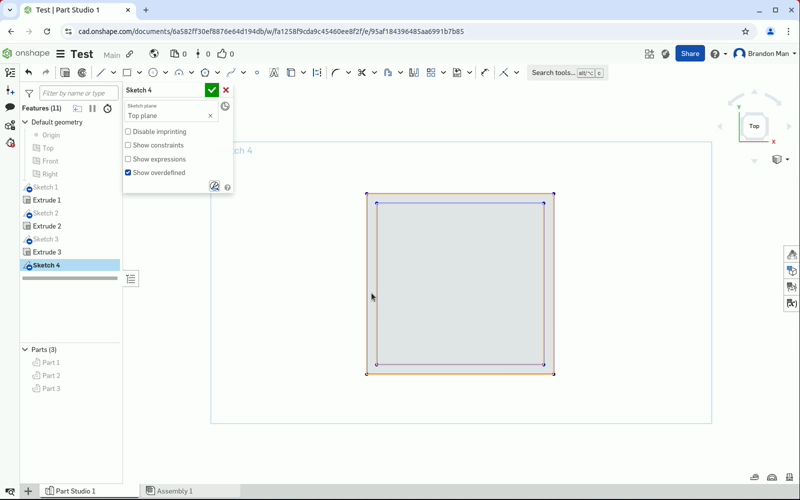
click(371, 292)
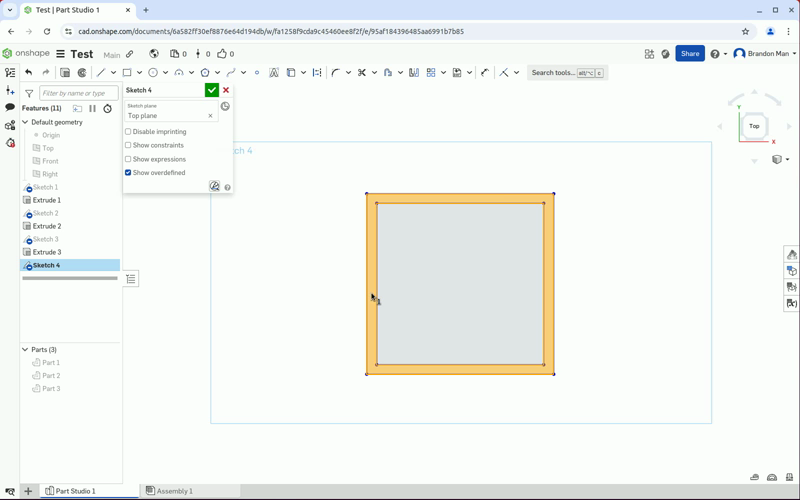
mouse_move(73, 352)
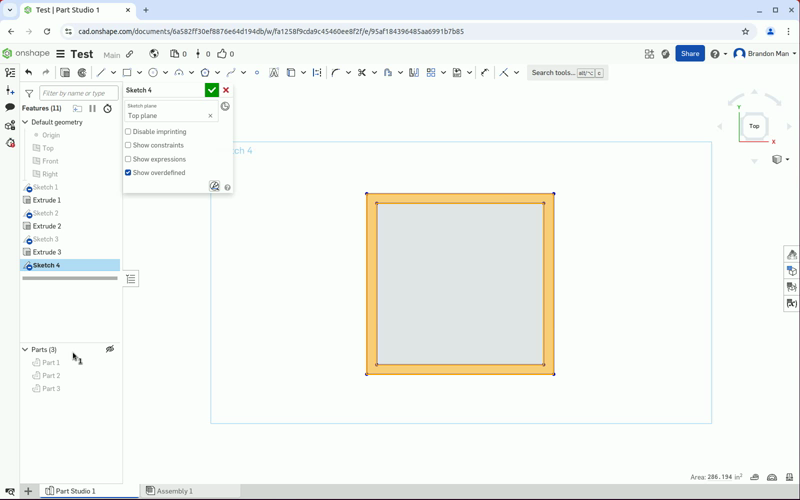
key(shift+y)
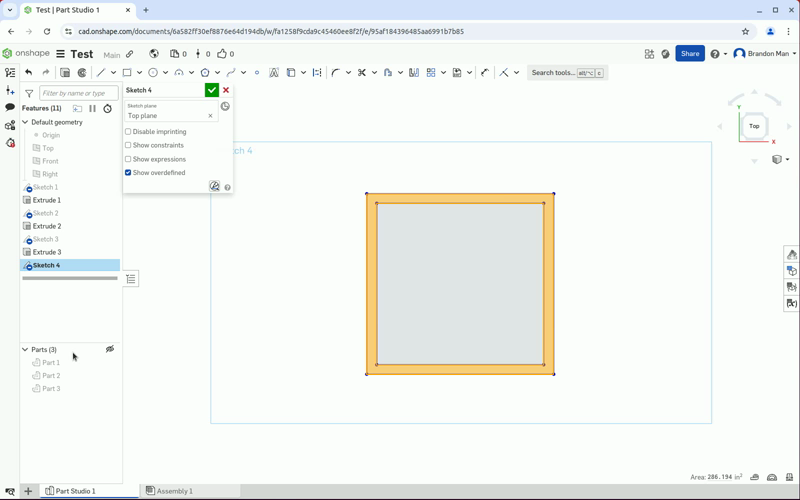
key(shift+e)
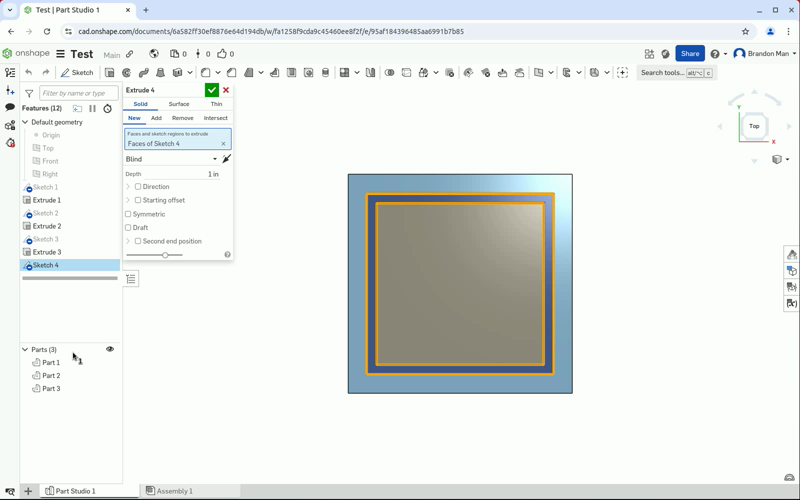
mouse_move(143, 106)
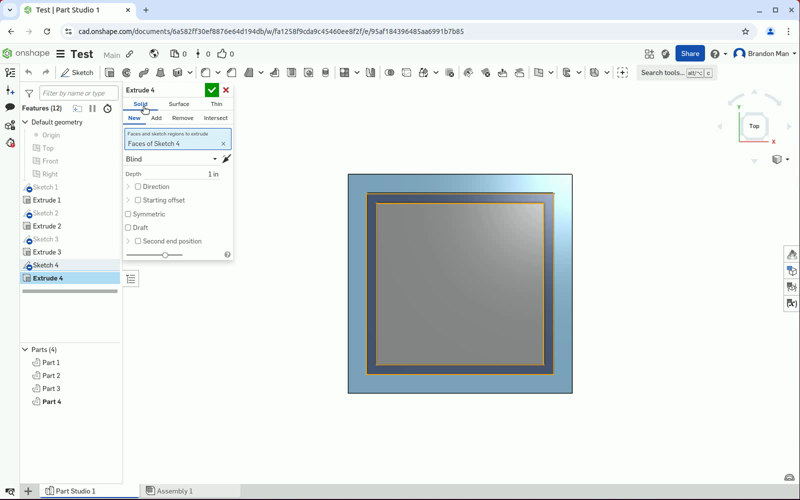
click(143, 106)
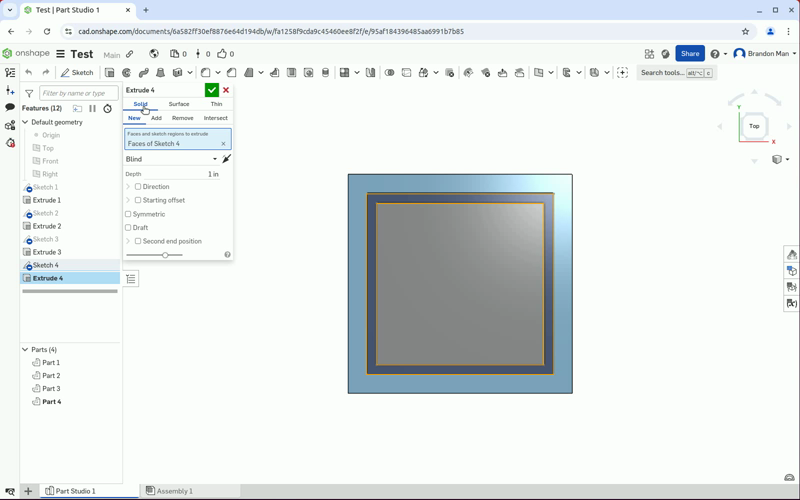
mouse_move(137, 120)
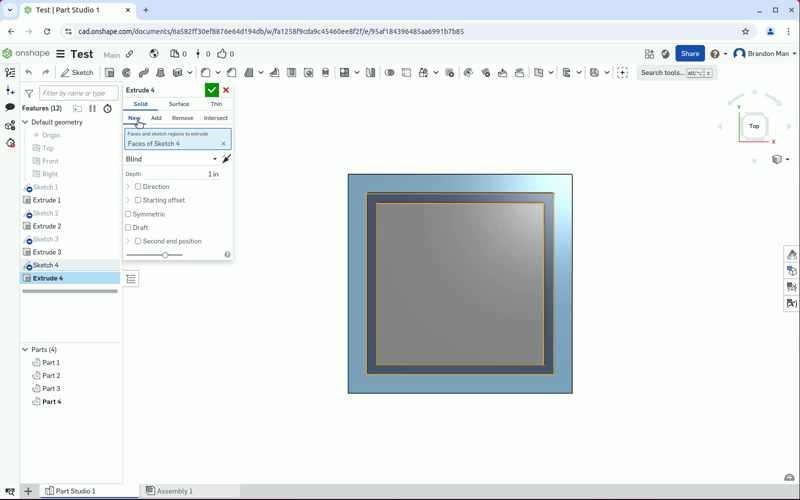
click(137, 120)
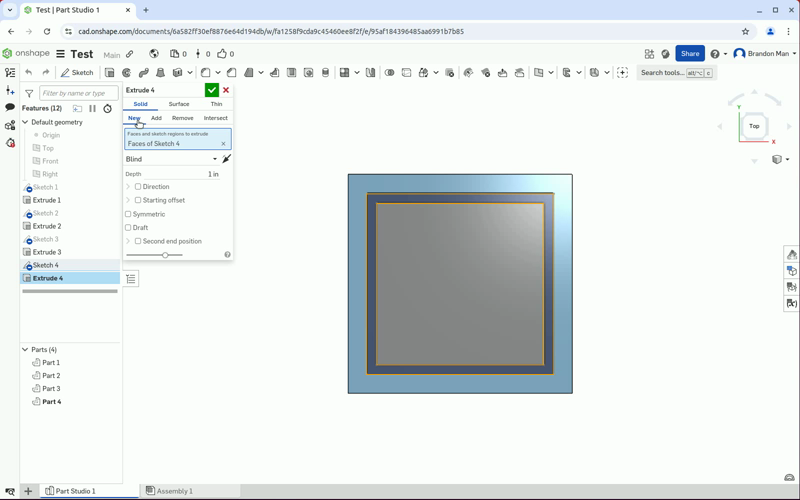
key(tab, 4)
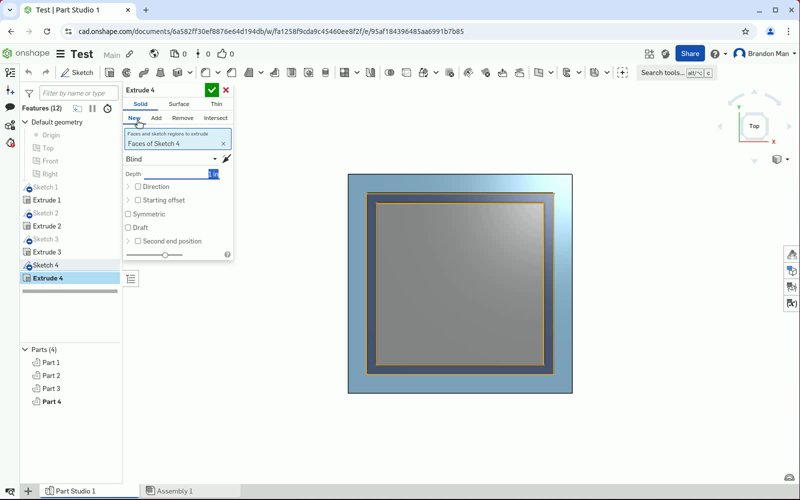
text(3.129)
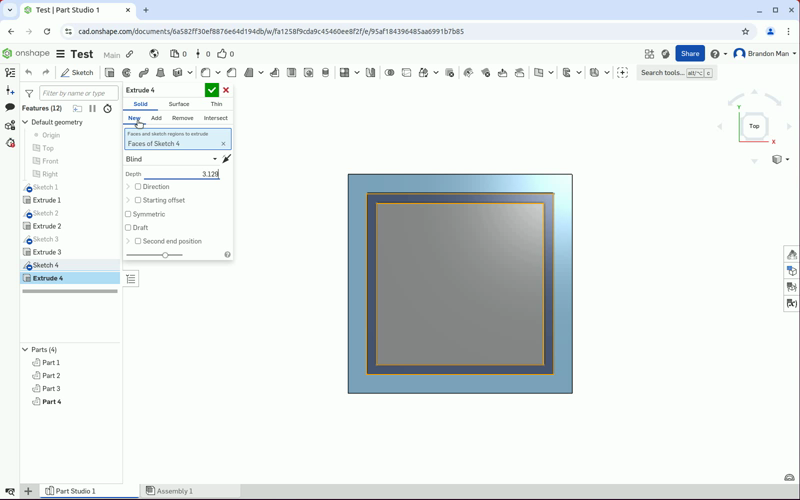
key(enter)
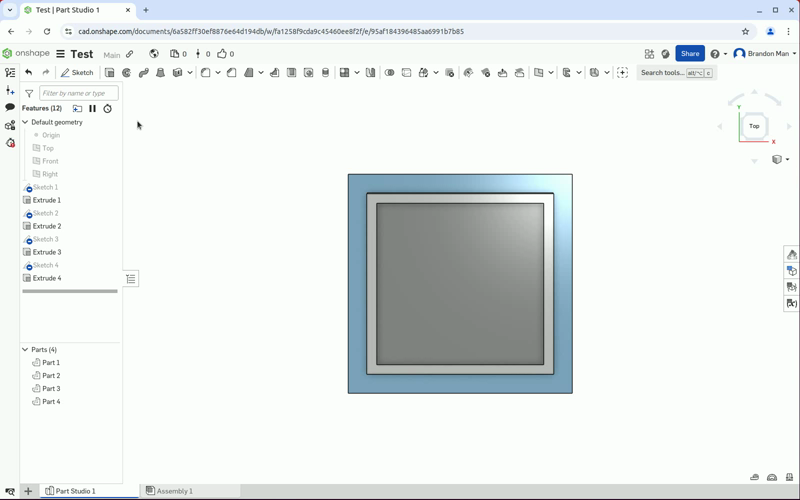
key(shift+h)
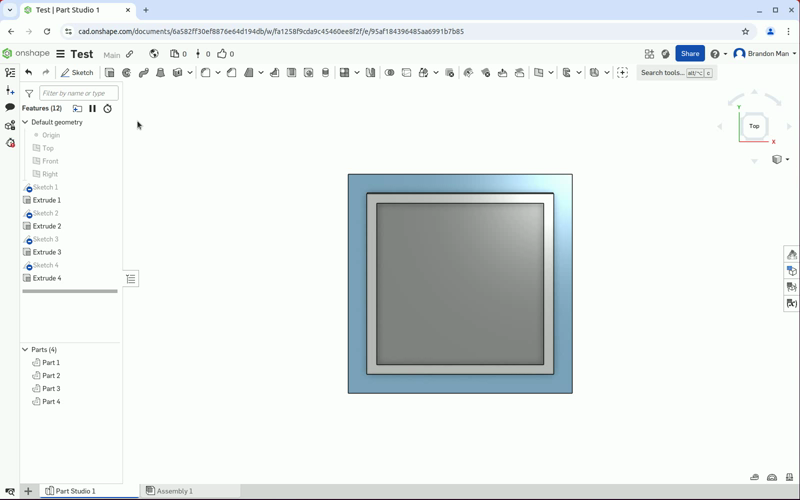
key(shift+h)
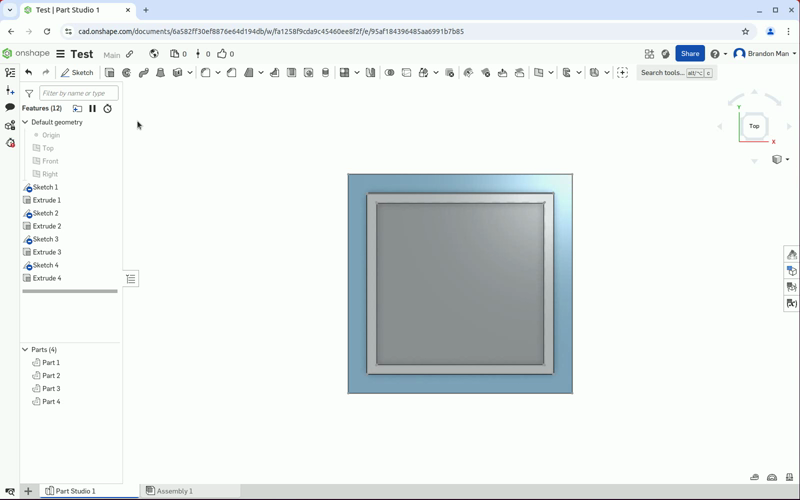
key(shift+7)
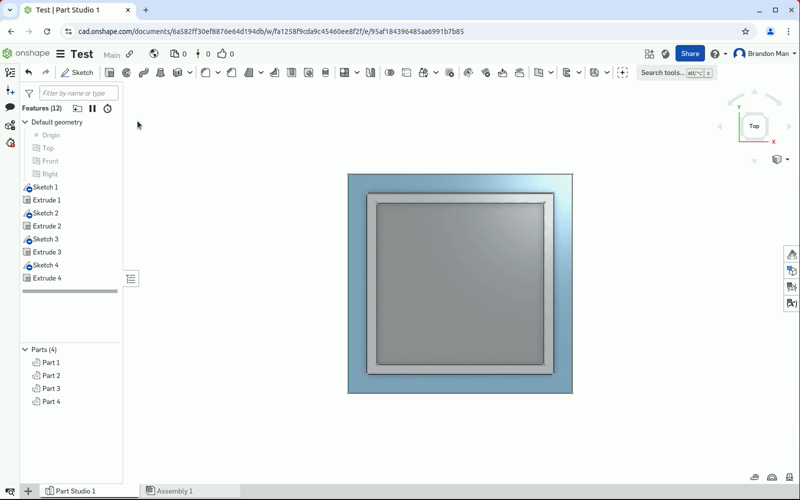
key(up, 3)
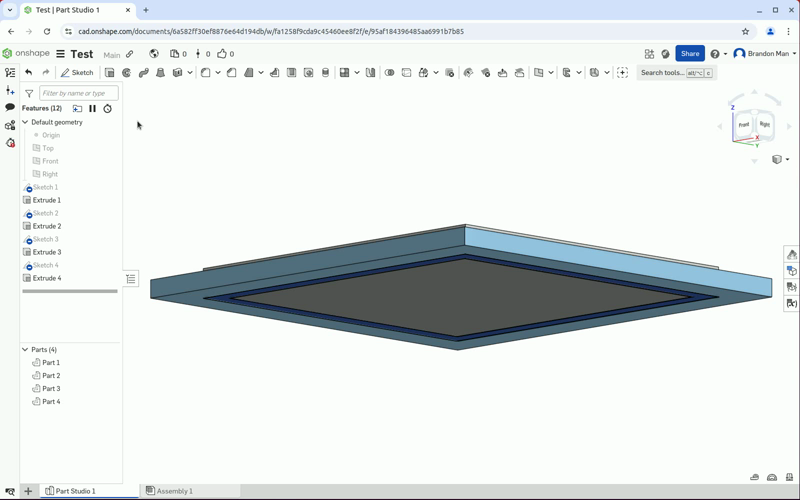
key(left, 3)
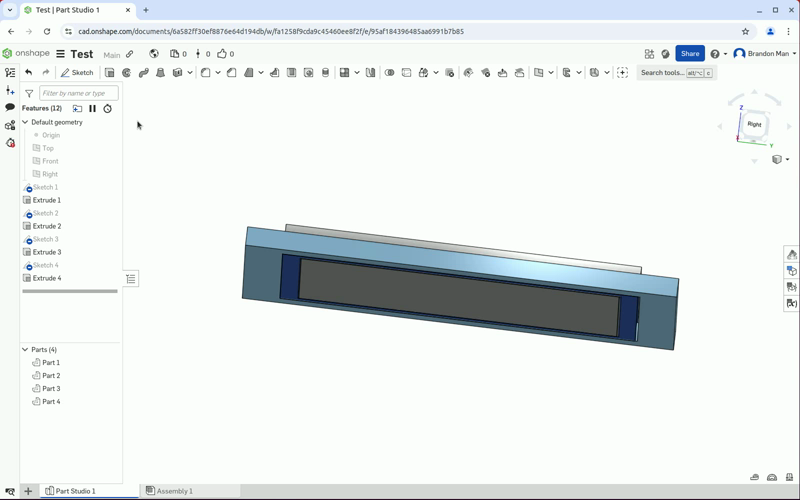
key(right, 3)
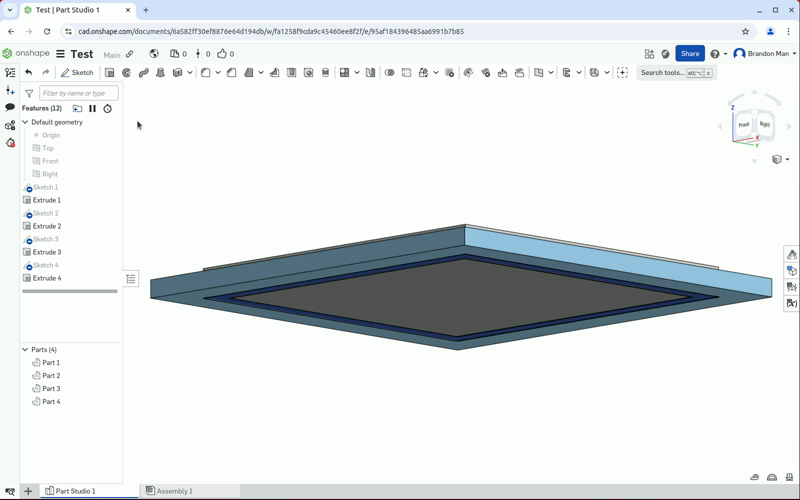
key(down, 3)
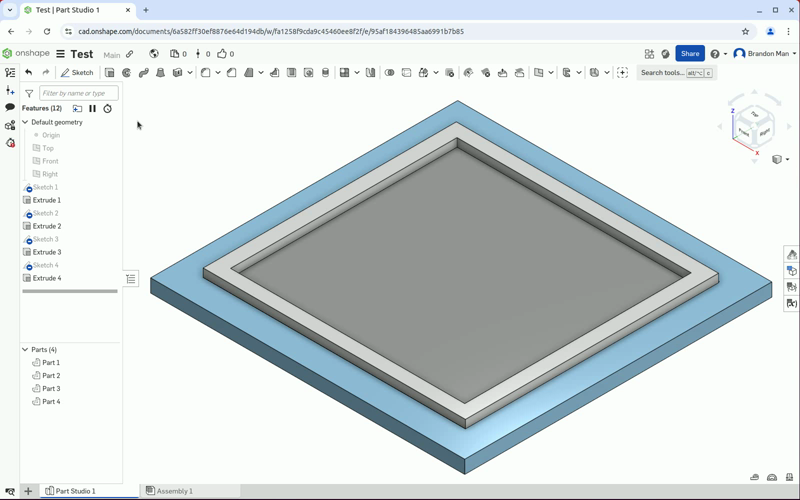
mouse_move(73, 189)
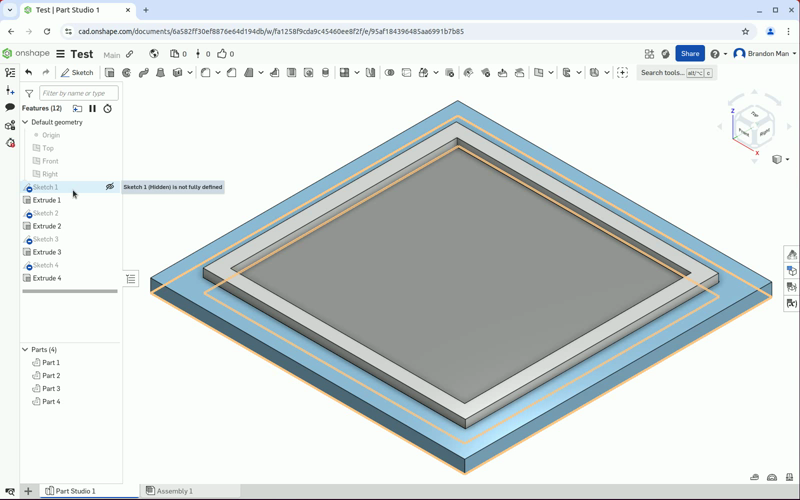
click(73, 189)